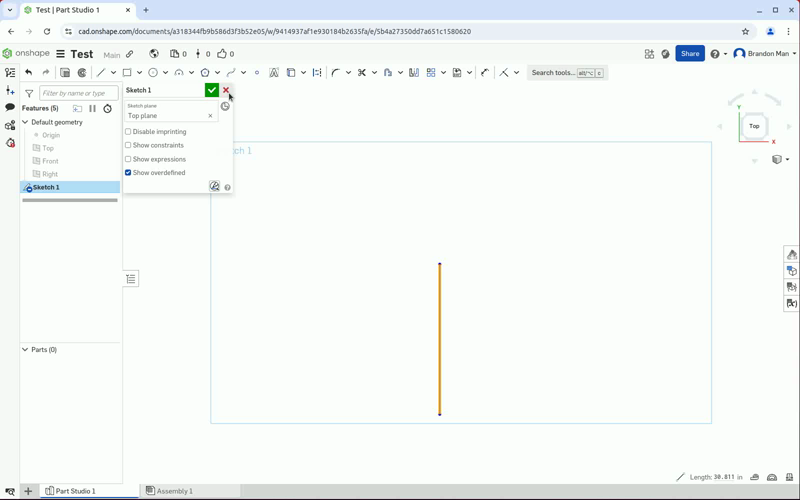
key(shift+h)
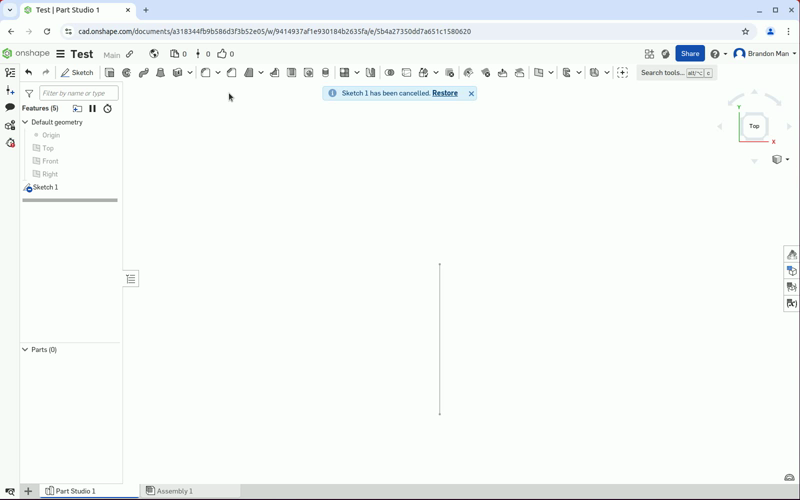
mouse_move(73, 352)
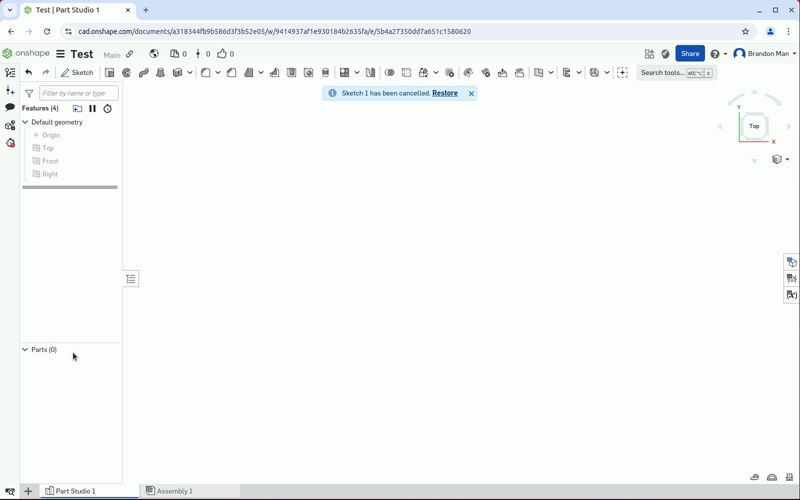
key(y)
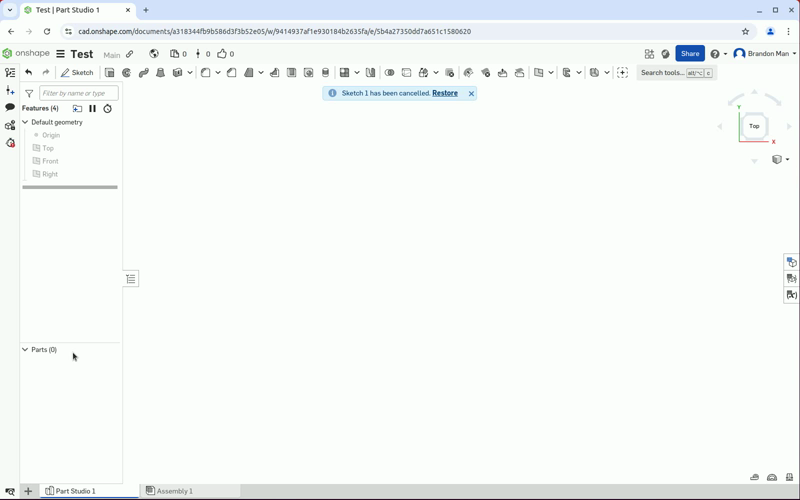
key(shift+p)
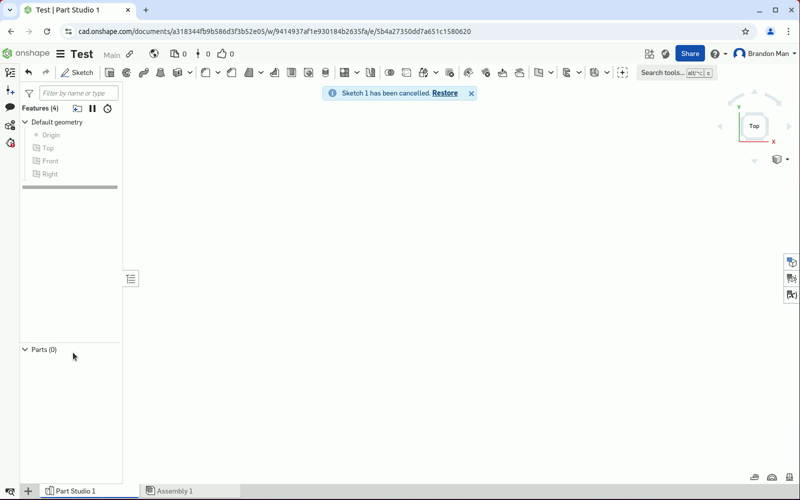
key(space)
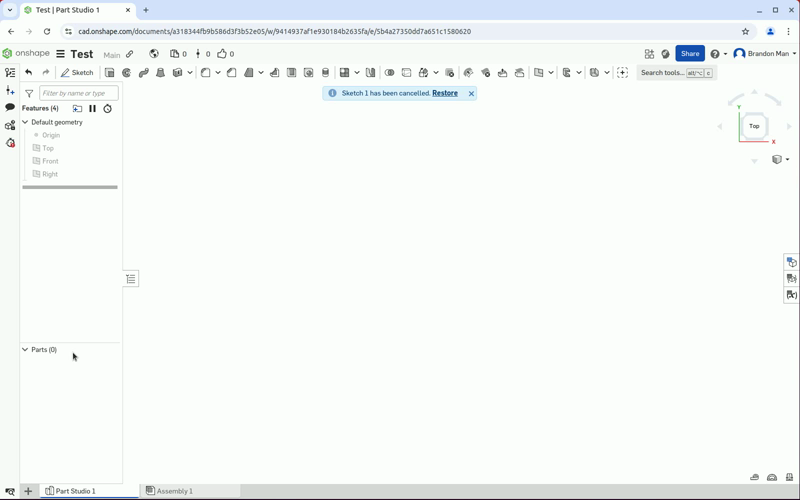
key_down(shift)
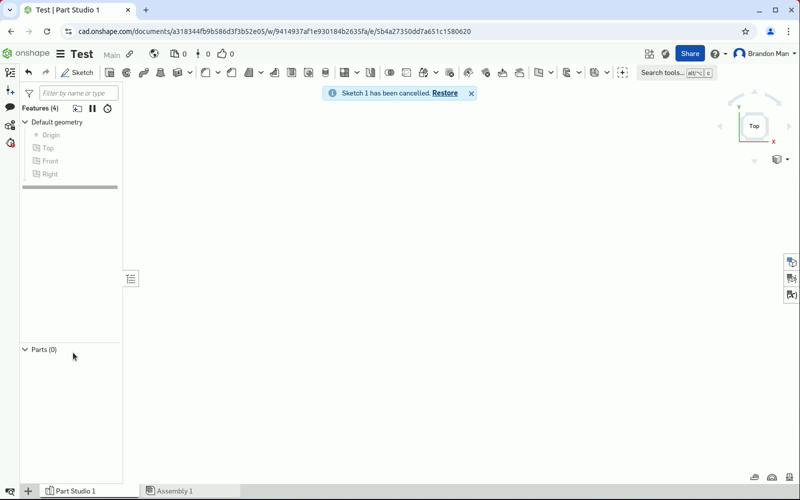
key(up)
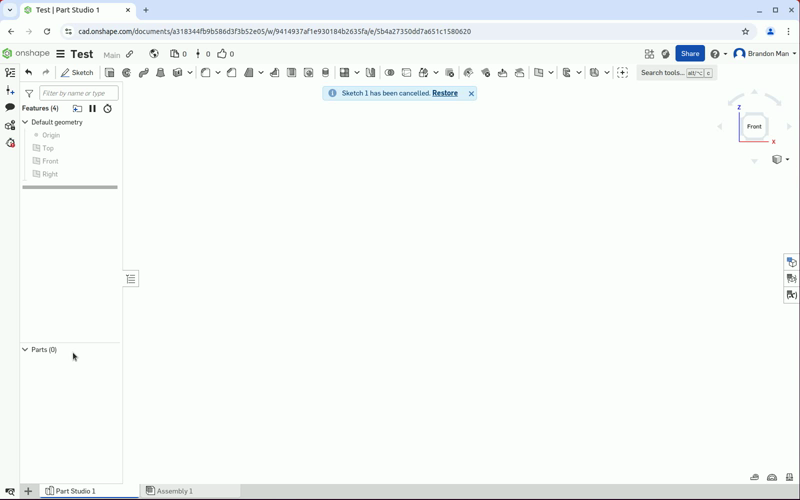
key_up(shift)
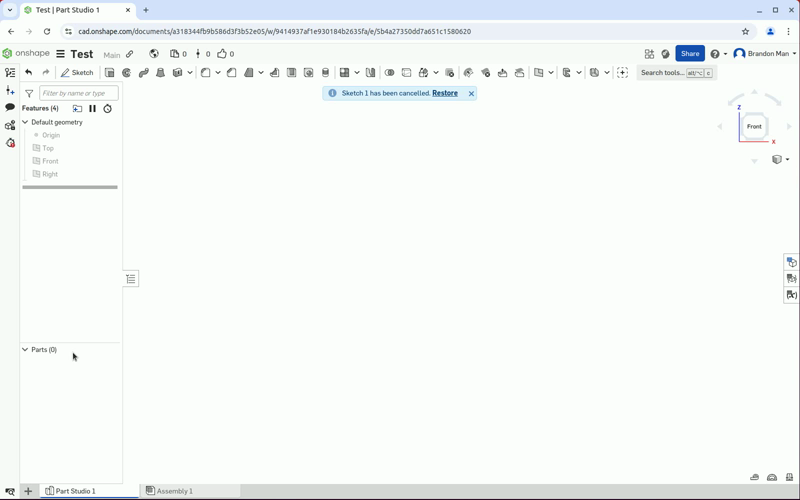
mouse_move(73, 352)
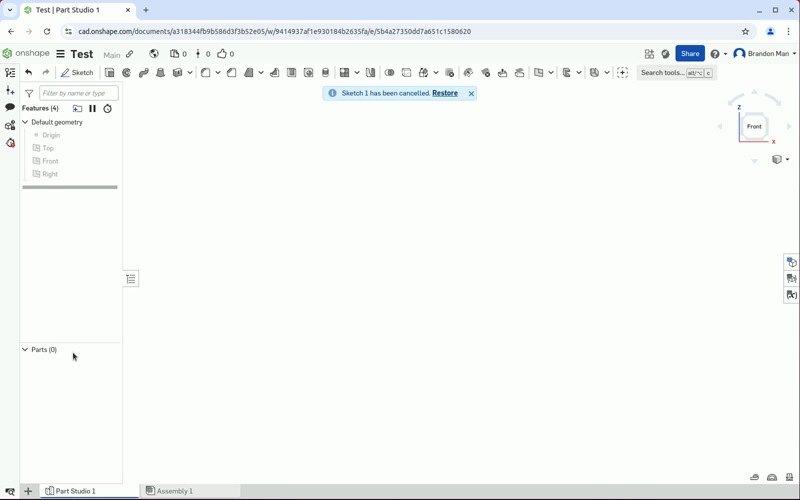
key(shift+y)
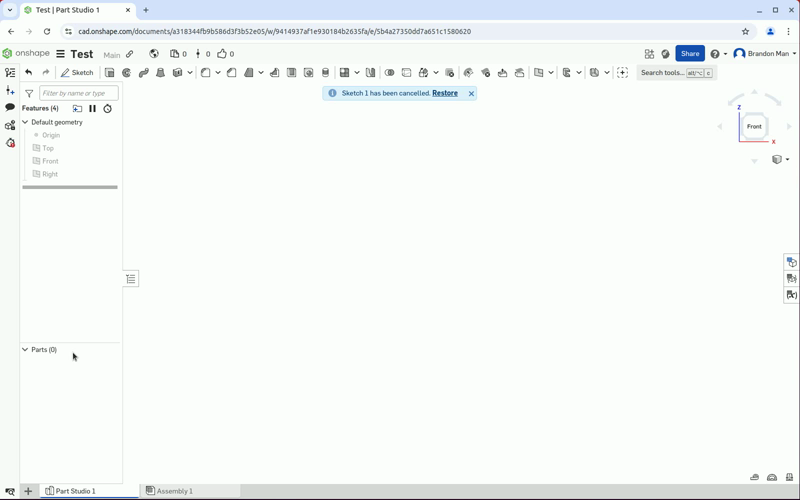
key(shift+s)
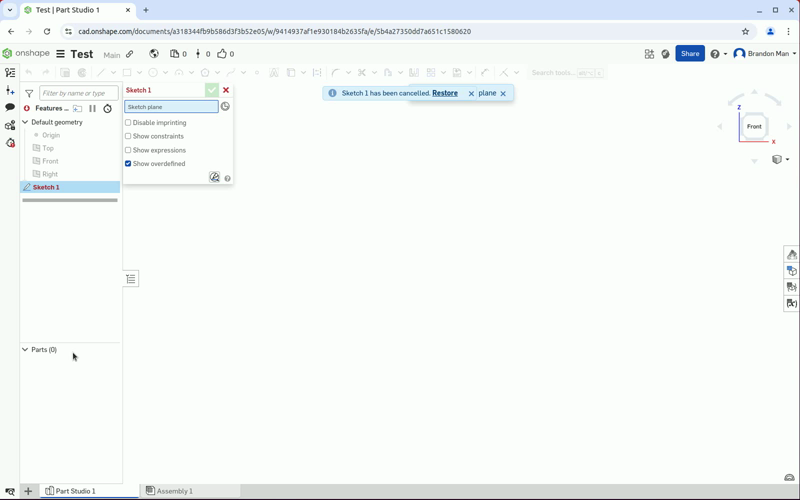
mouse_move(73, 163)
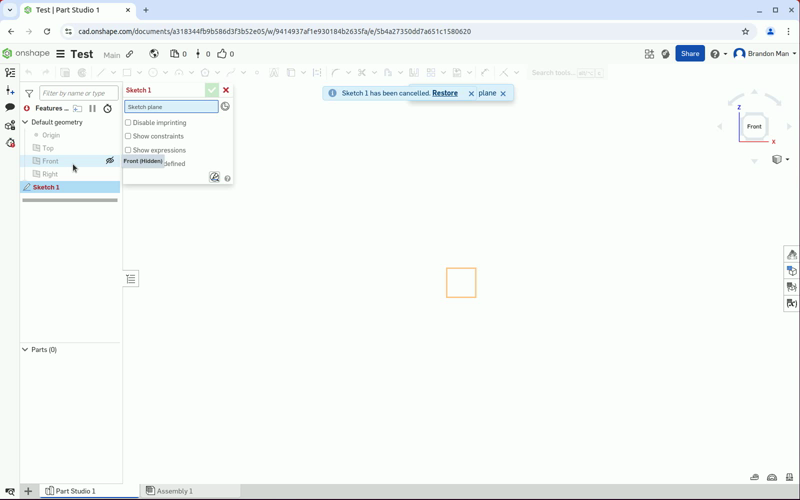
click(73, 163)
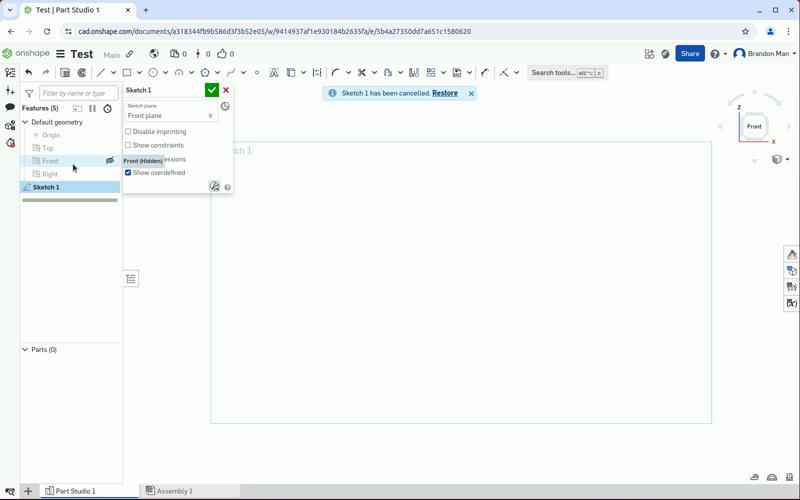
mouse_move(73, 352)
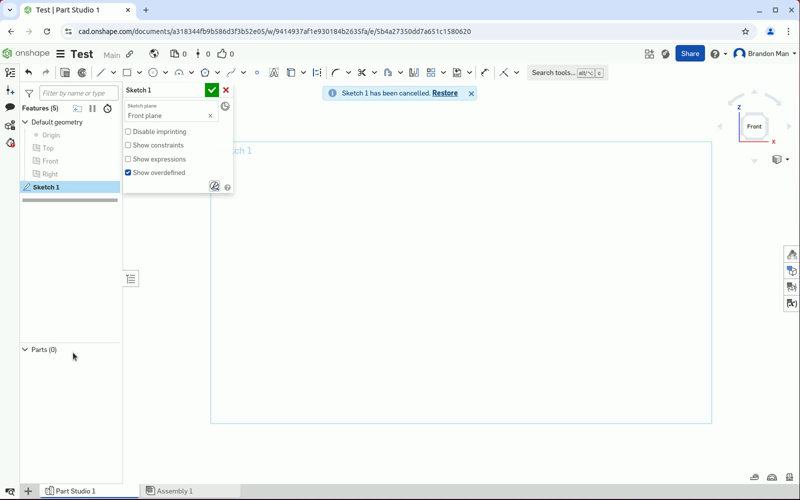
key(y)
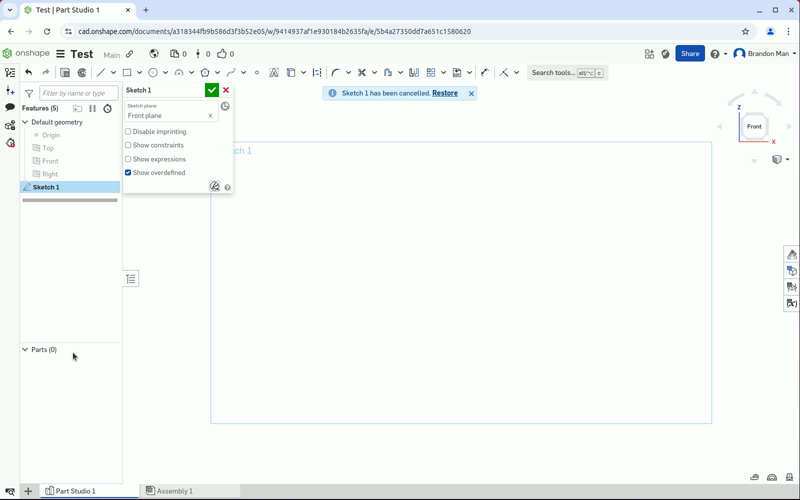
key(l)
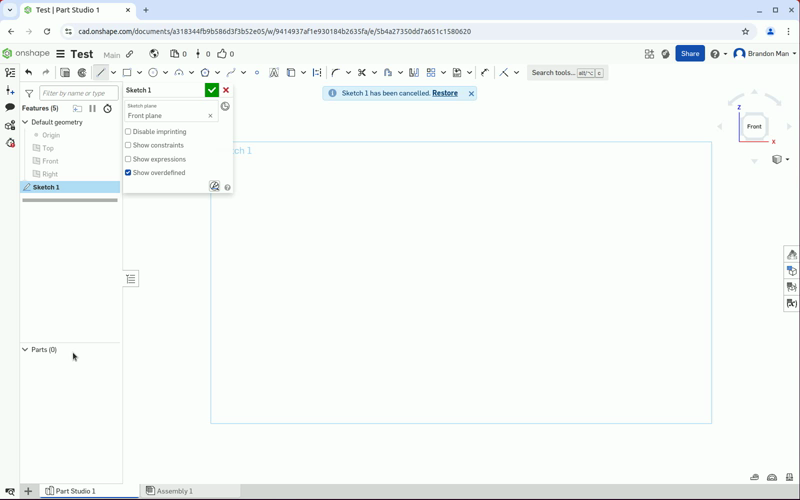
key_down(shift)
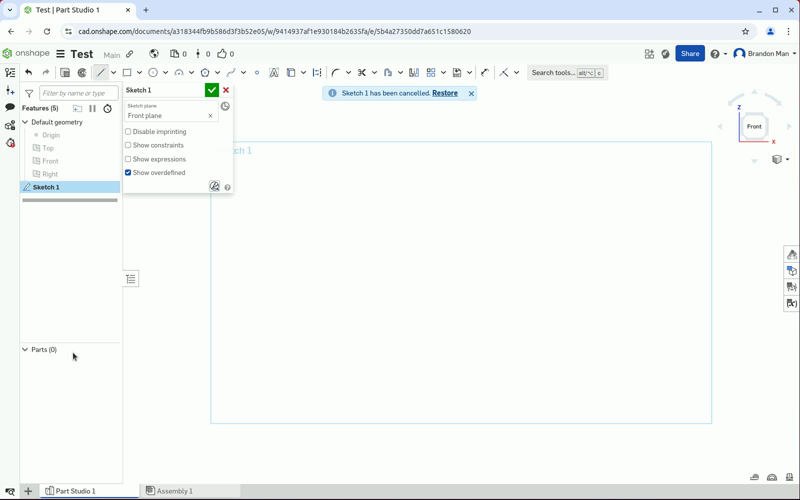
mouse_move(460, 282)
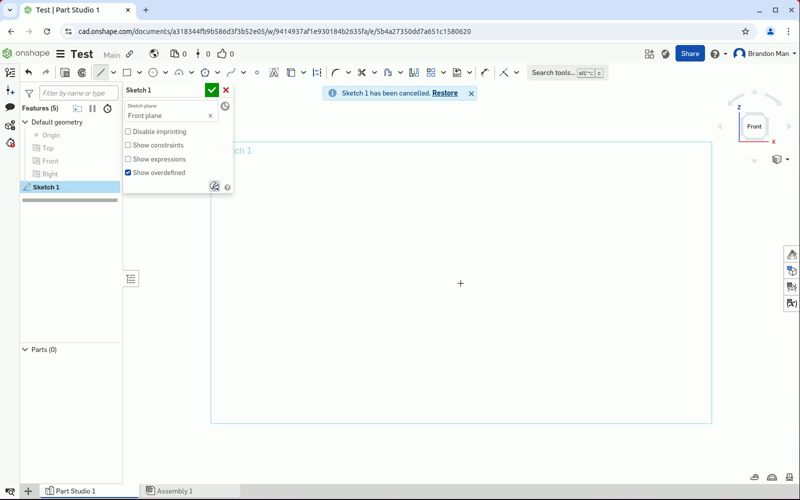
click(460, 282)
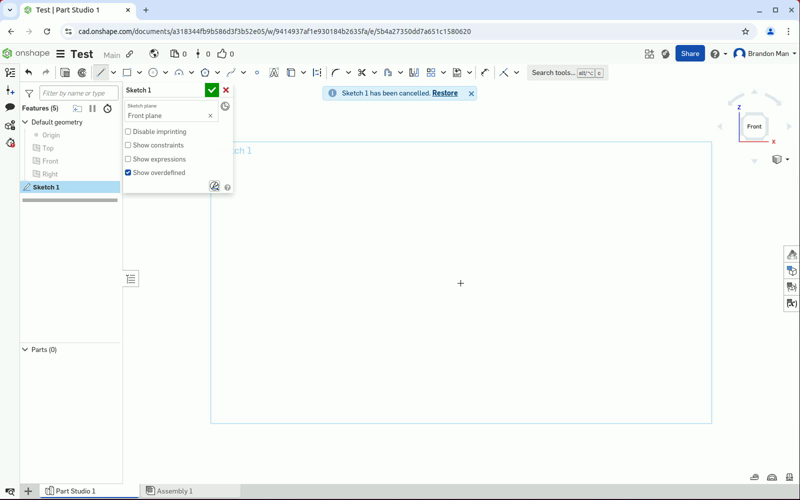
key_up(shift)
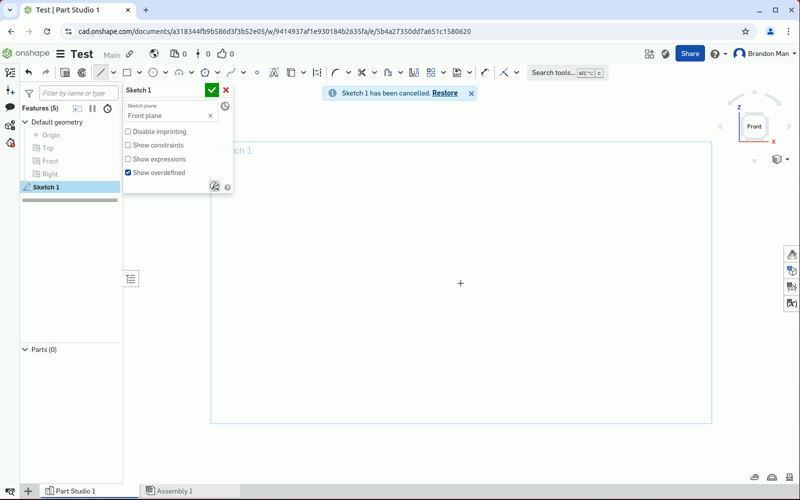
key_down(shift)
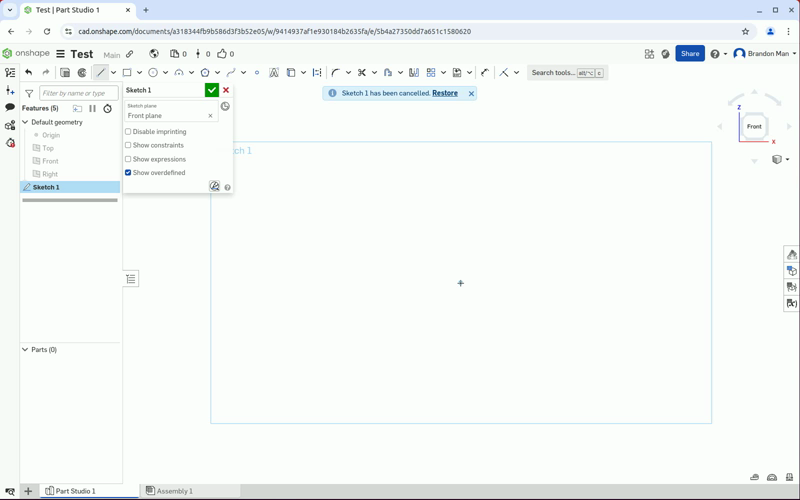
mouse_move(573, 282)
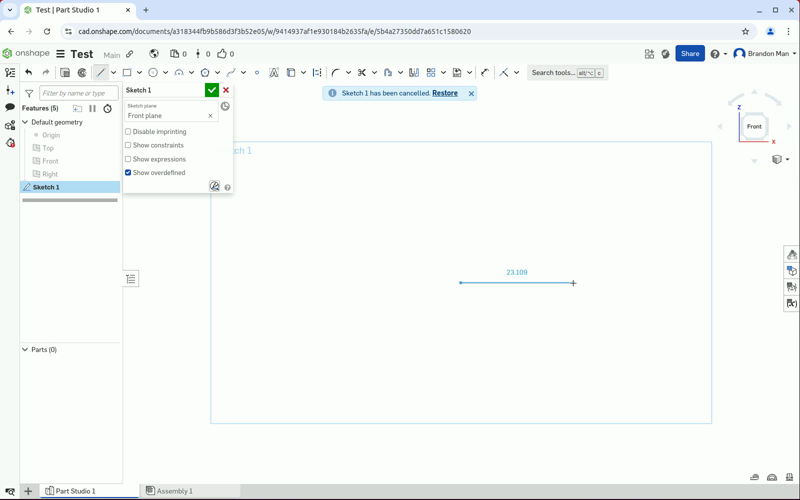
click(573, 282)
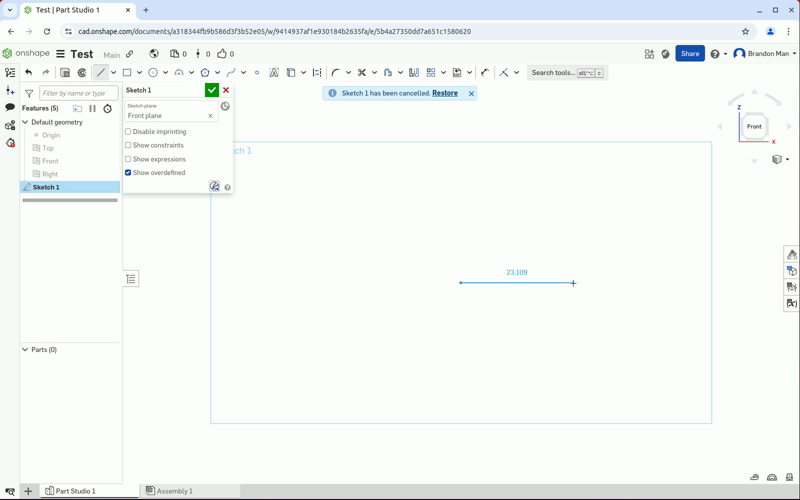
key_up(shift)
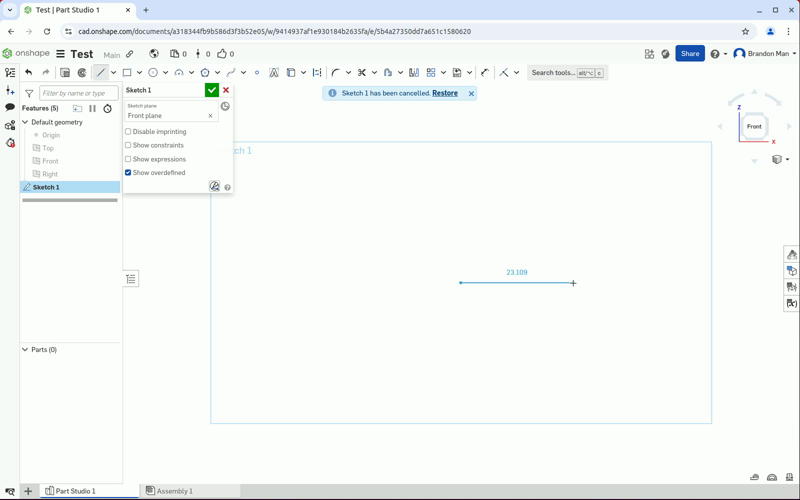
key_down(shift)
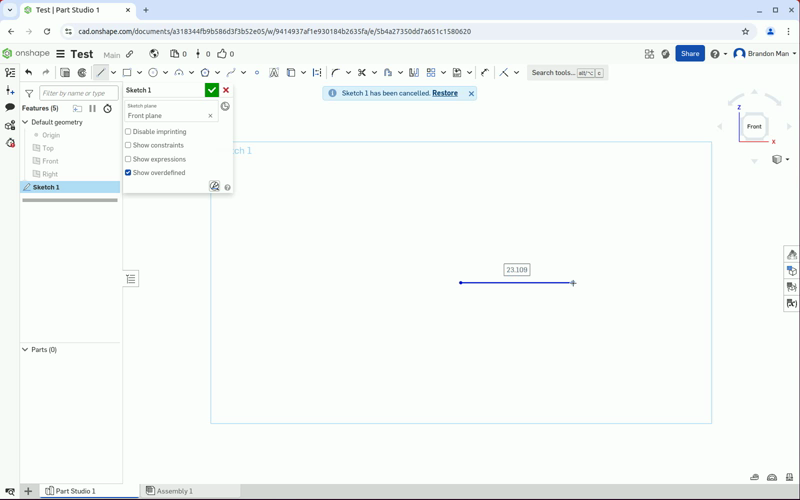
mouse_move(573, 189)
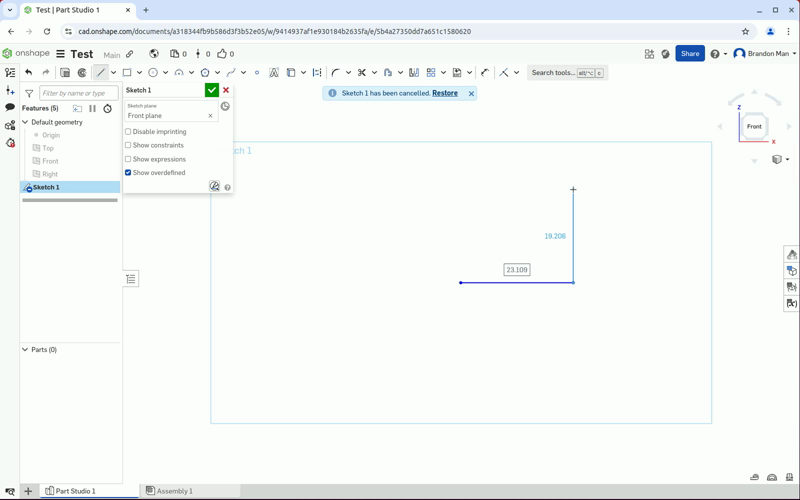
click(573, 189)
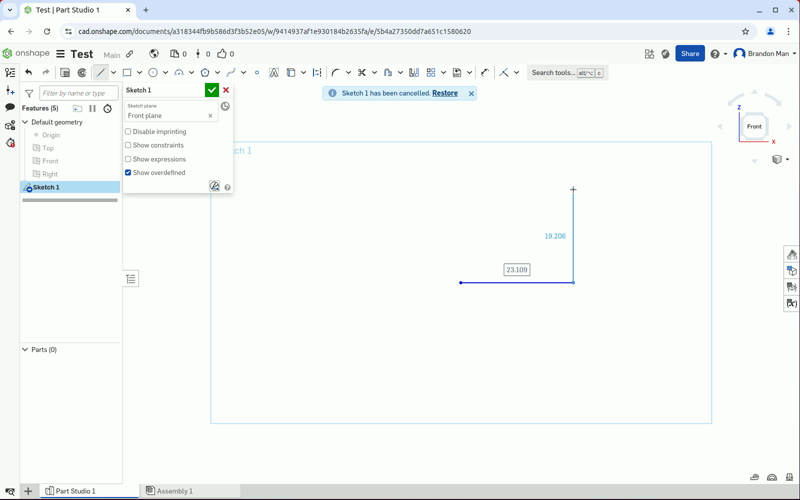
key_up(shift)
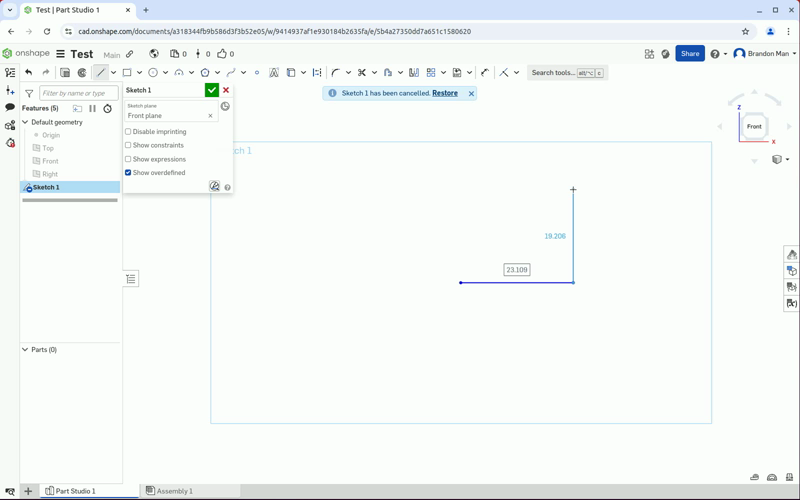
key_down(shift)
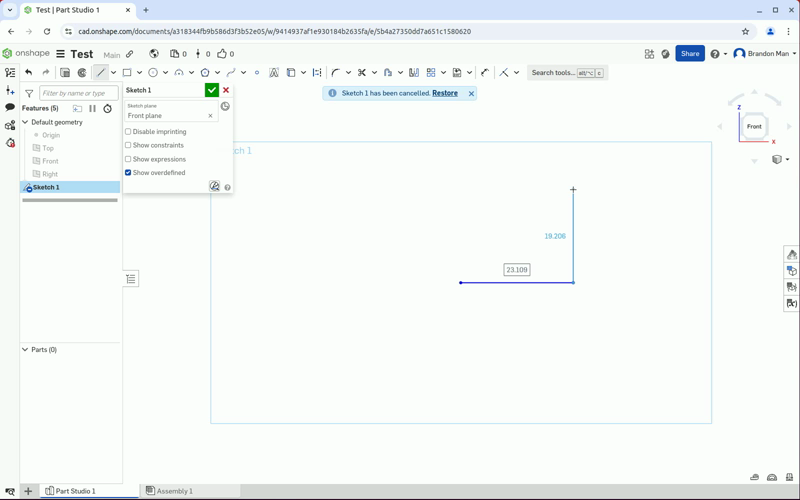
mouse_move(460, 189)
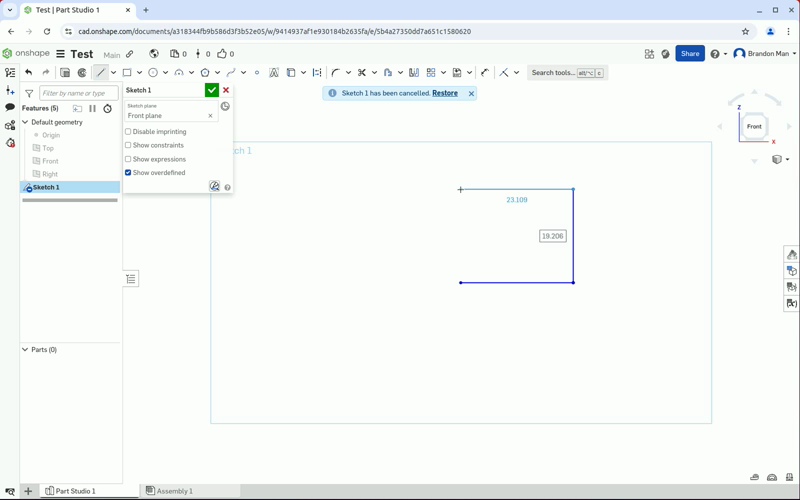
click(460, 189)
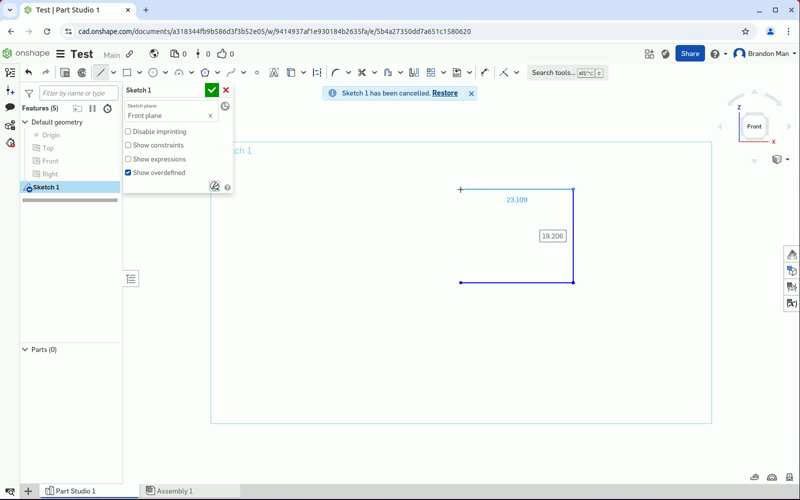
key_up(shift)
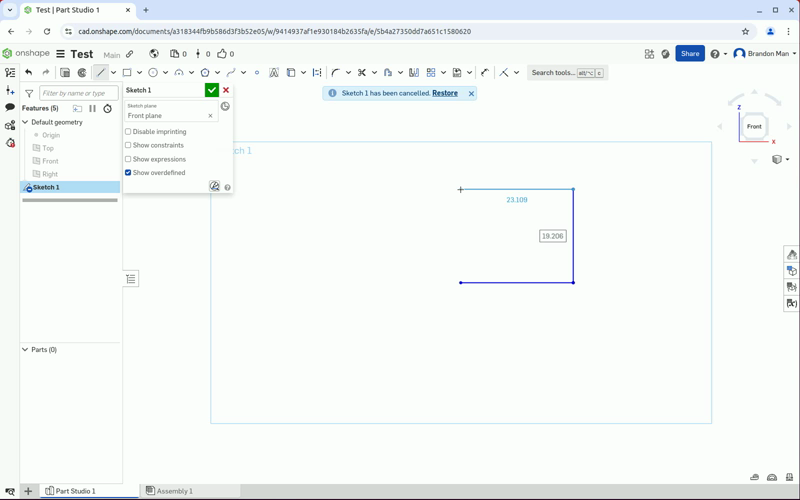
key_down(shift)
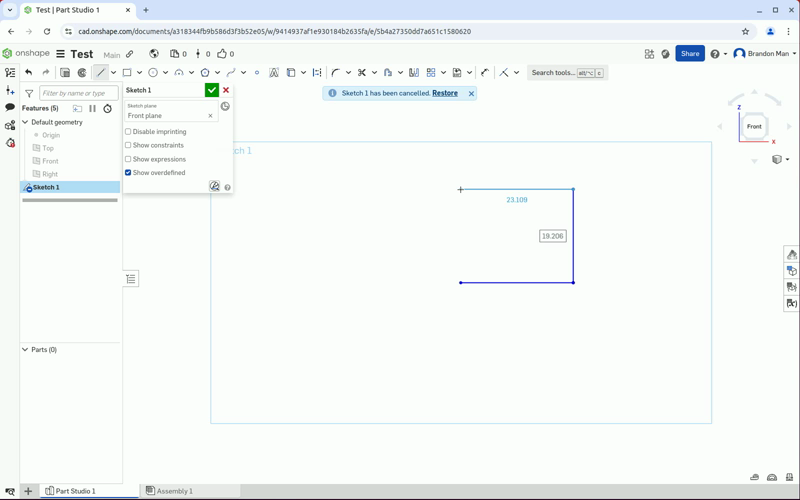
mouse_move(460, 282)
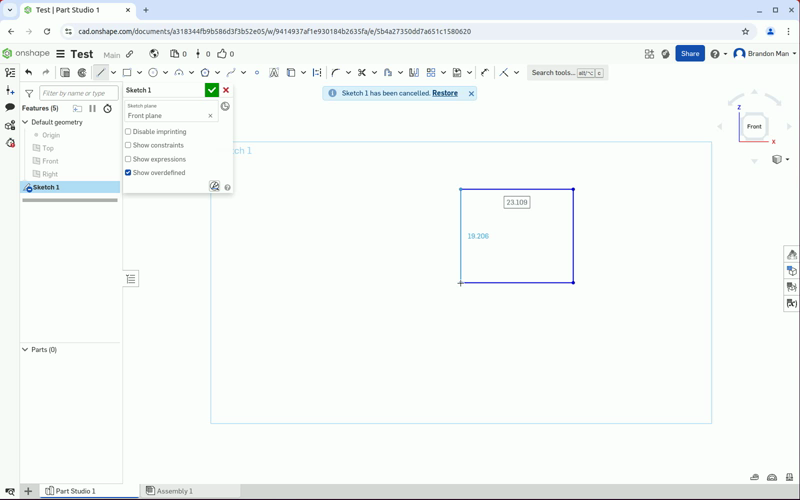
key_up(shift)
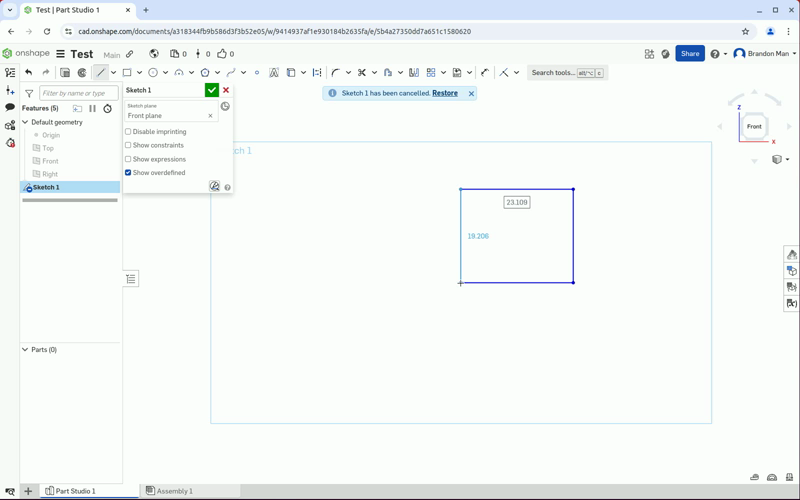
click(460, 282)
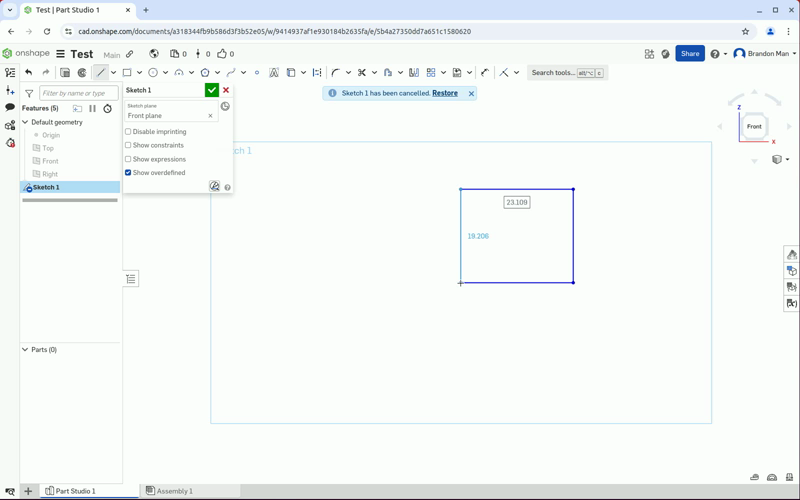
key(esc)
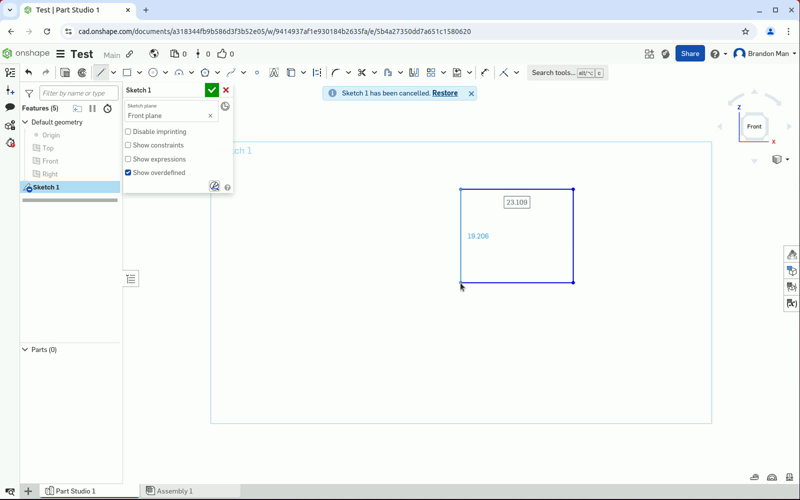
mouse_move(470, 217)
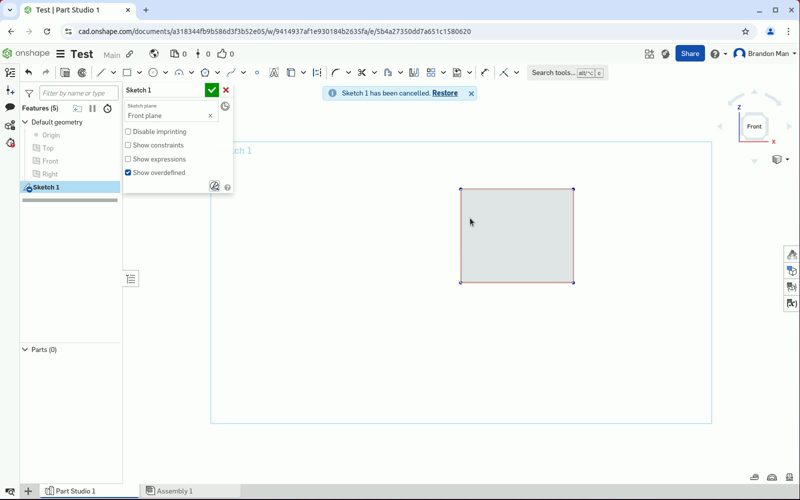
click(470, 217)
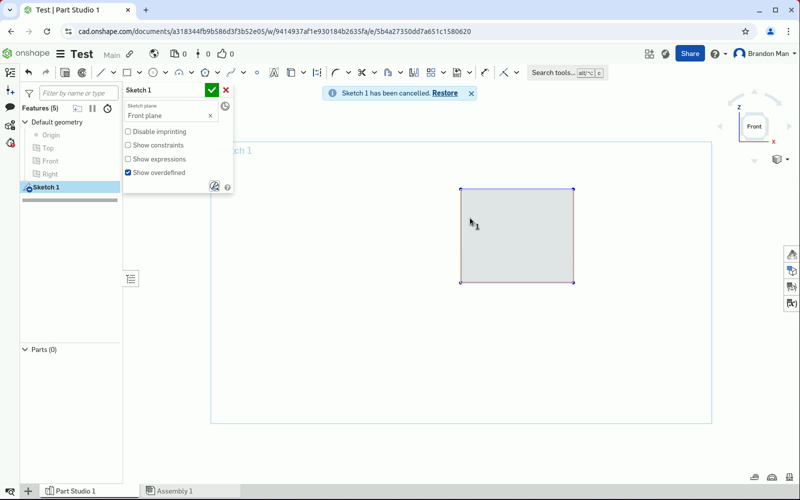
mouse_move(73, 352)
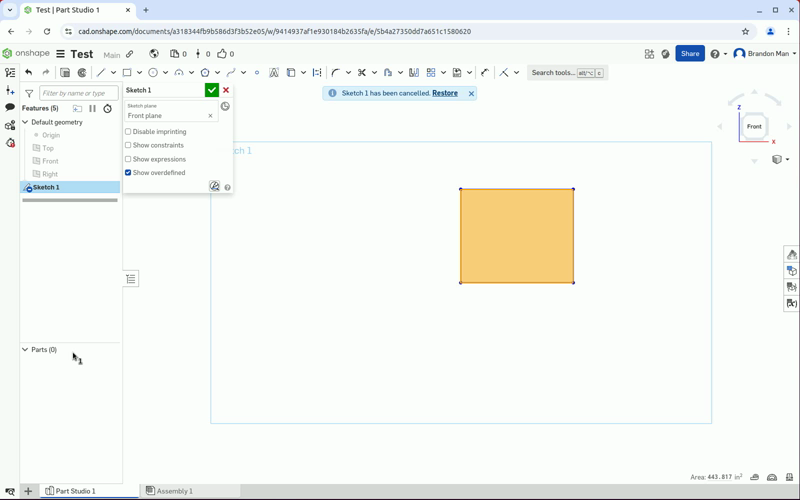
key(shift+y)
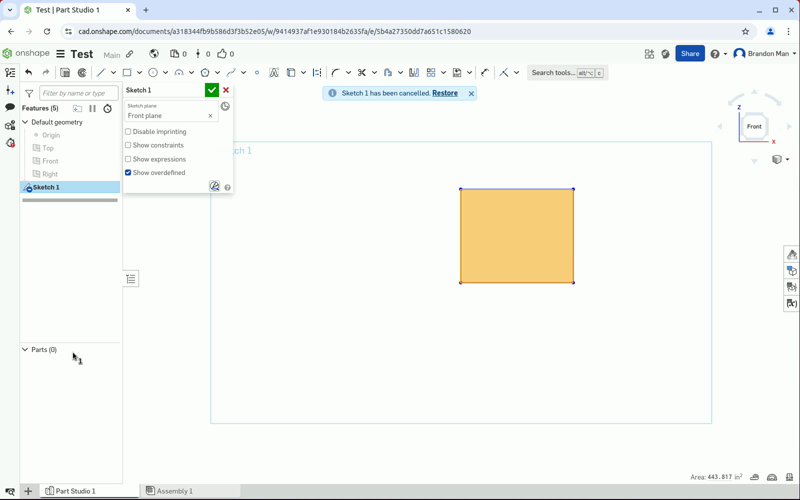
key(shift+e)
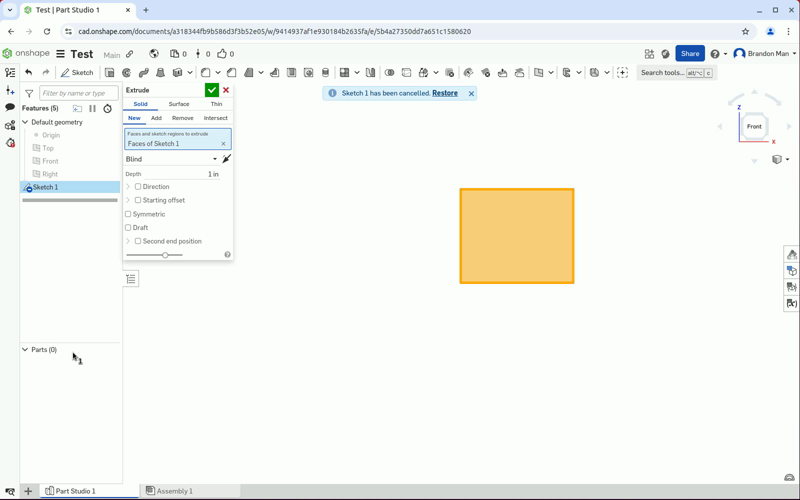
mouse_move(143, 106)
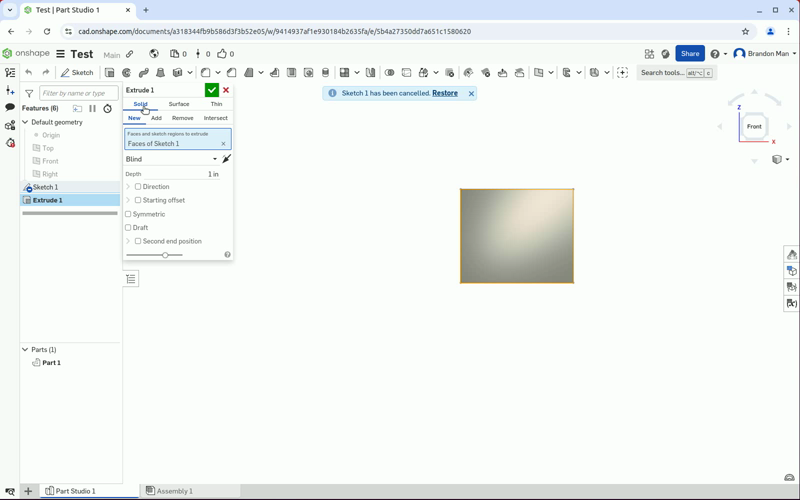
click(143, 106)
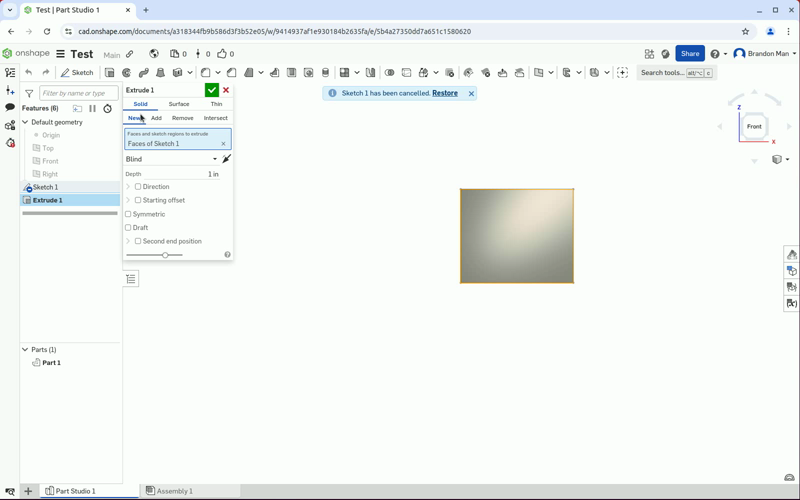
mouse_move(137, 120)
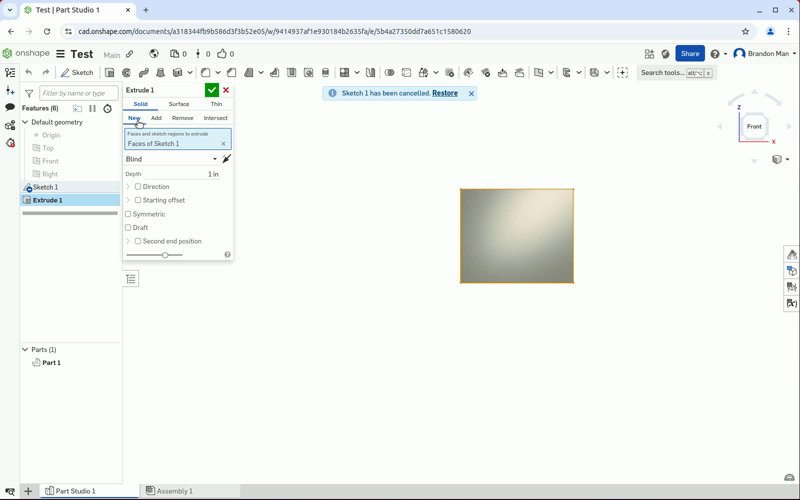
click(137, 120)
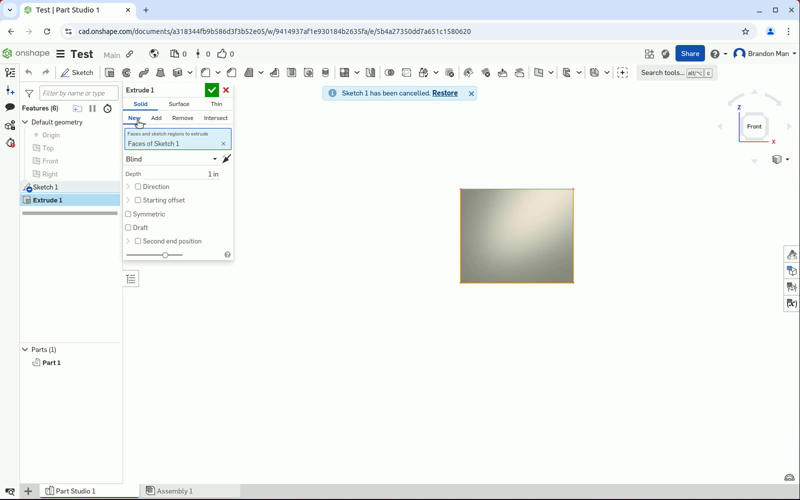
key(tab, 4)
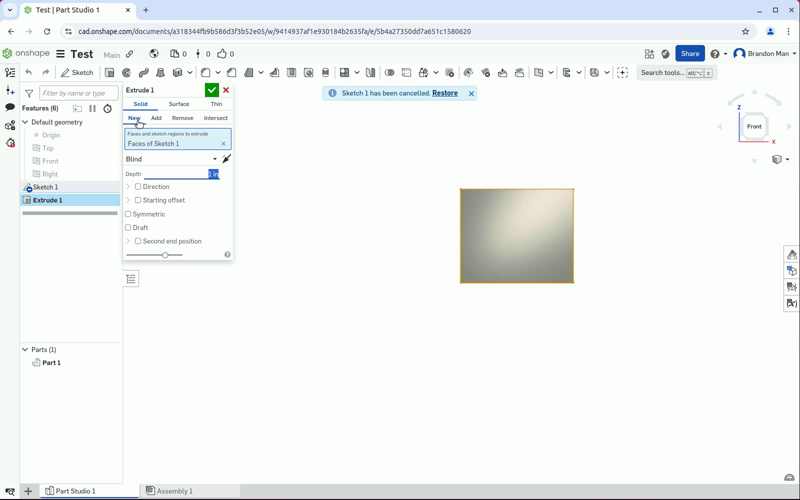
text(15.405)
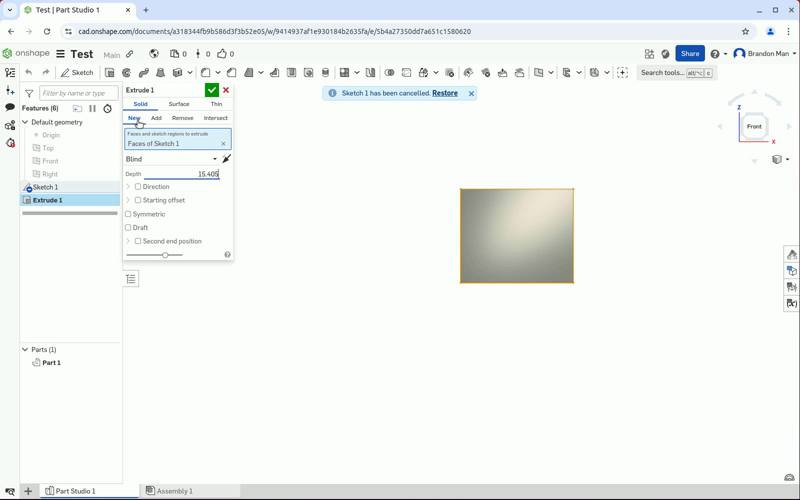
key(enter)
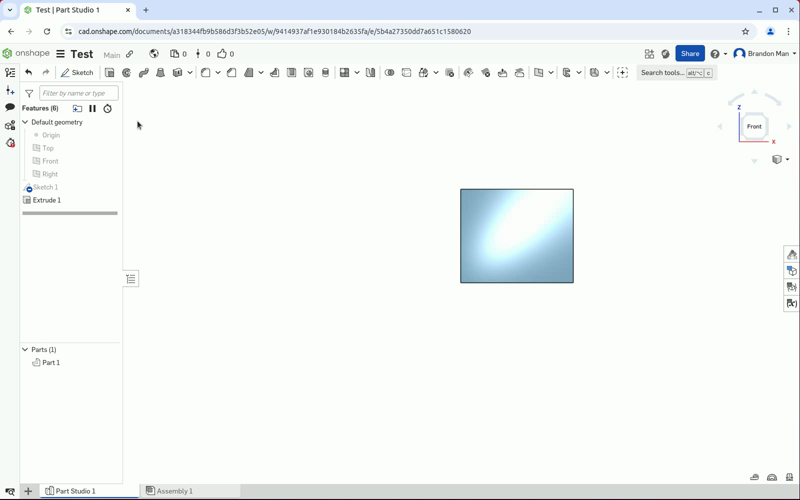
key(shift+h)
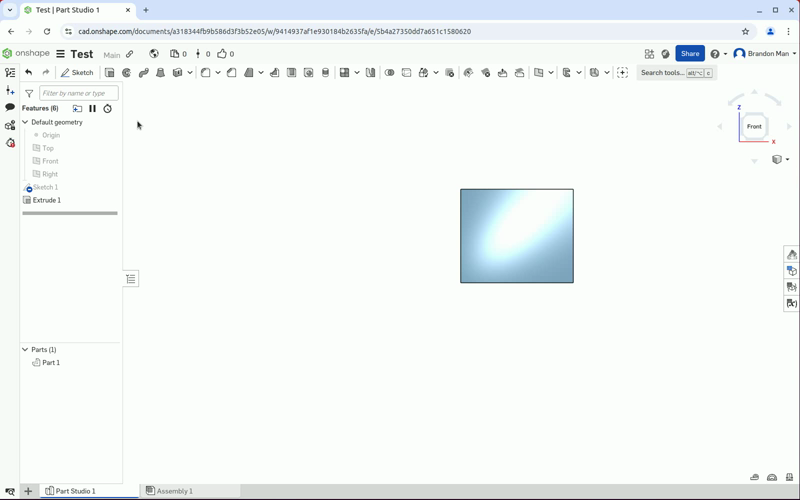
key(shift+h)
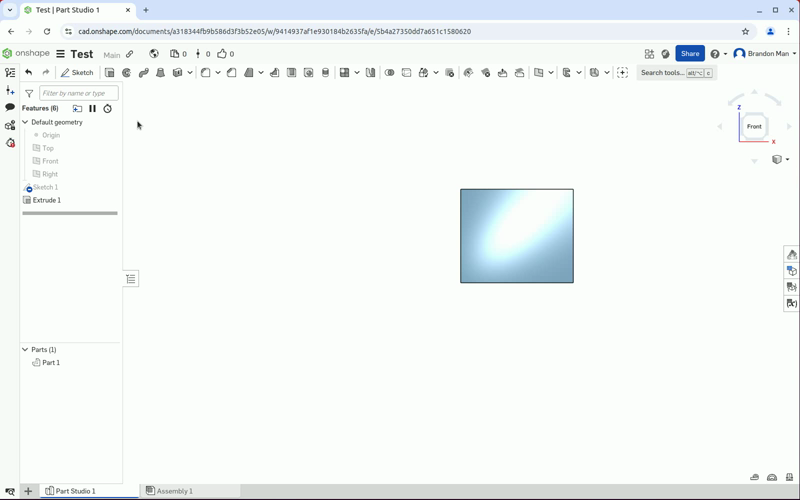
mouse_move(73, 189)
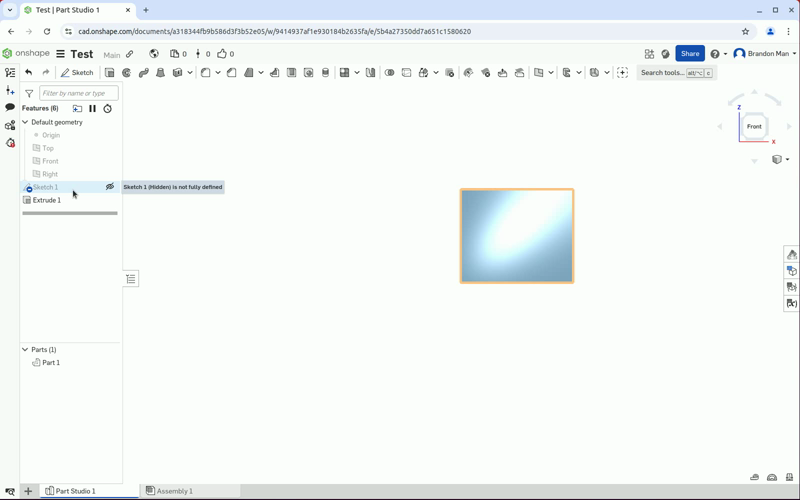
click(73, 189)
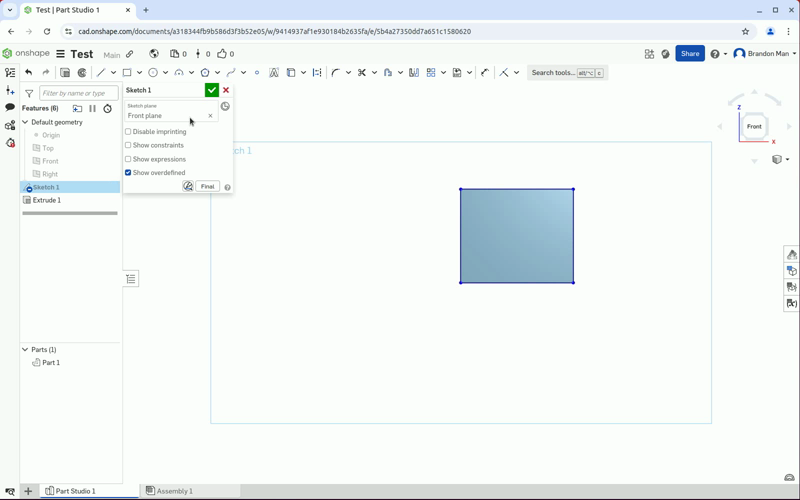
mouse_move(229, 92)
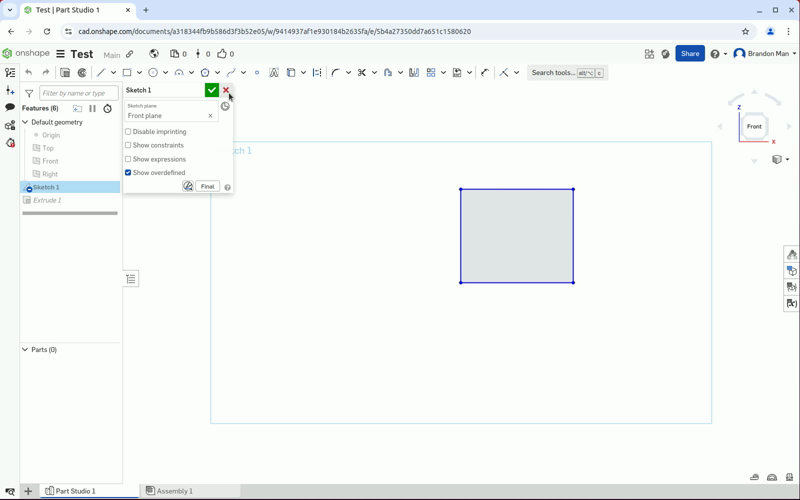
click(229, 92)
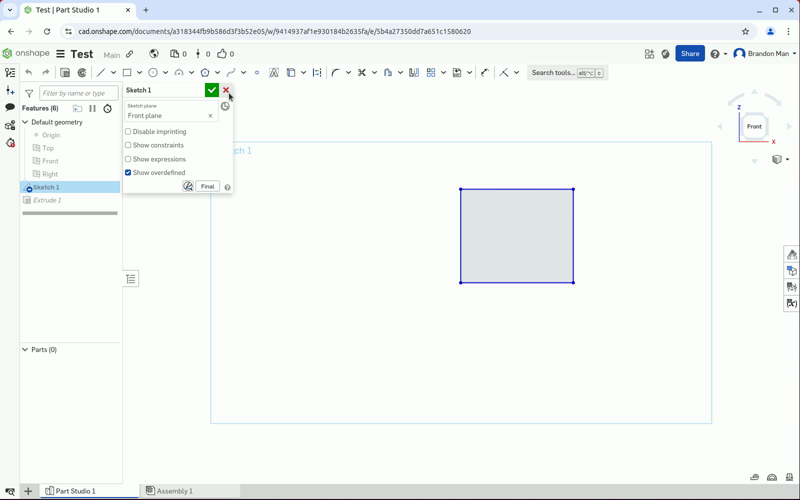
mouse_move(73, 352)
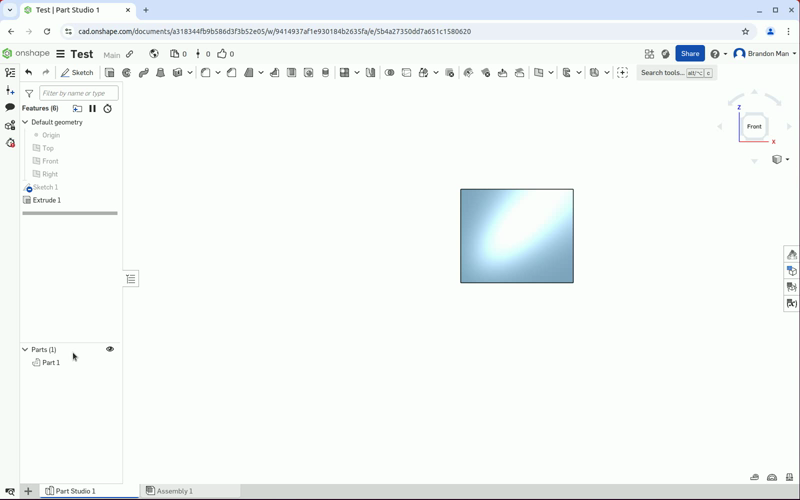
key(y)
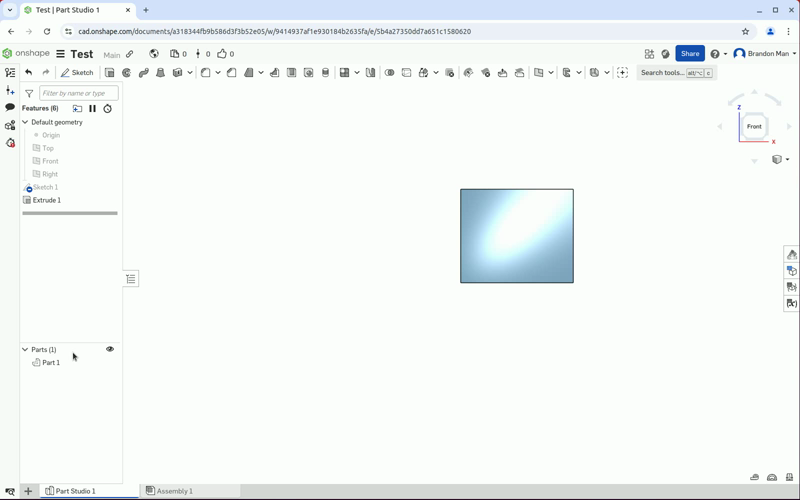
key(shift+p)
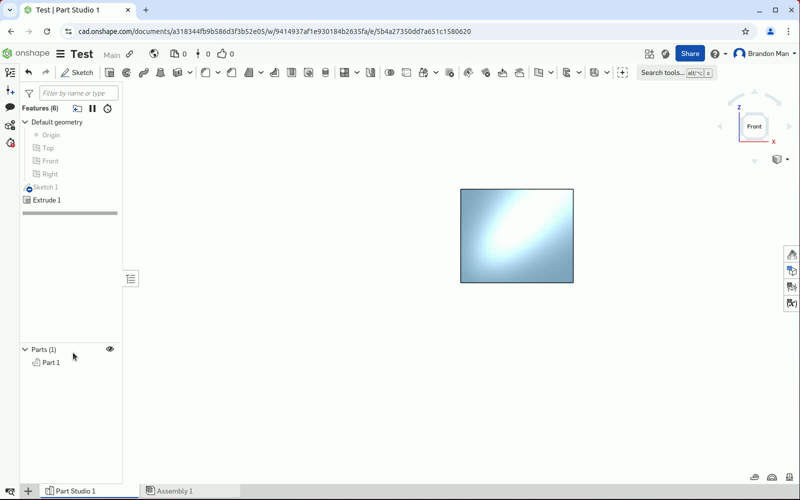
key(space)
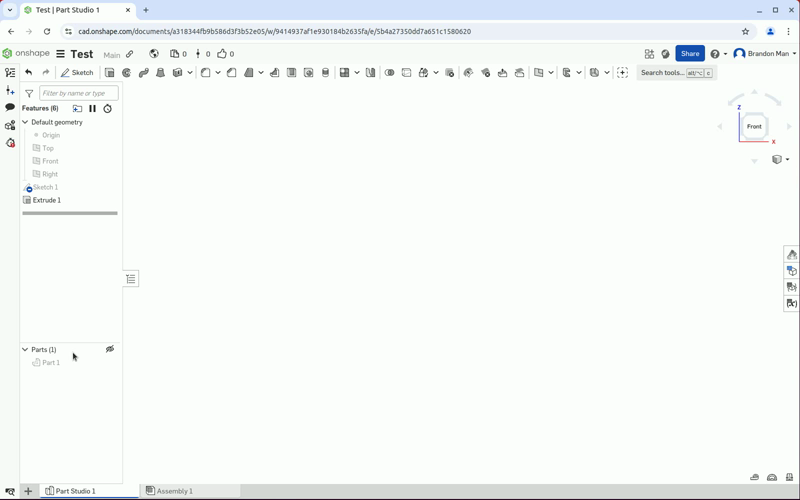
key_down(shift)
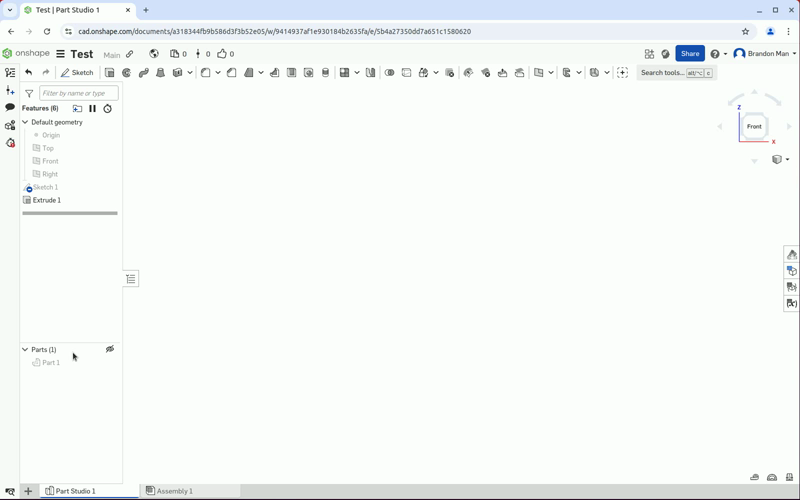
key(left)
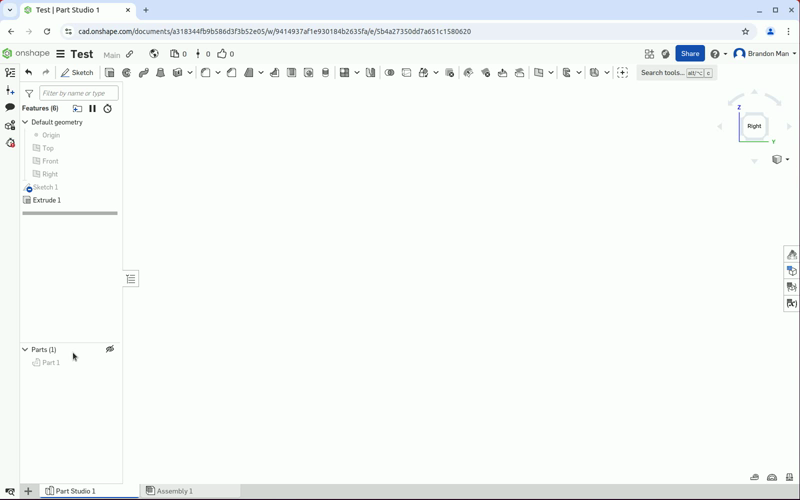
key_up(shift)
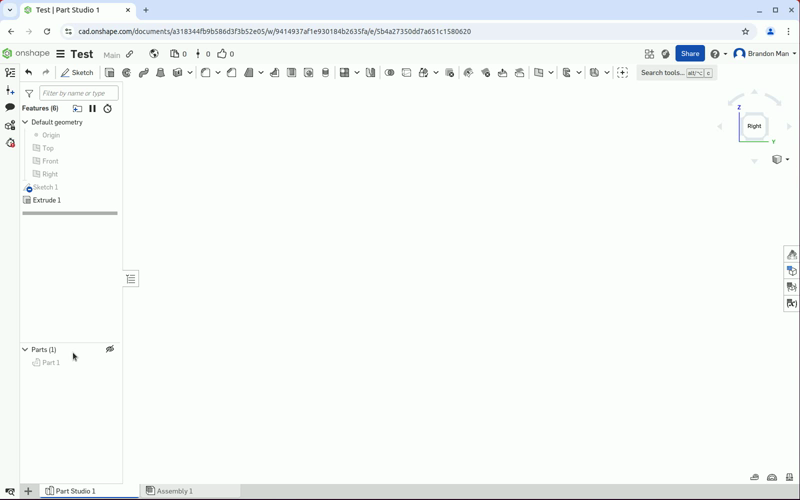
mouse_move(73, 352)
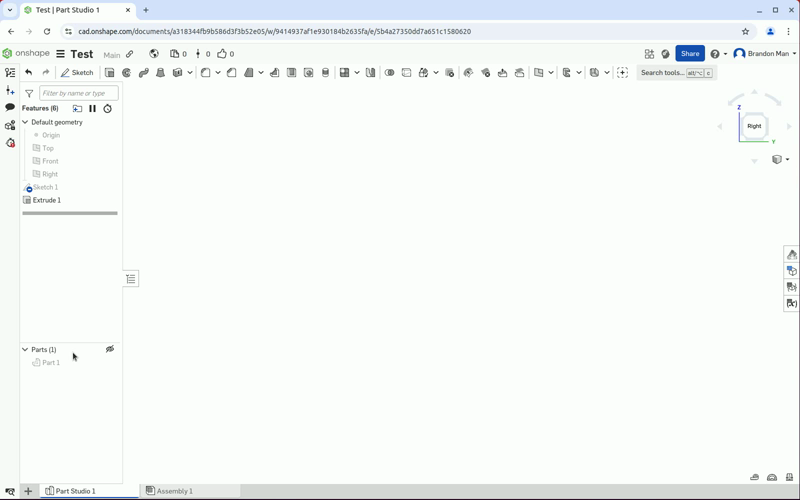
key(shift+y)
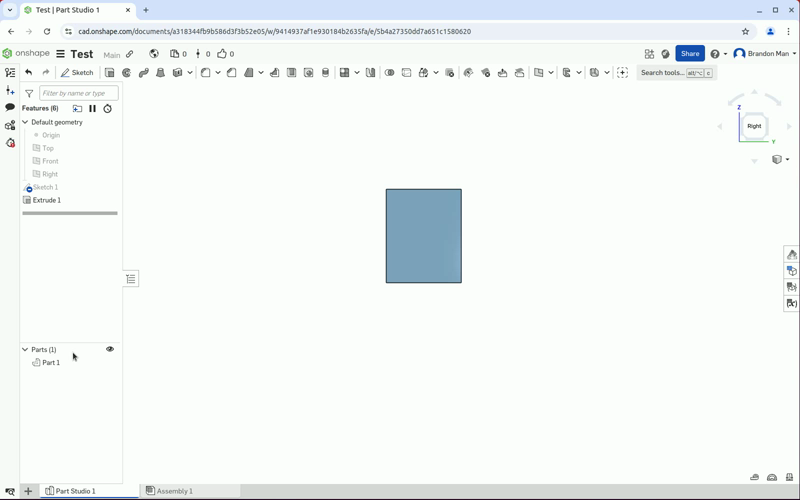
mouse_move(541, 75)
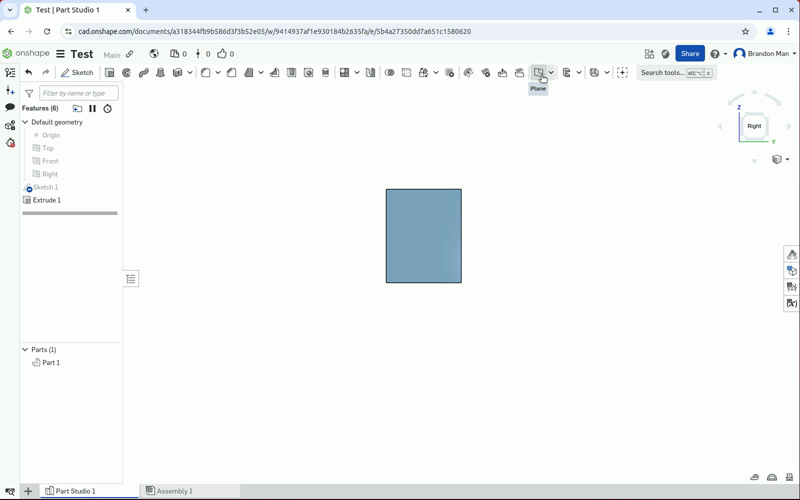
click(541, 75)
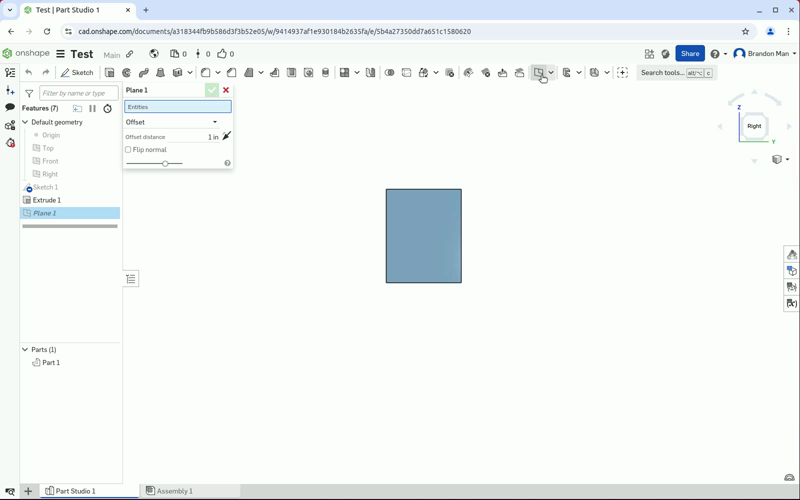
mouse_move(73, 176)
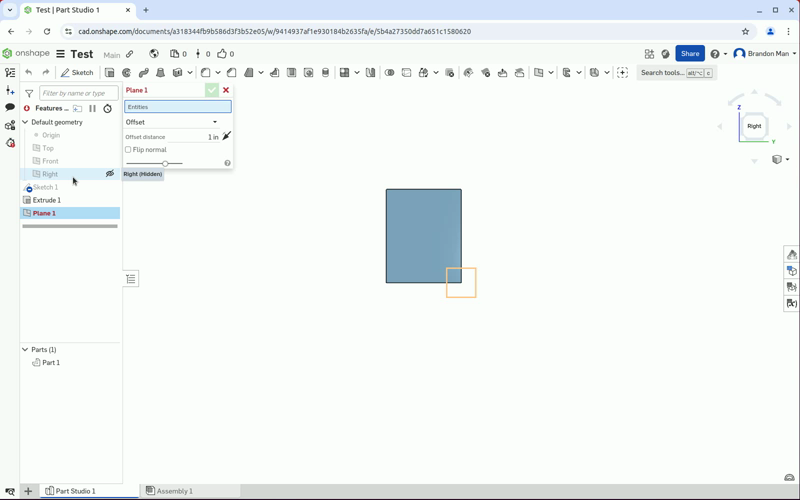
click(73, 176)
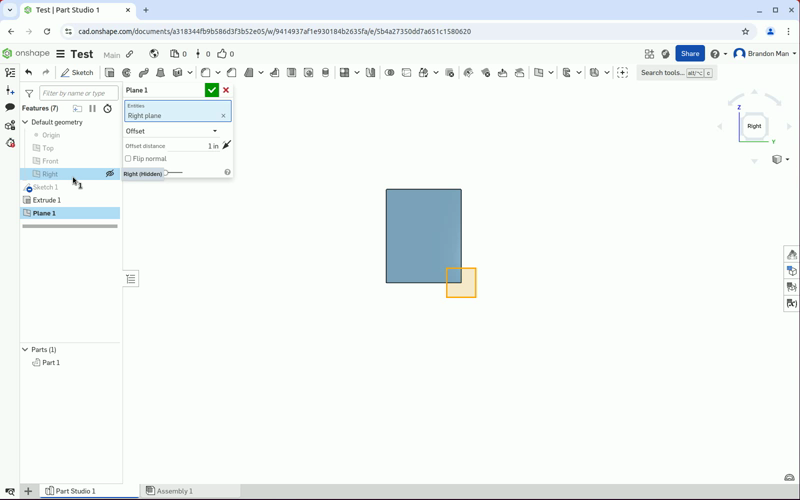
key(tab, 2)
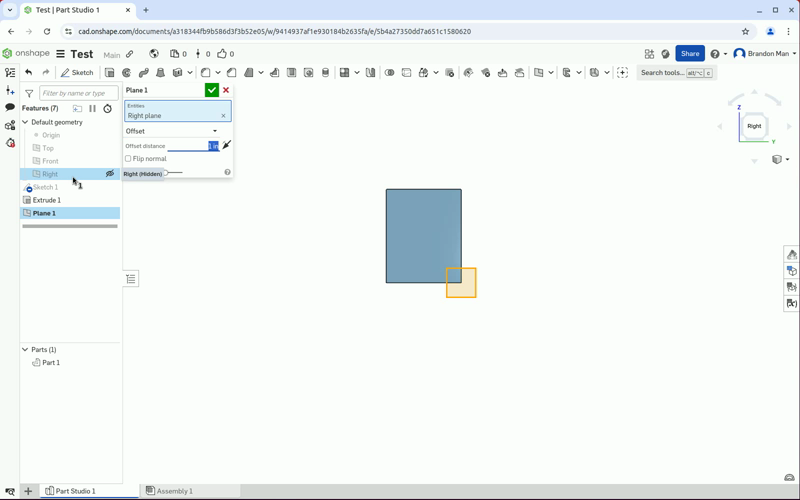
text(23.108)
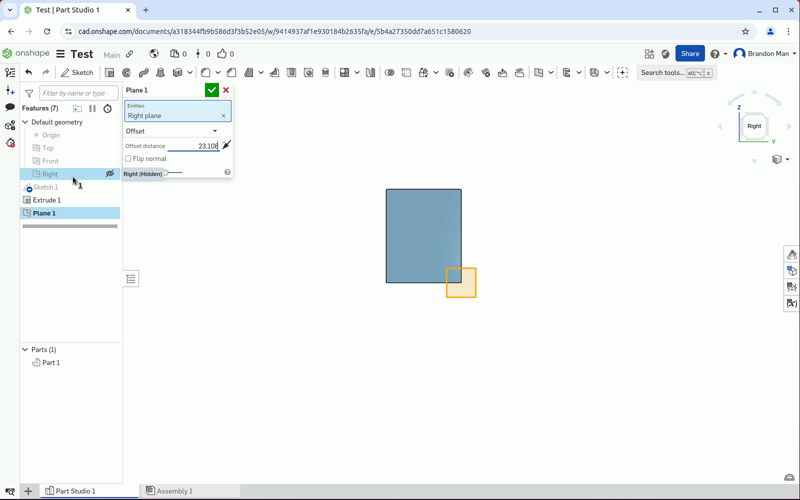
key(enter, 2)
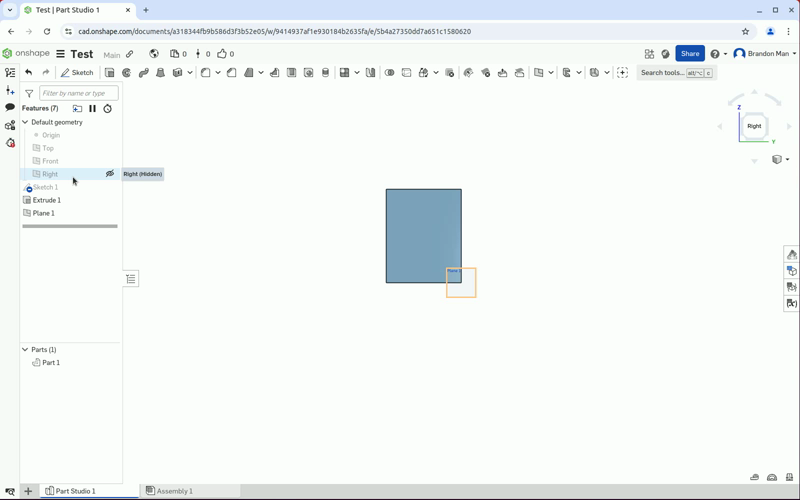
key(shift+s)
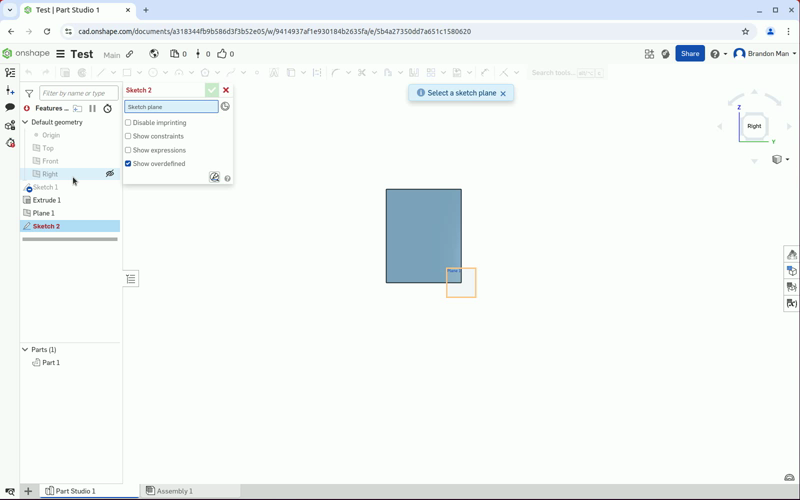
mouse_move(73, 215)
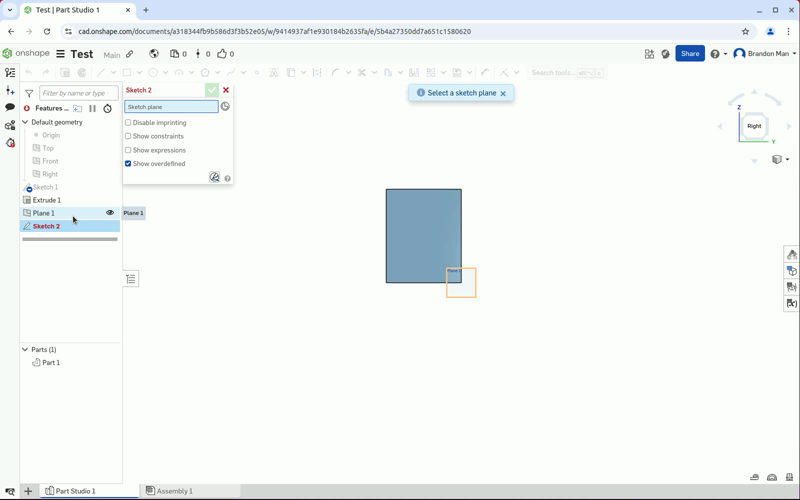
click(73, 215)
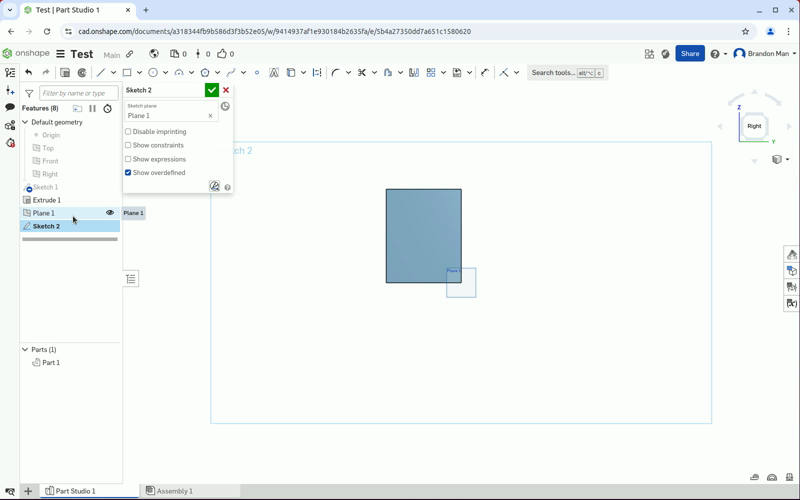
mouse_move(73, 352)
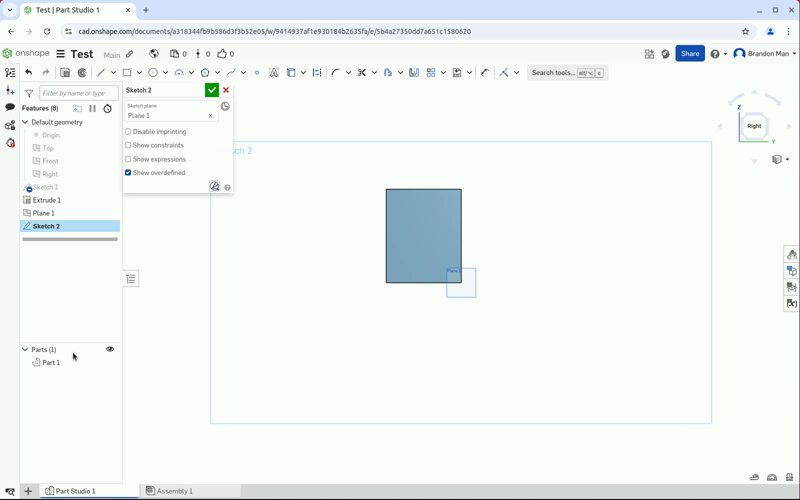
key(y)
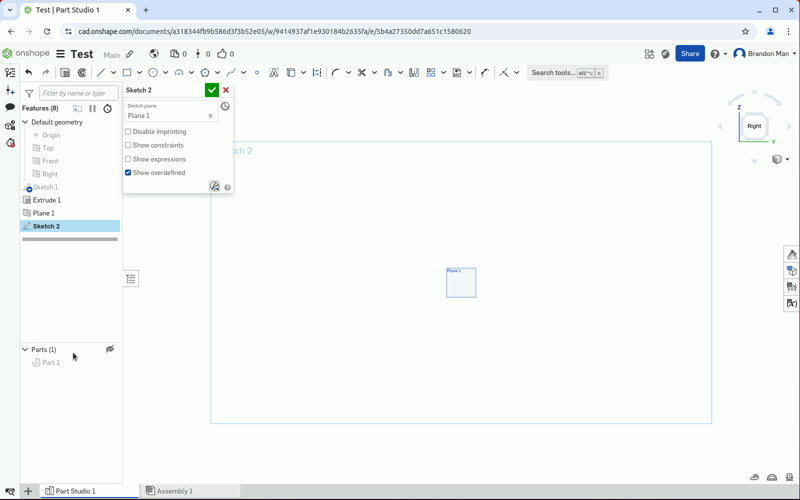
key(l)
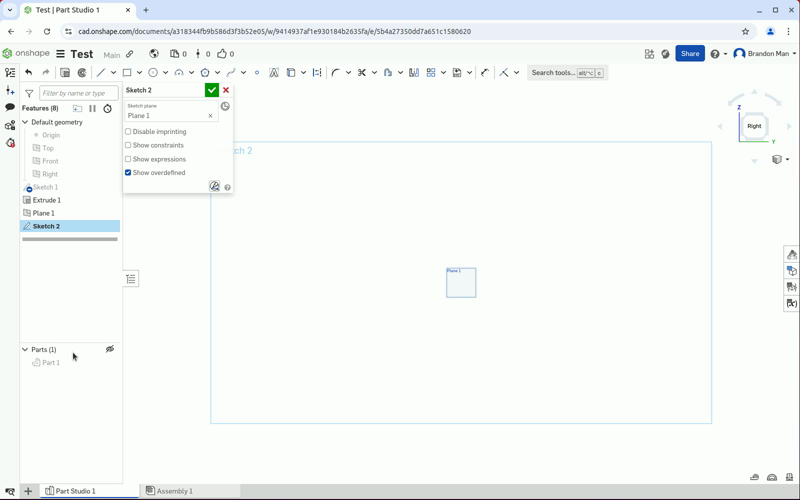
key_down(shift)
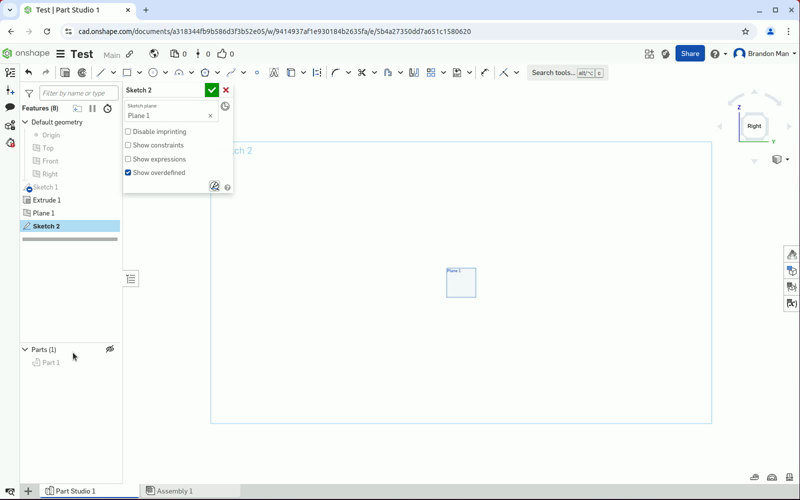
mouse_move(385, 245)
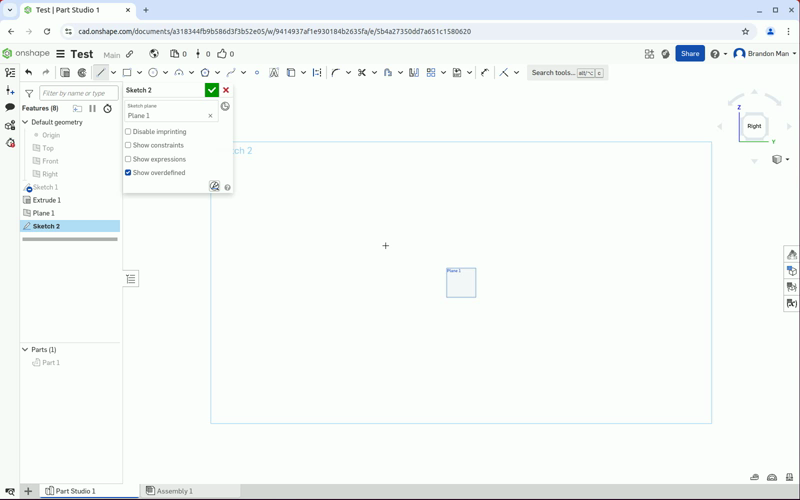
click(385, 245)
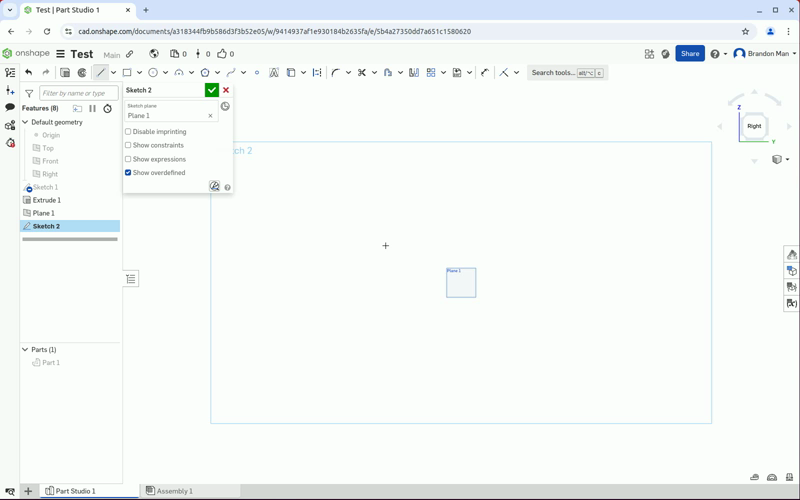
key_up(shift)
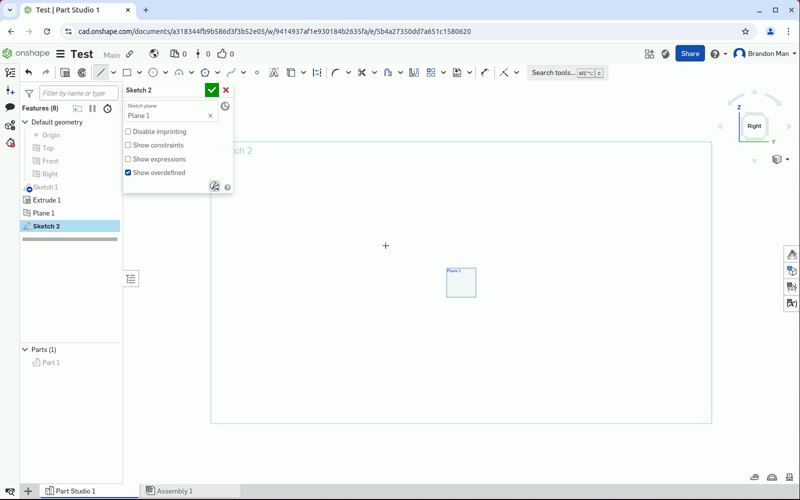
key_down(shift)
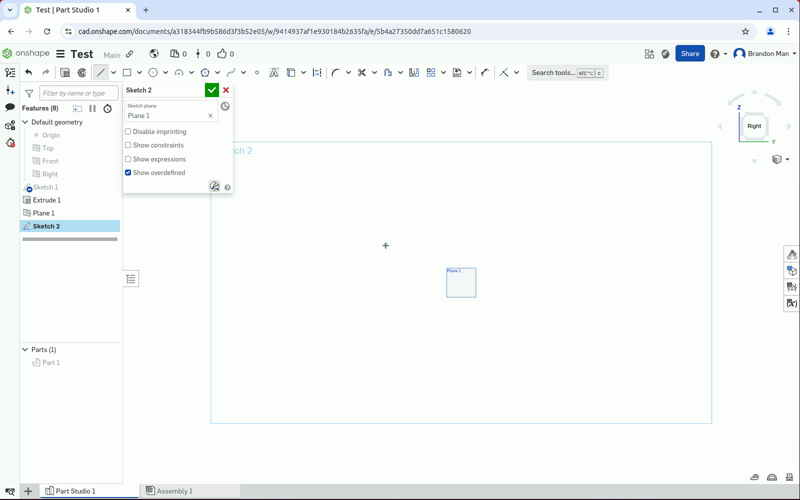
mouse_move(415, 245)
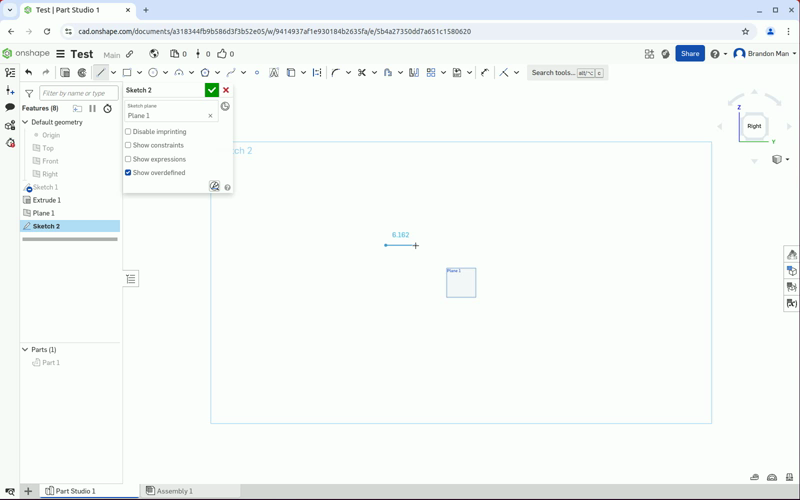
mouse_move(423, 245)
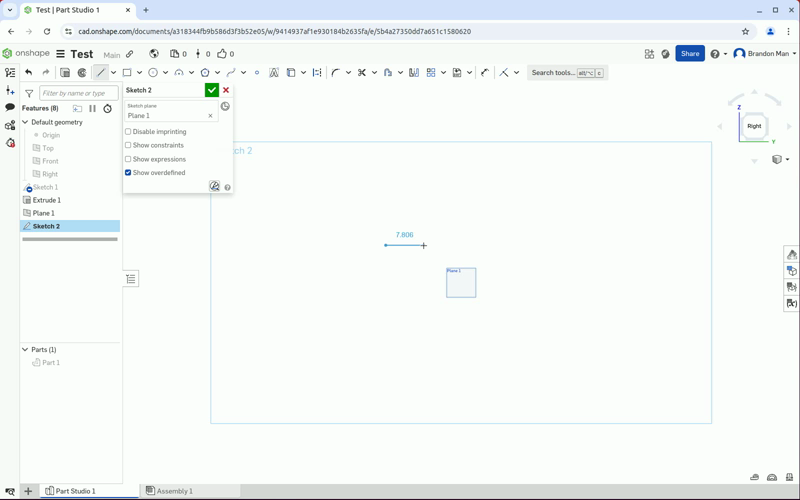
click(423, 245)
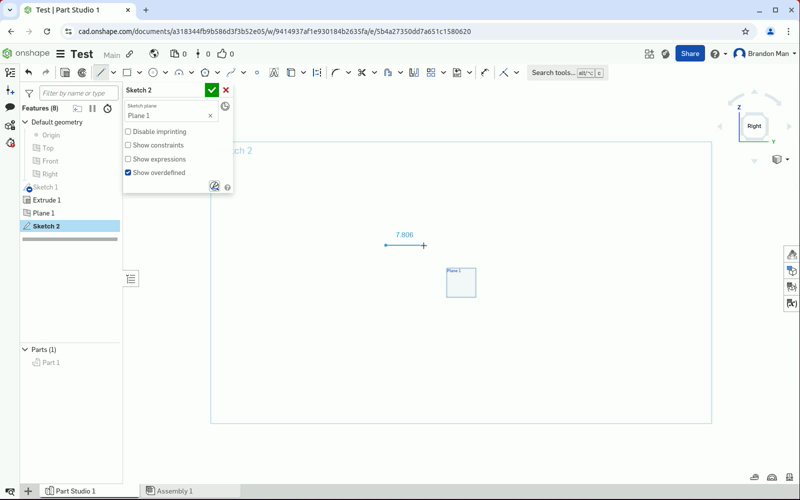
key_up(shift)
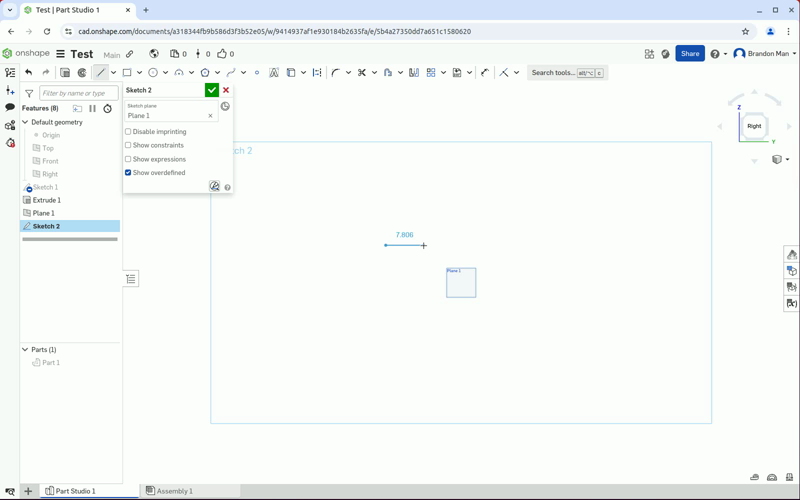
key_down(shift)
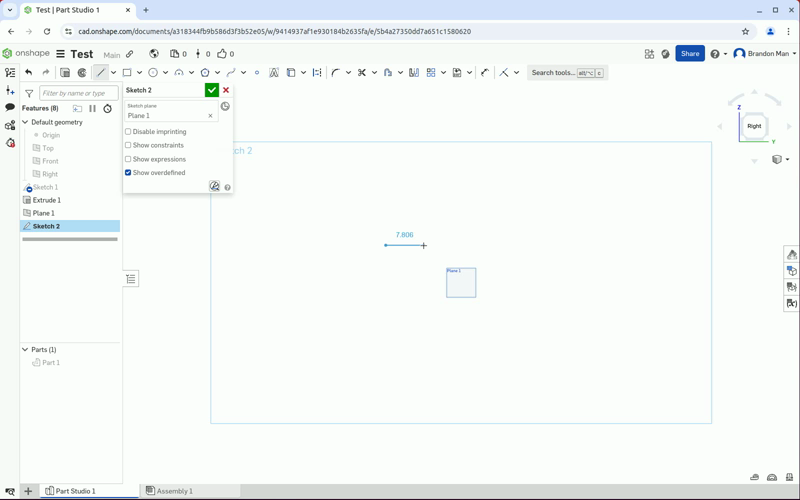
mouse_move(453, 245)
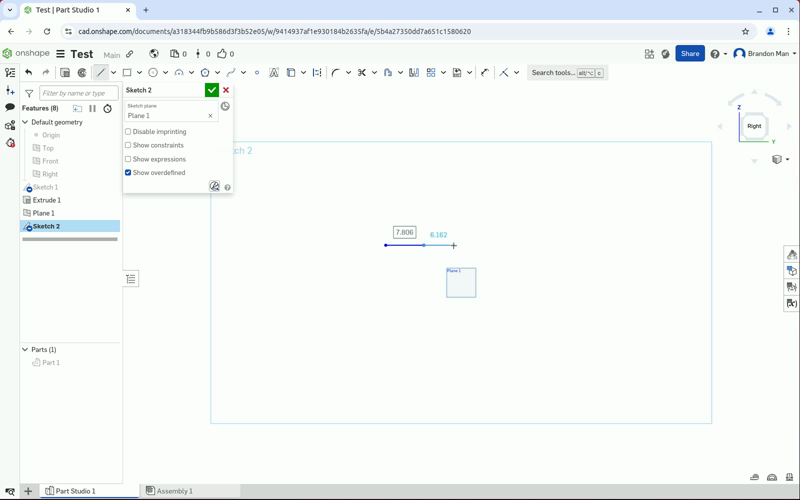
mouse_move(423, 188)
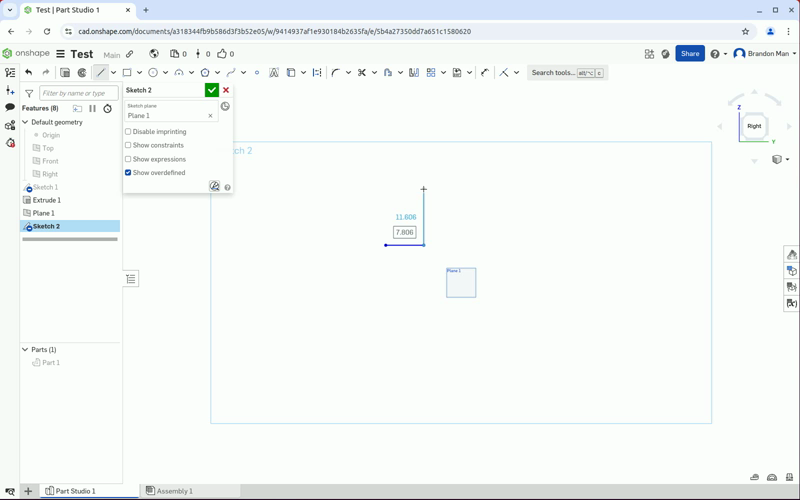
click(423, 188)
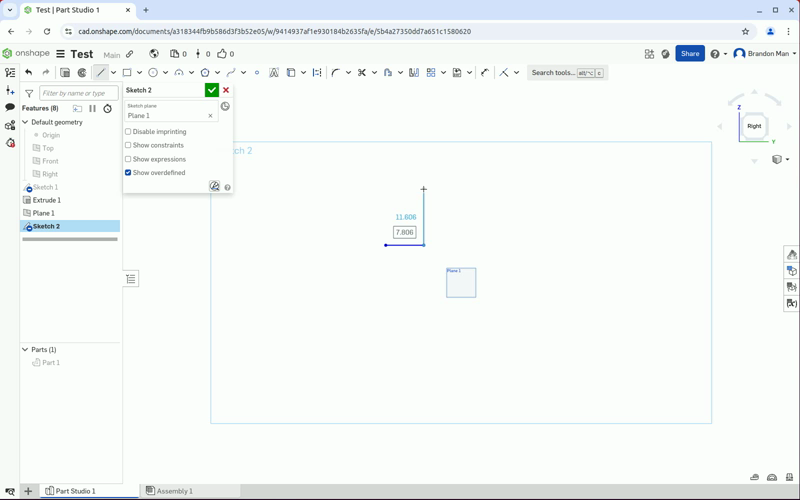
key_up(shift)
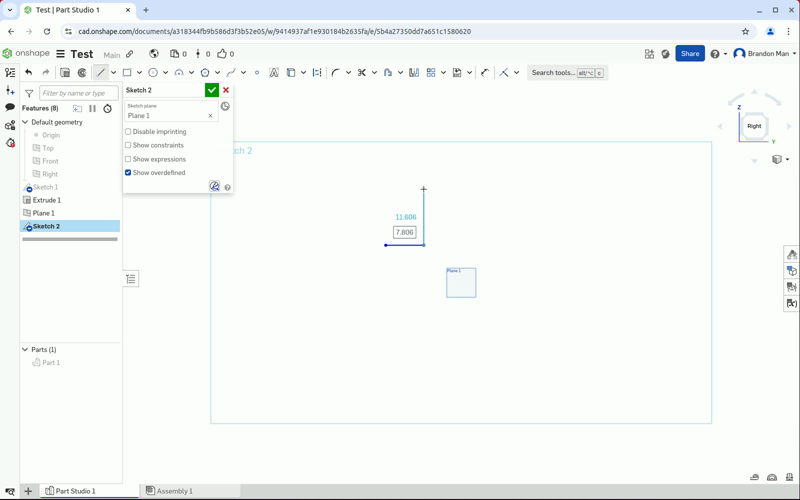
key_down(shift)
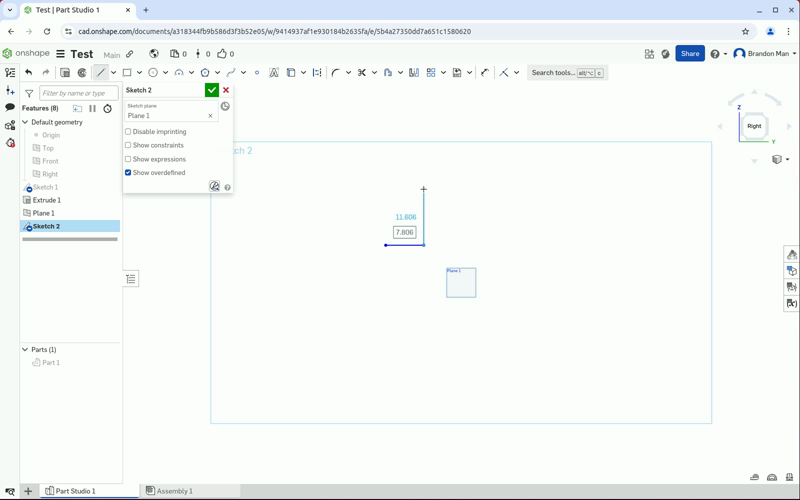
mouse_move(453, 188)
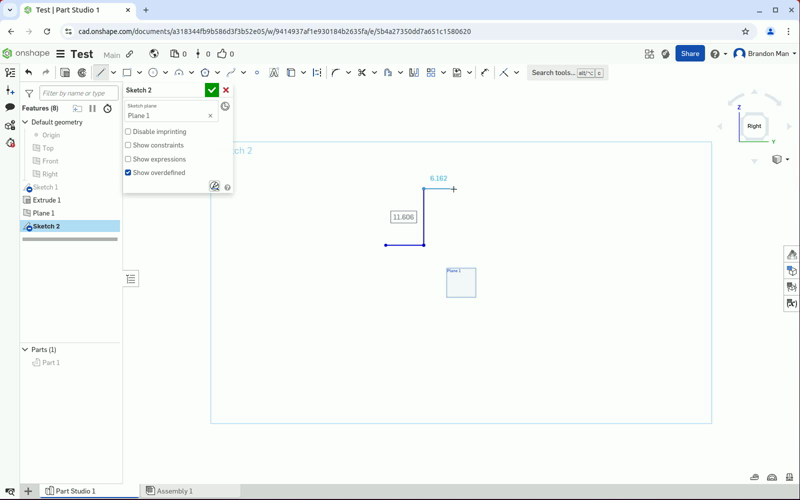
mouse_move(385, 188)
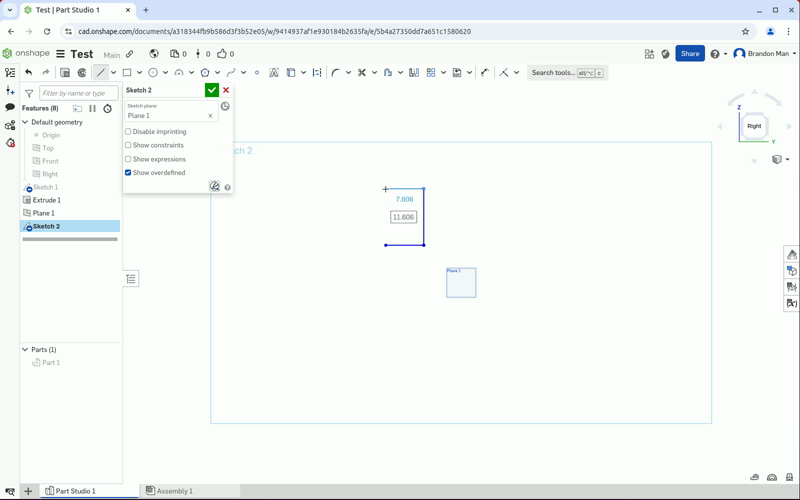
click(385, 188)
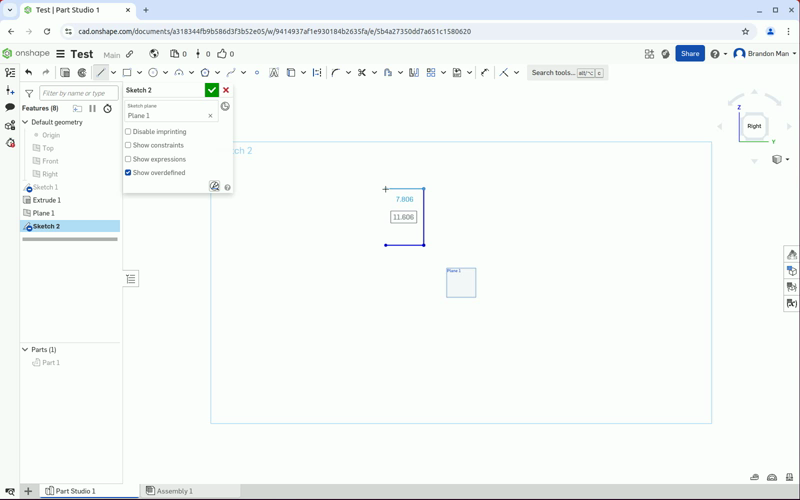
key_up(shift)
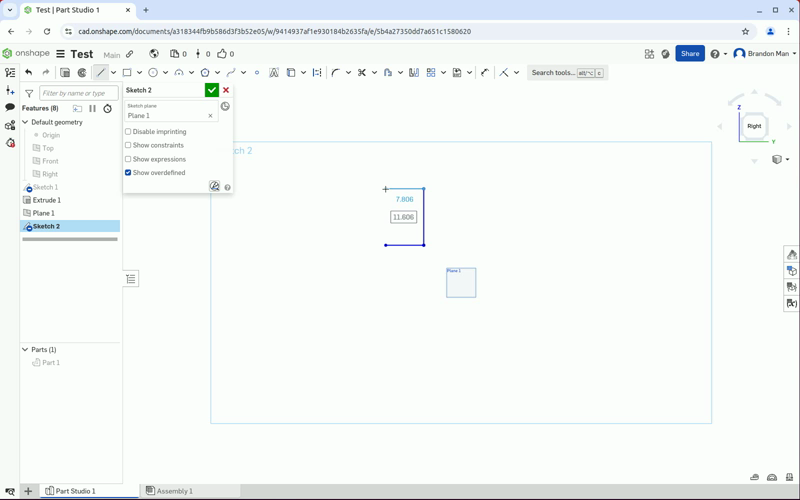
mouse_move(415, 188)
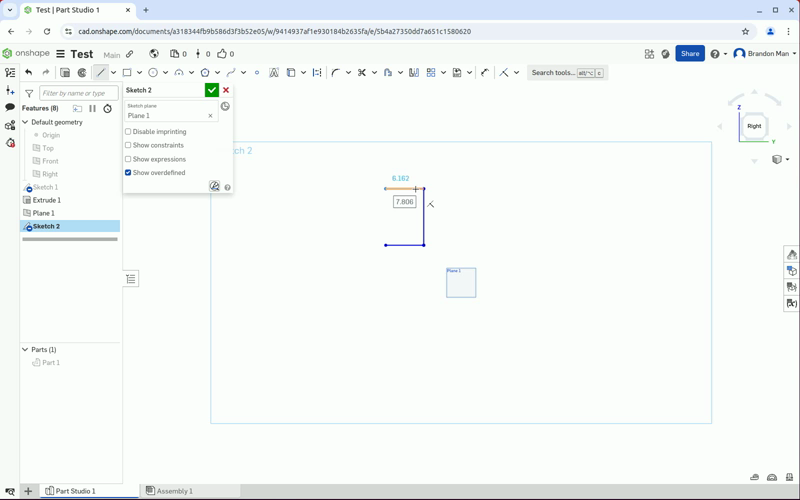
key_down(shift)
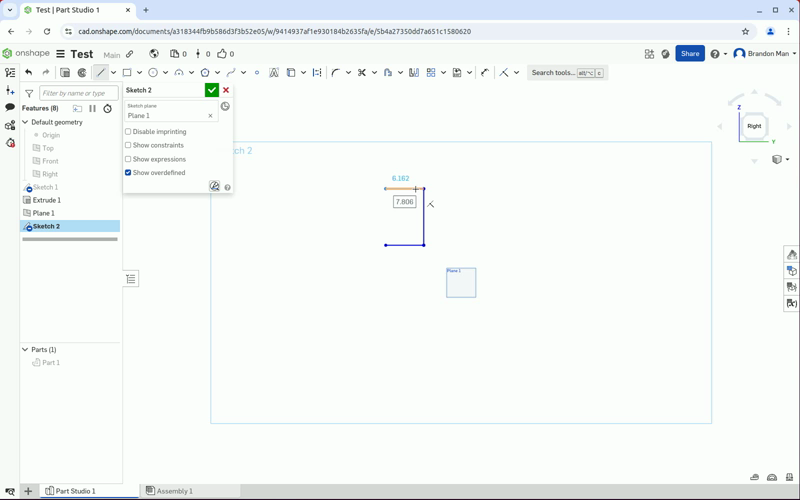
mouse_move(385, 245)
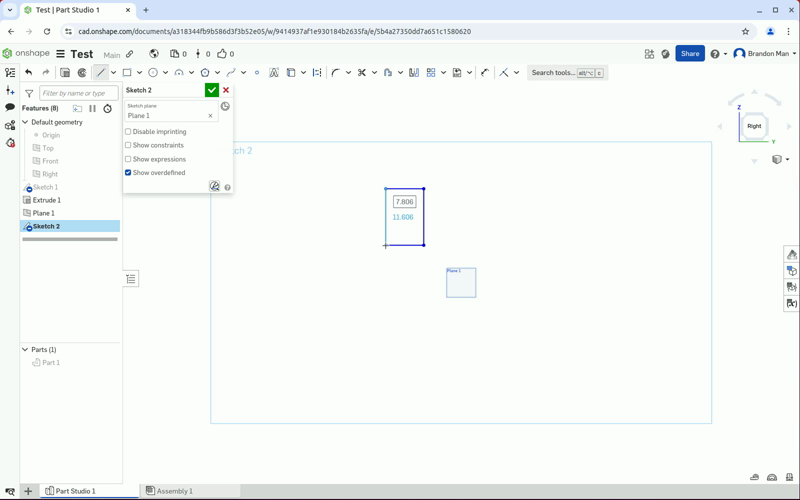
key_up(shift)
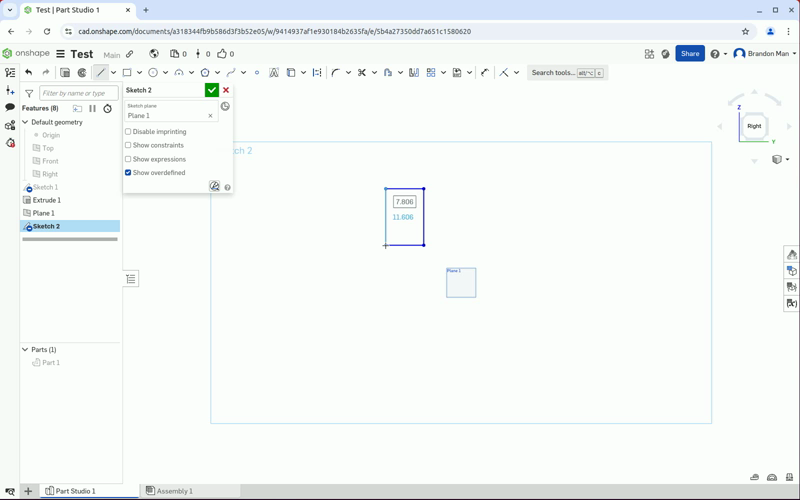
click(385, 245)
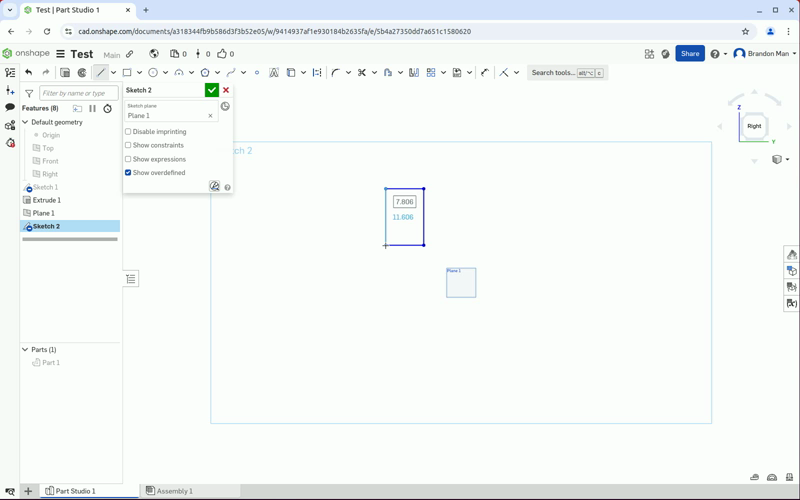
key(esc)
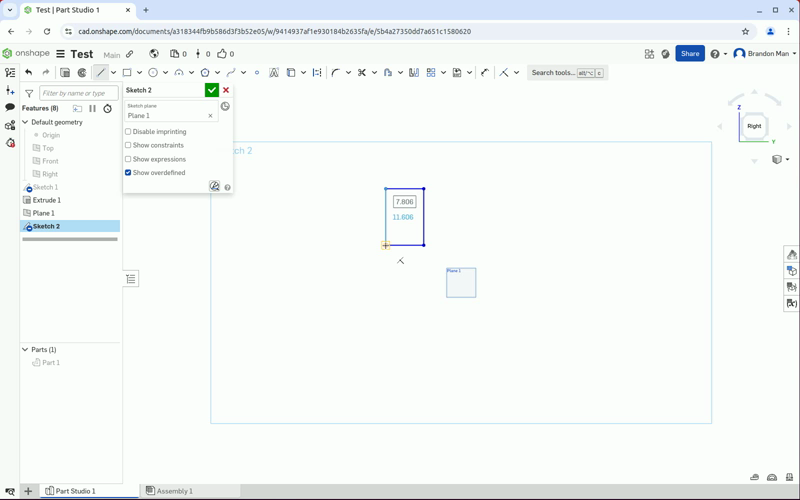
mouse_move(416, 218)
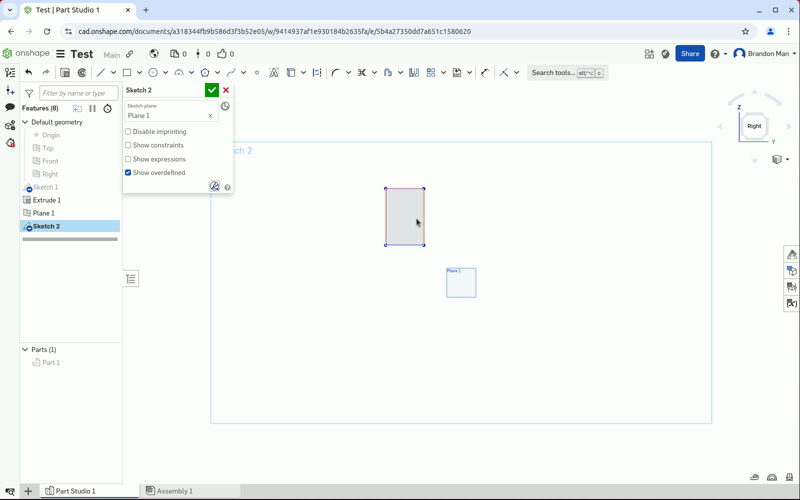
click(416, 218)
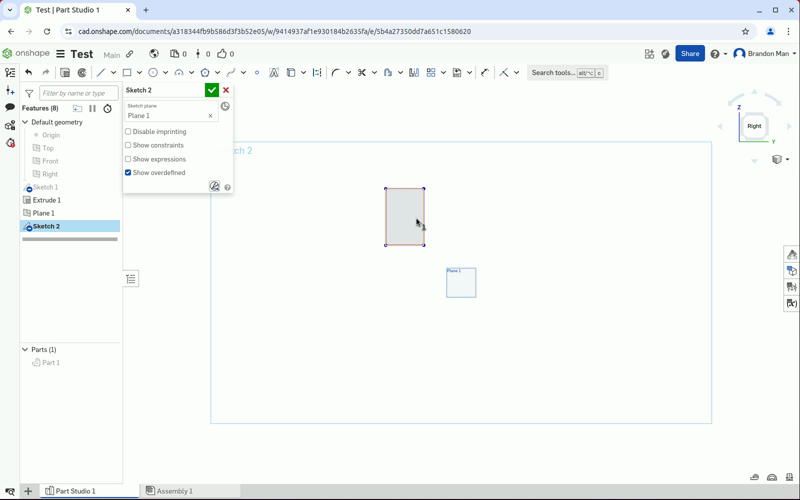
mouse_move(73, 352)
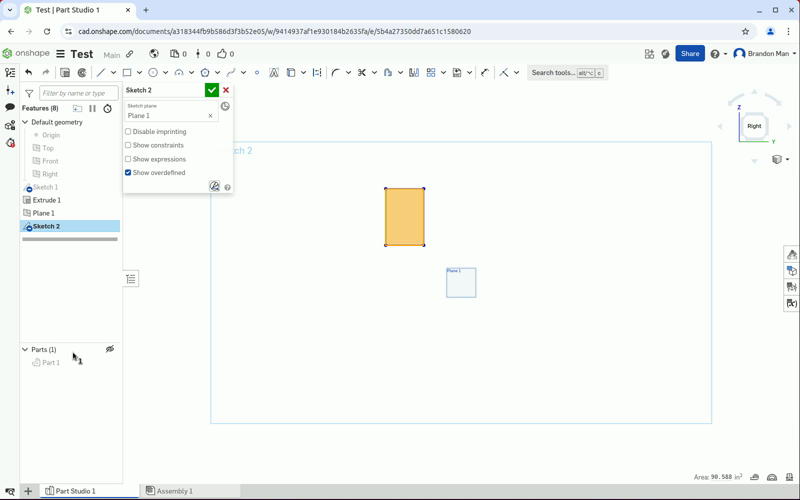
key(shift+y)
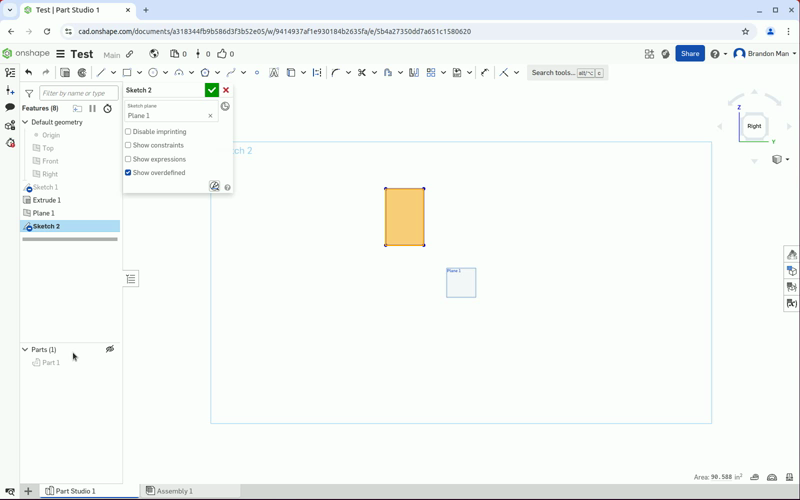
key(shift+e)
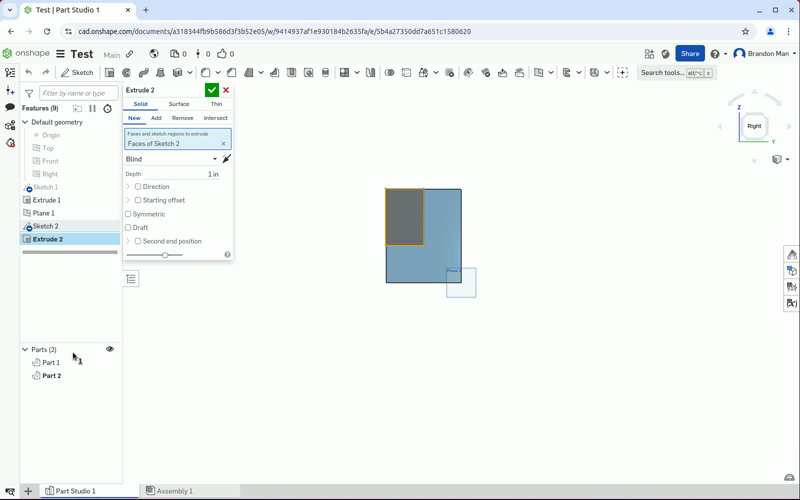
mouse_move(143, 106)
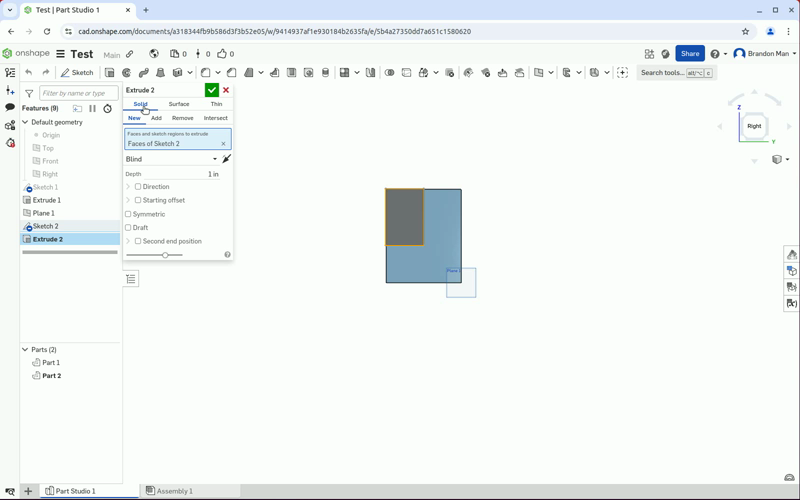
click(143, 106)
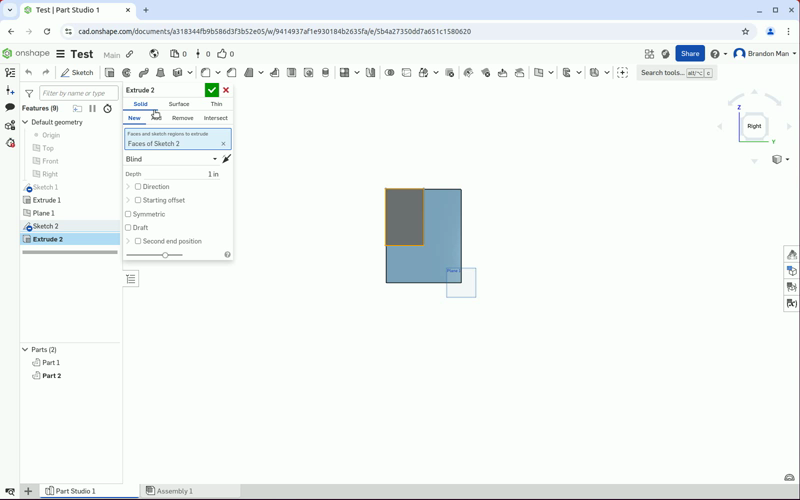
mouse_move(186, 120)
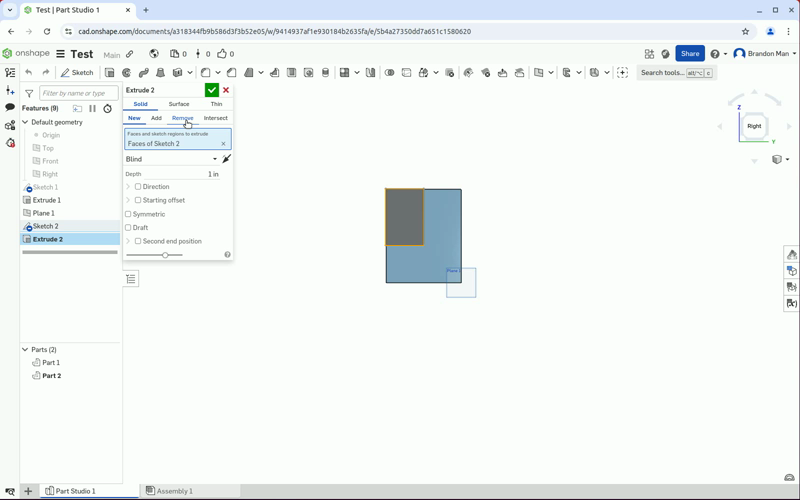
click(186, 120)
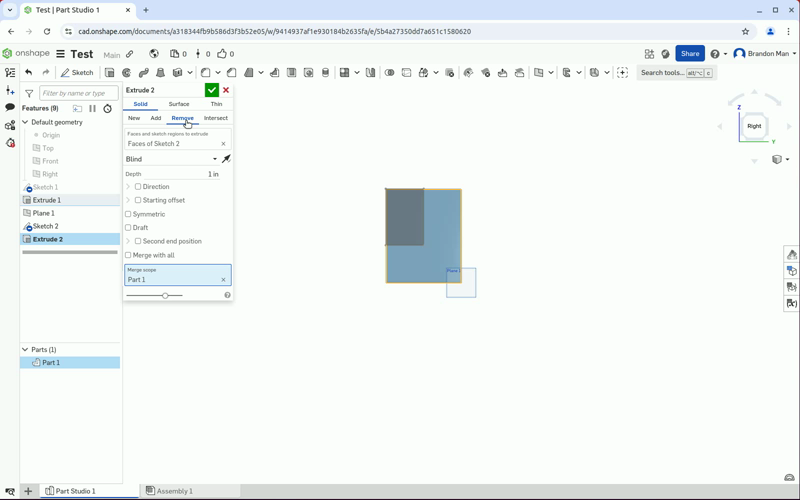
key(tab, 4)
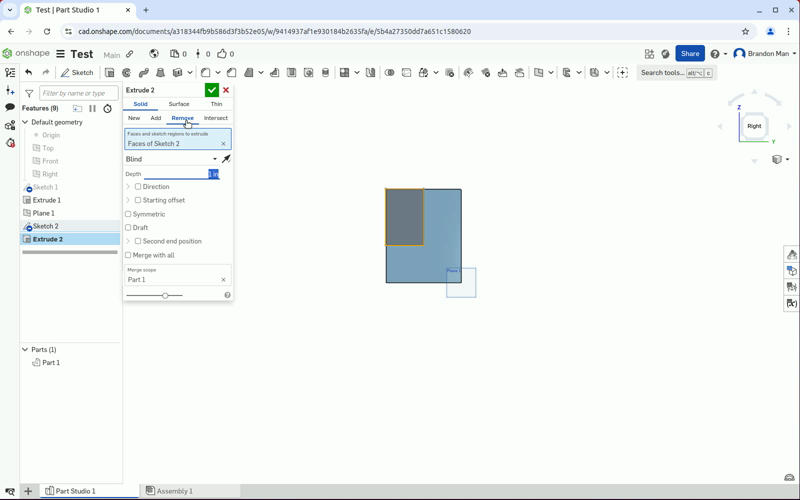
text(23.108)
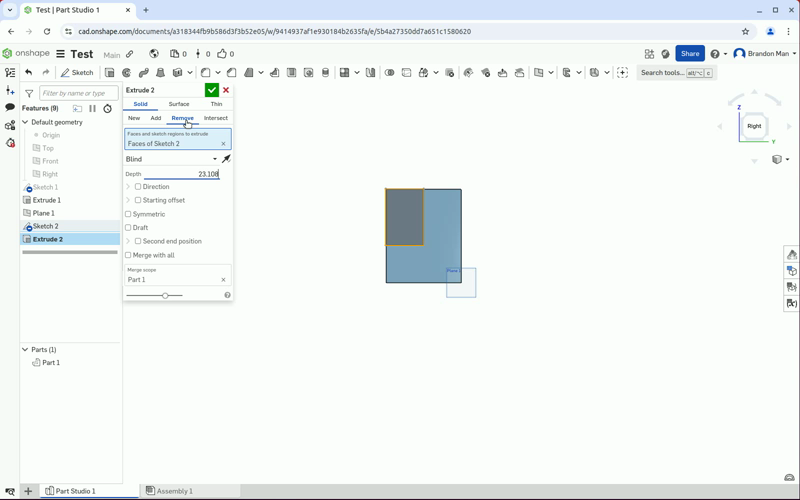
key(tab, 6)
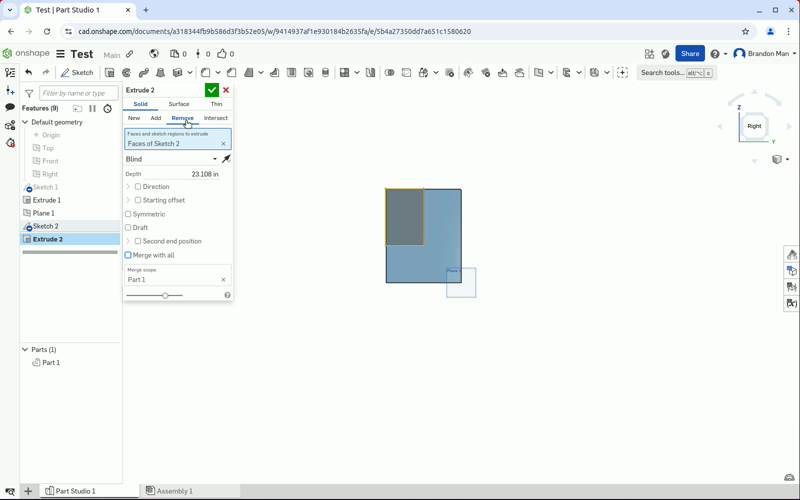
key(space)
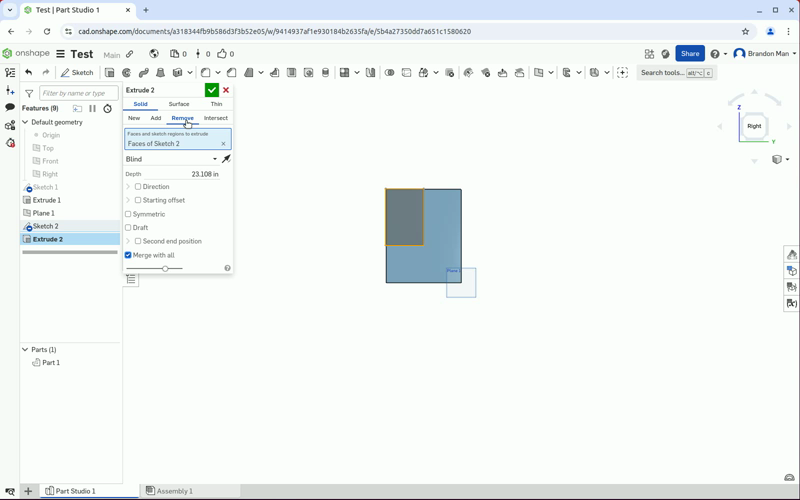
key(enter)
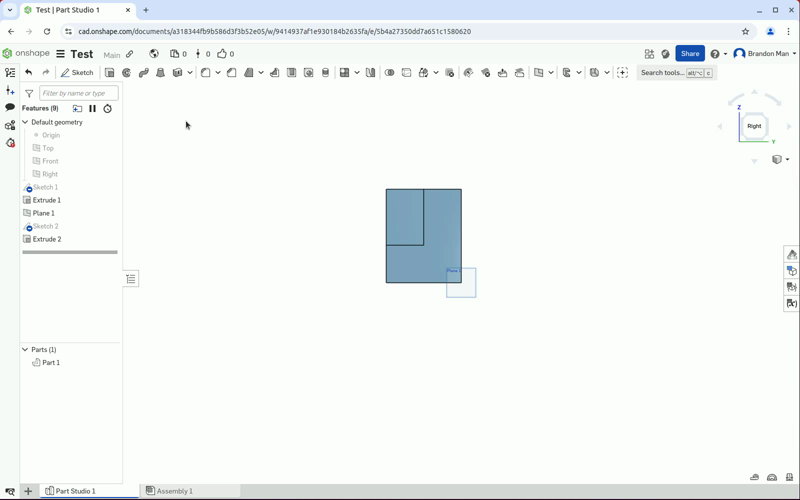
key(shift+h)
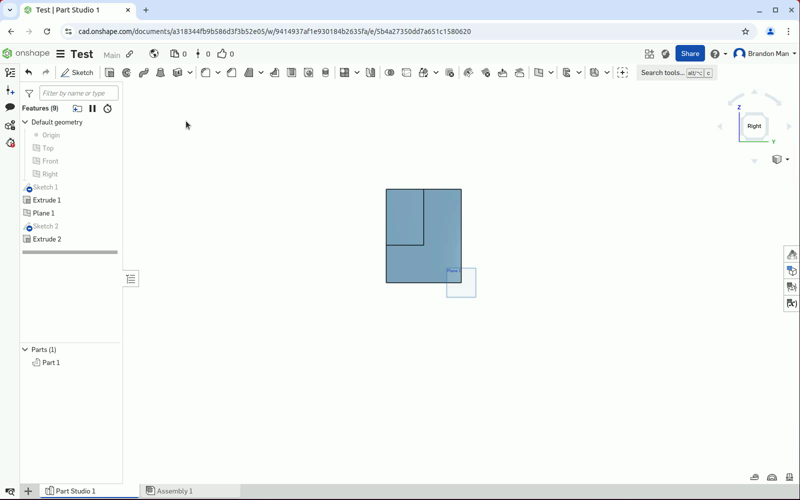
key(shift+h)
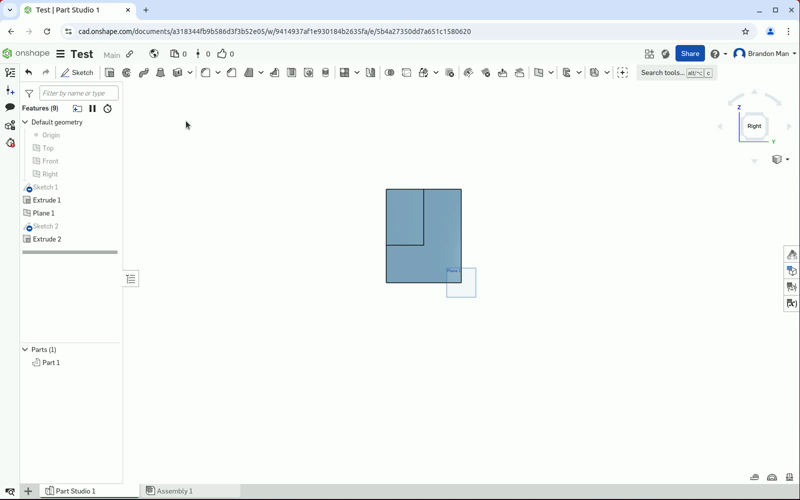
mouse_move(73, 189)
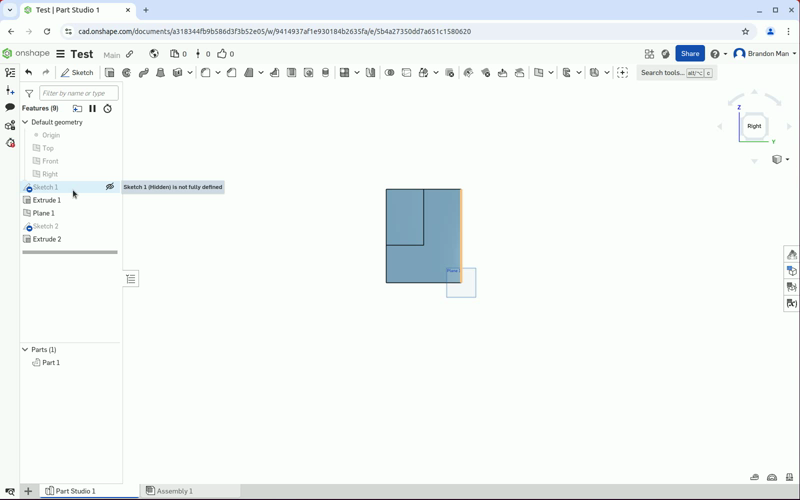
click(73, 189)
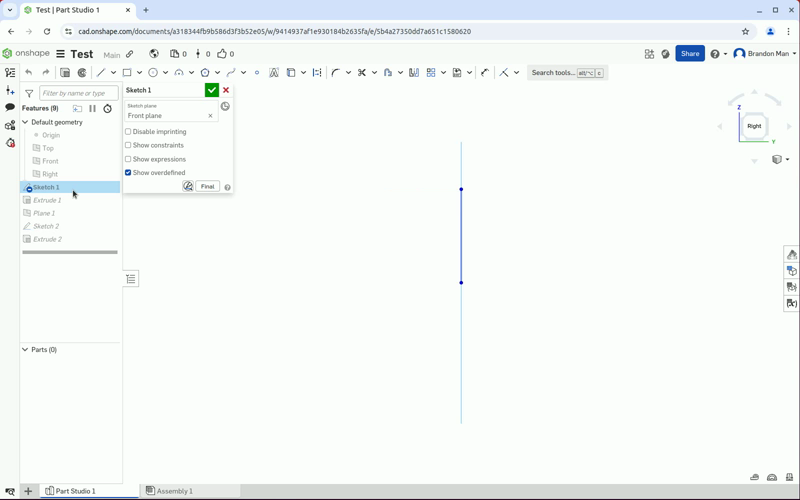
mouse_move(229, 92)
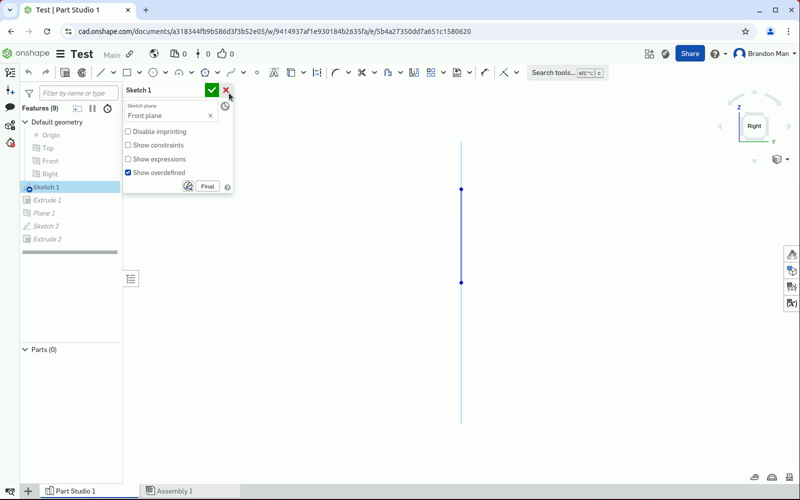
click(229, 92)
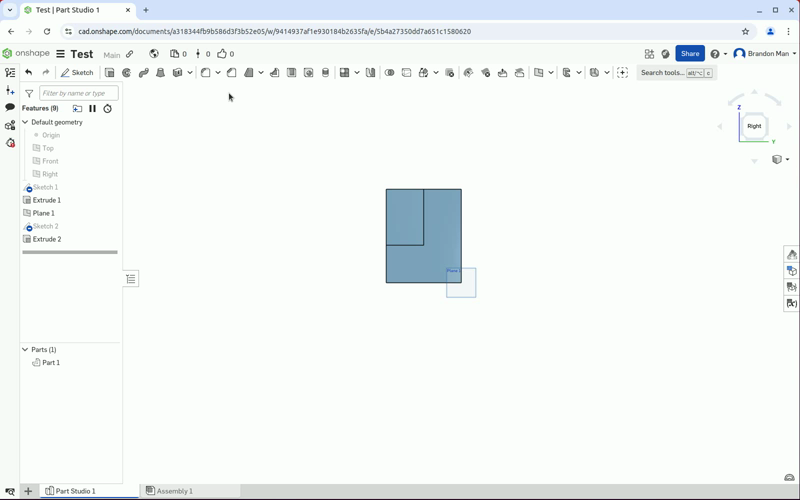
mouse_move(73, 352)
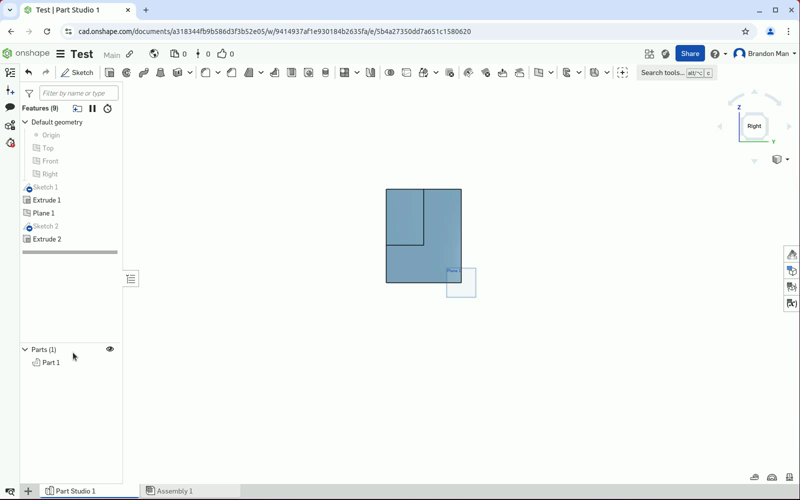
key(y)
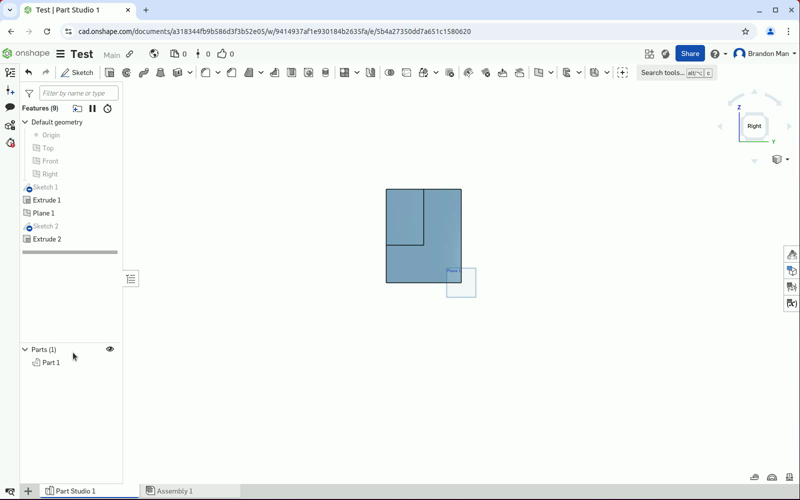
key(shift+p)
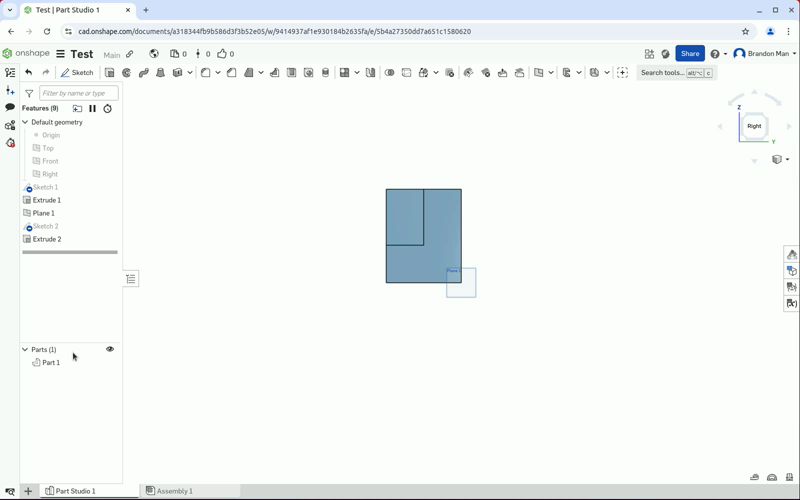
key(space)
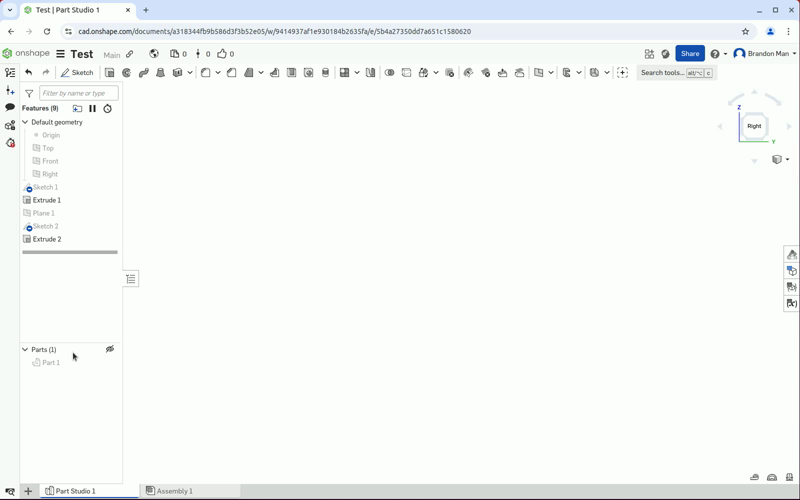
key_down(shift)
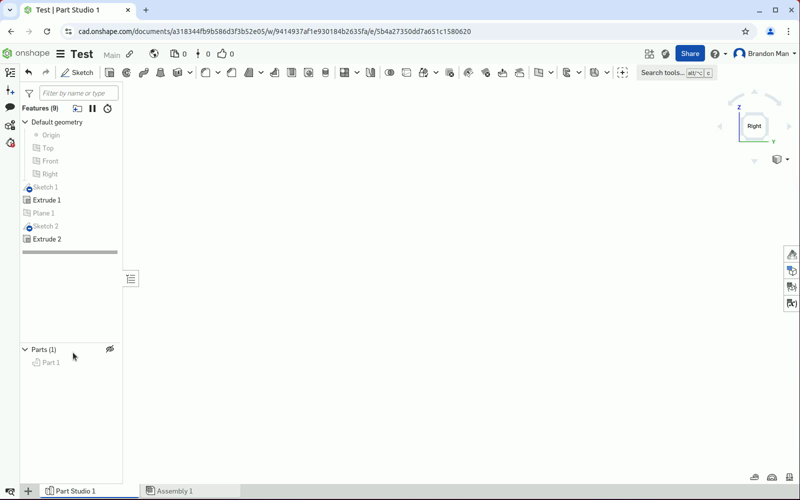
key(right)
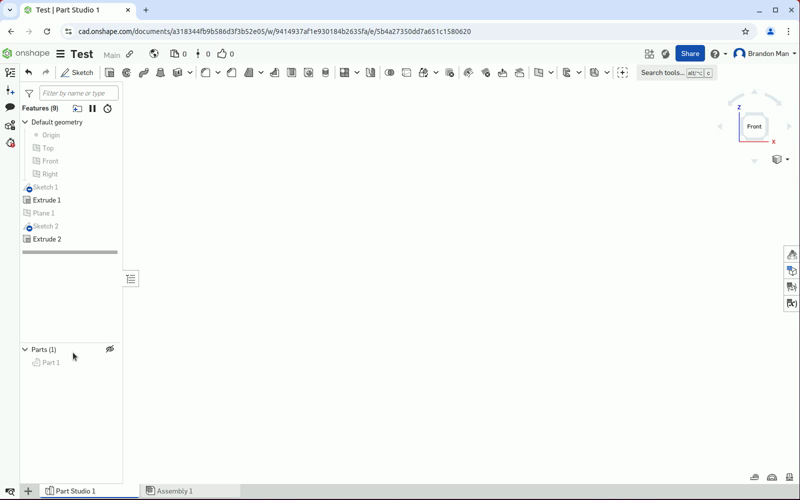
key_up(shift)
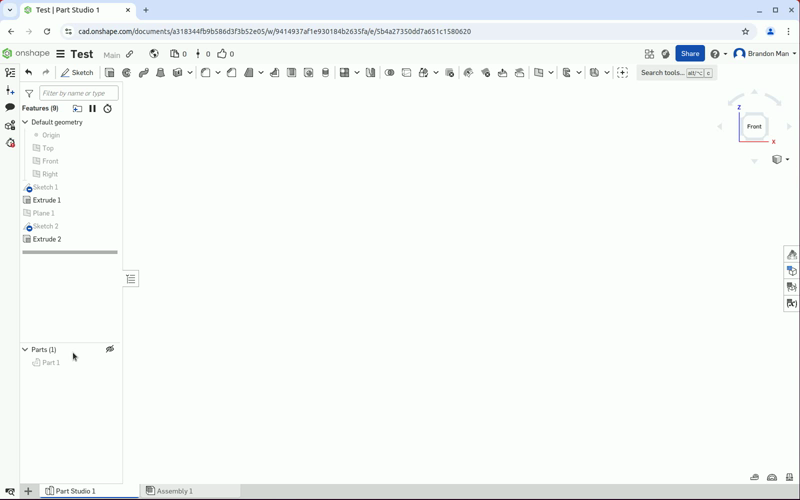
mouse_move(73, 352)
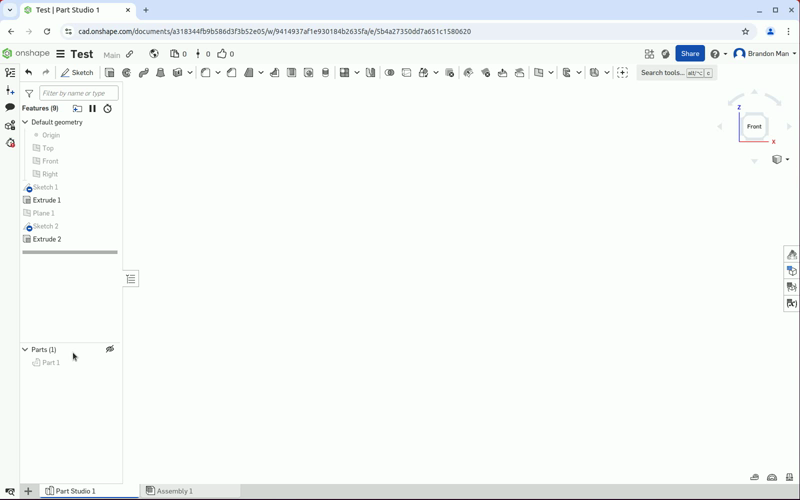
key(shift+y)
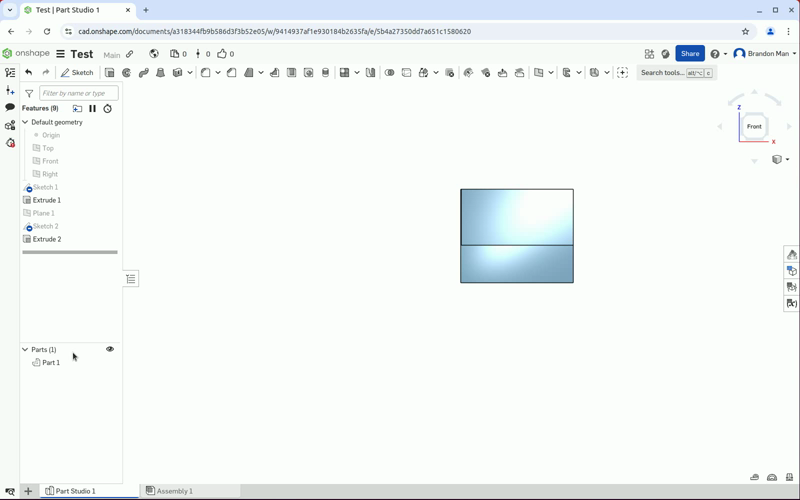
mouse_move(541, 75)
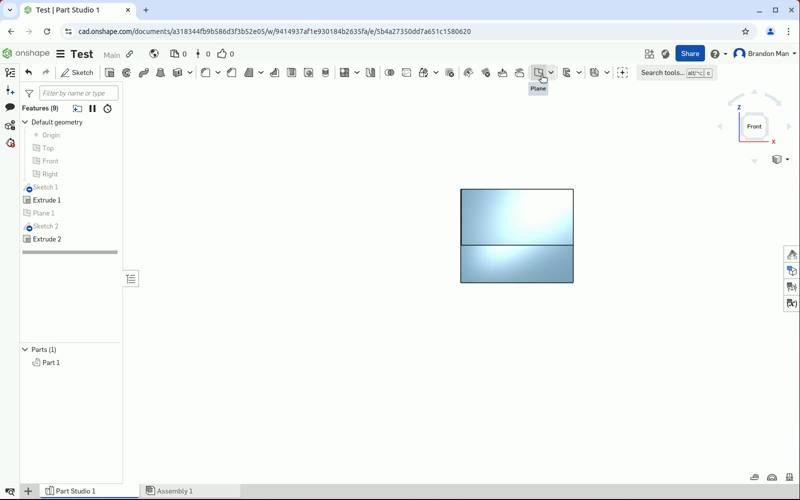
click(541, 75)
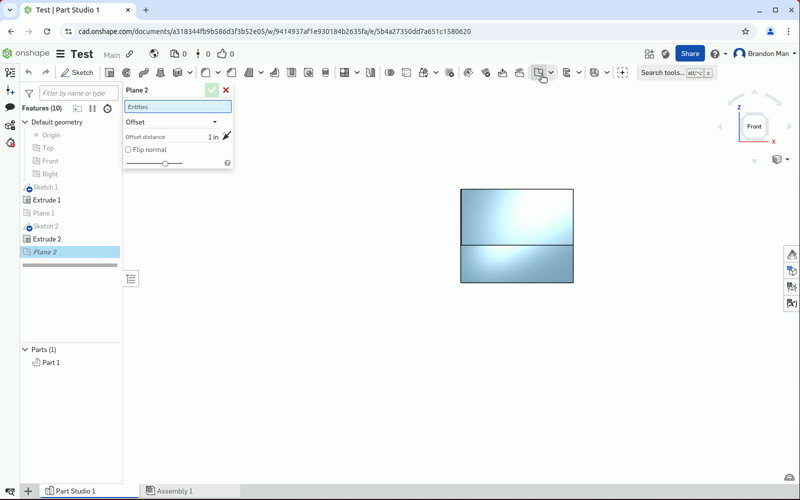
mouse_move(73, 163)
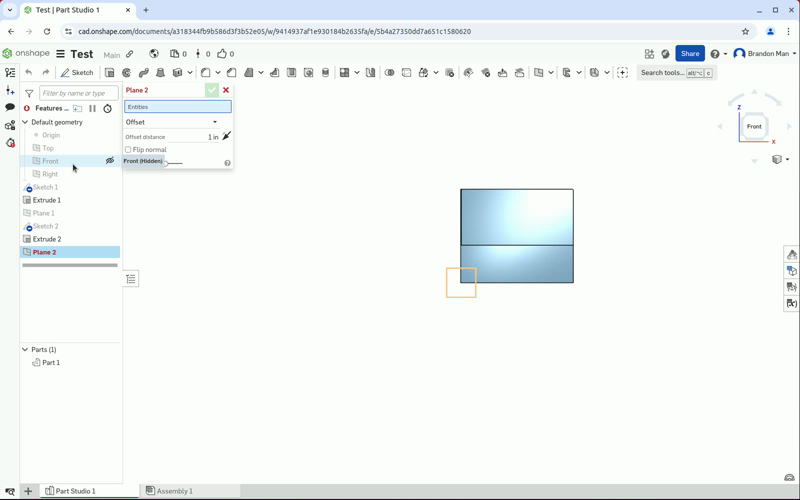
click(73, 163)
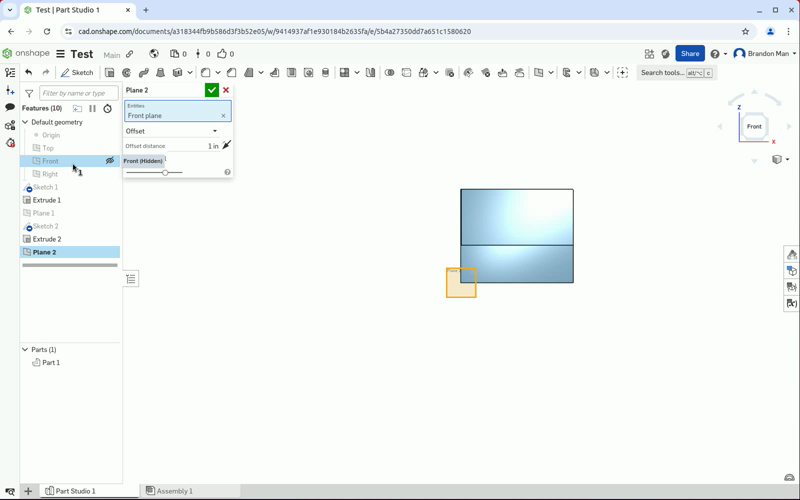
key(tab, 2)
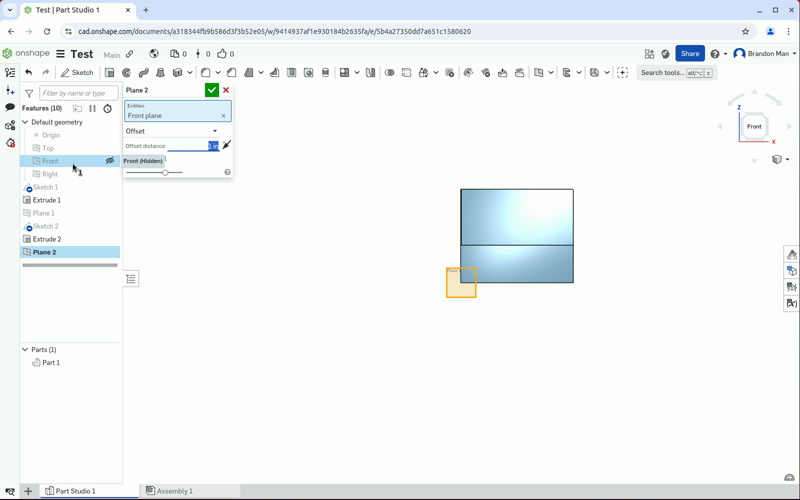
text(7.703)
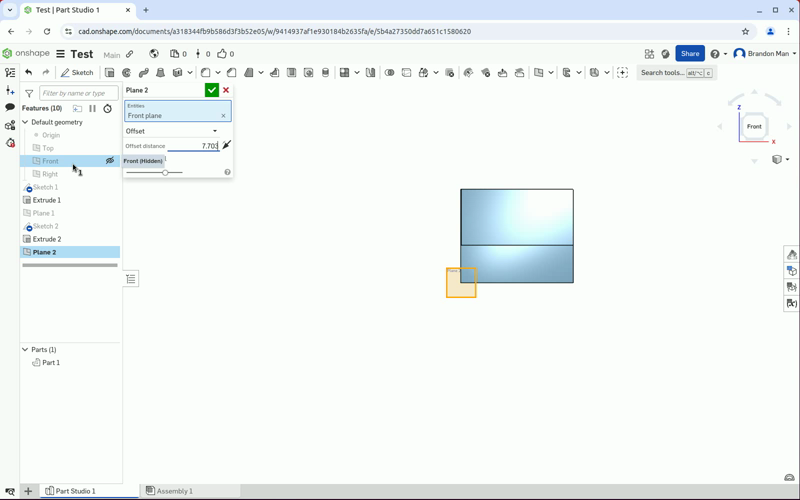
key(enter, 2)
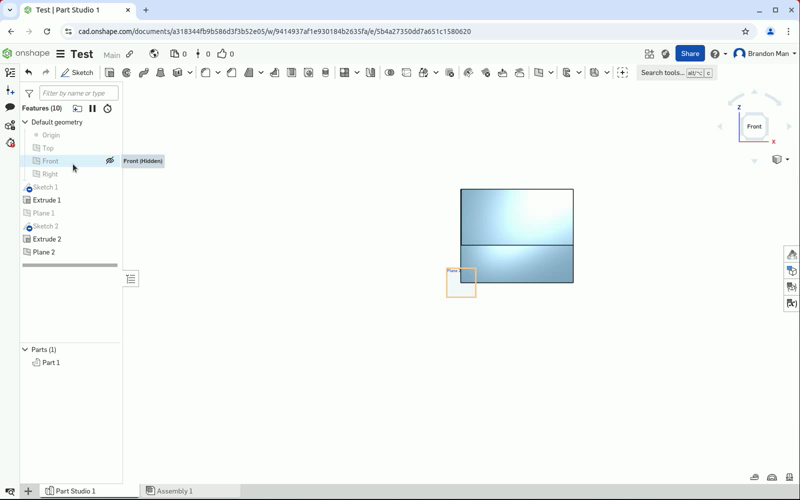
key(shift+s)
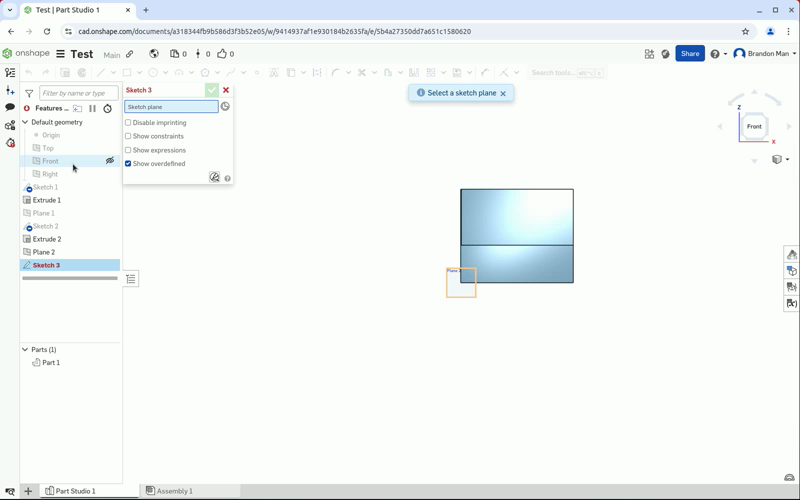
mouse_move(73, 254)
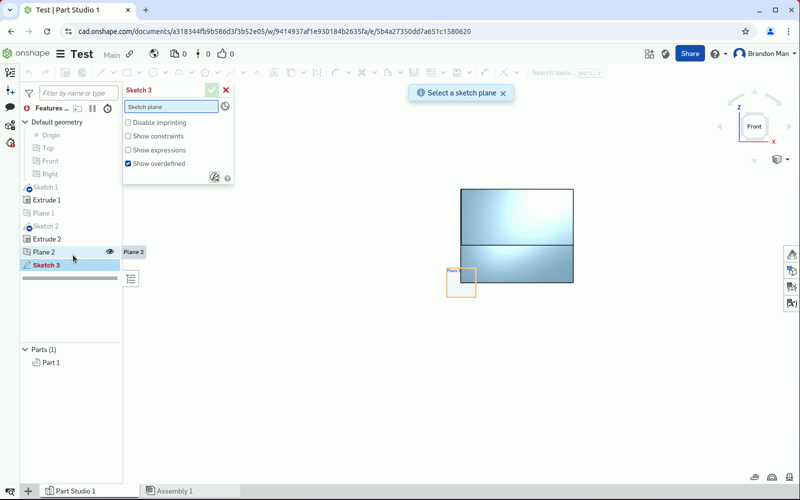
click(73, 254)
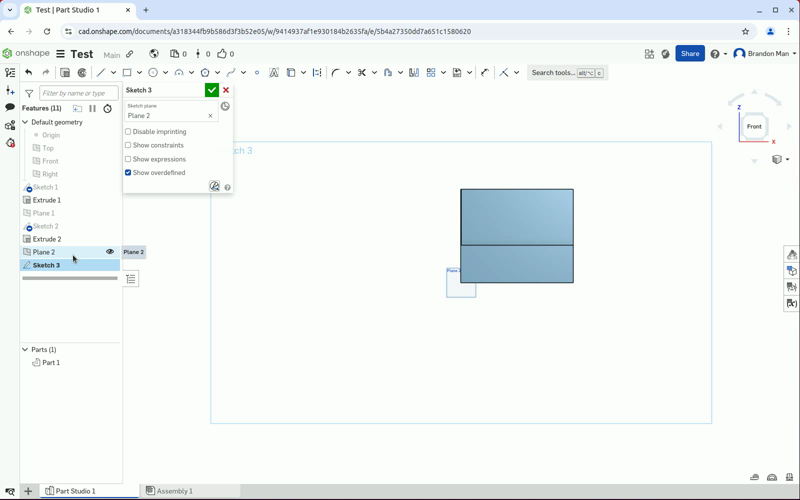
mouse_move(73, 352)
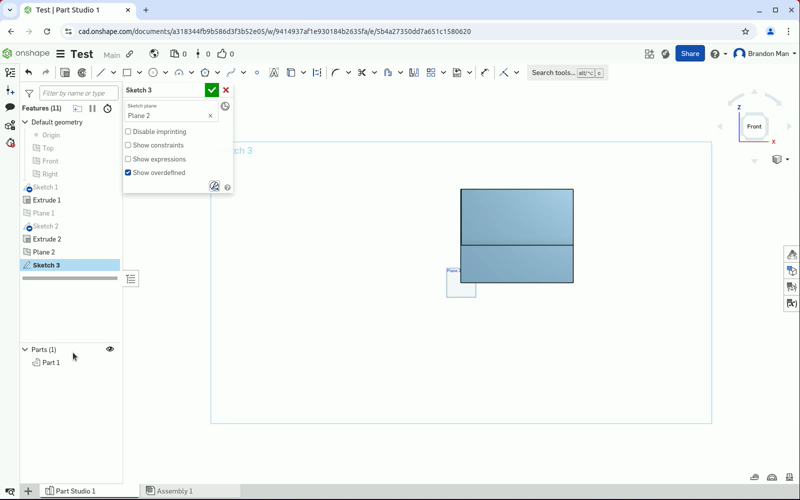
key(y)
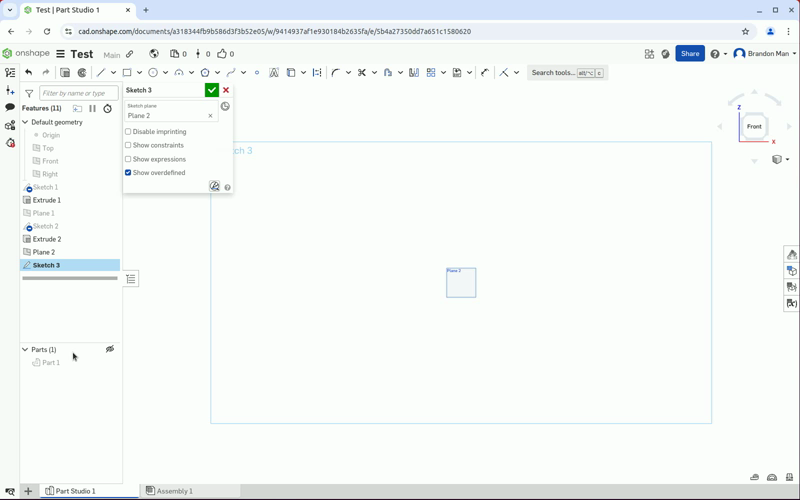
key(l)
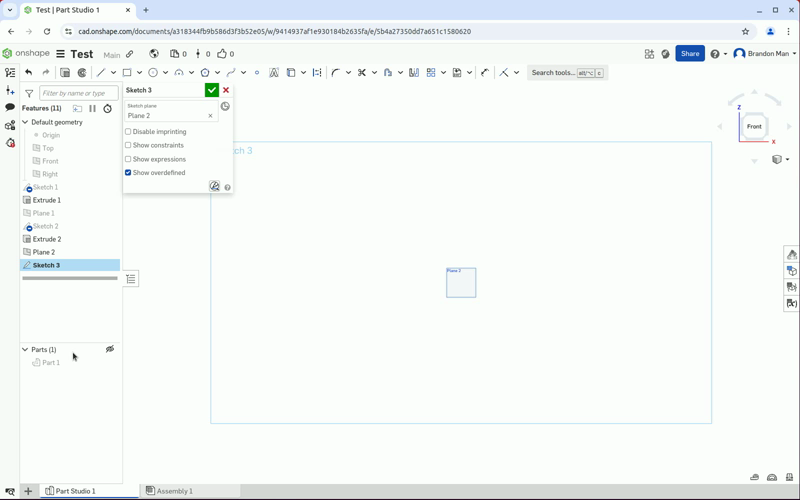
key_down(shift)
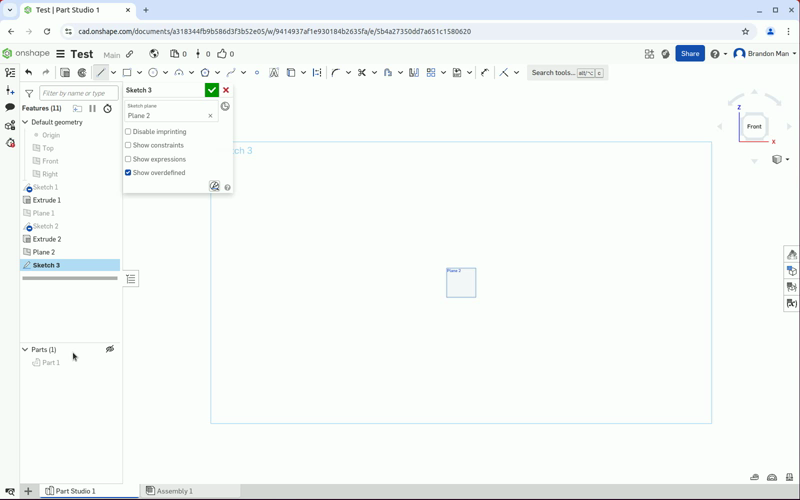
mouse_move(535, 189)
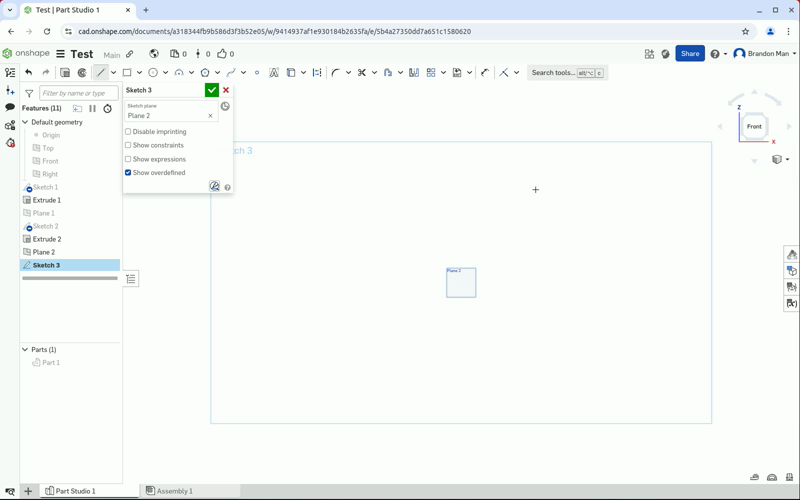
click(535, 189)
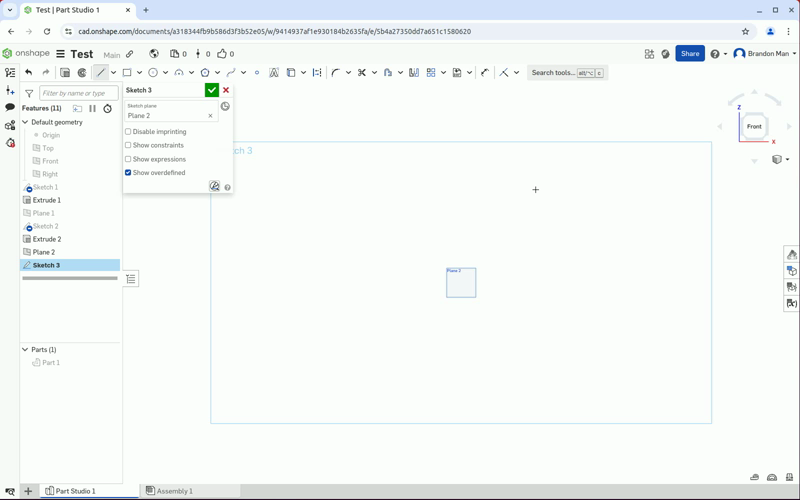
key_up(shift)
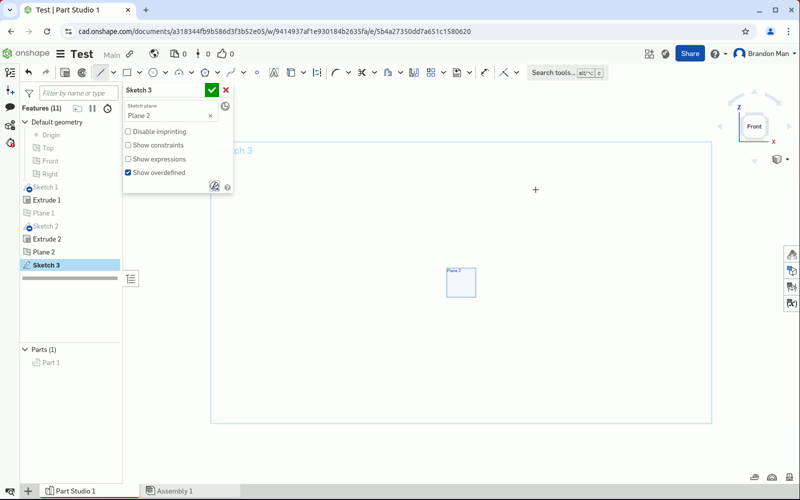
key_down(shift)
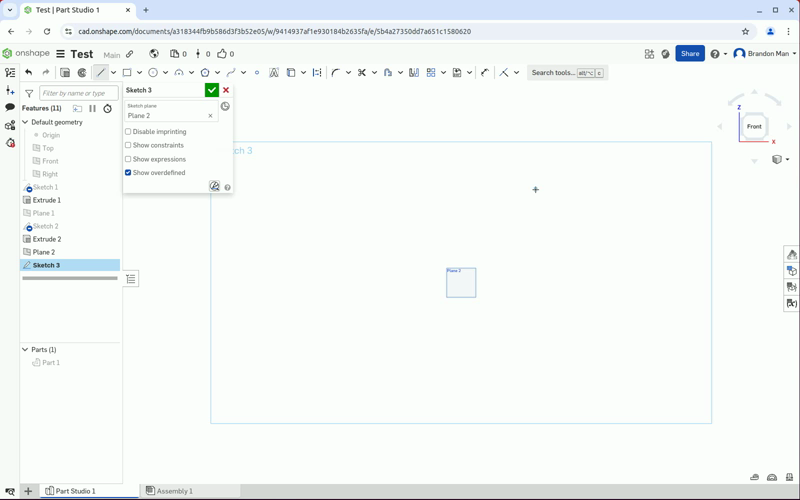
mouse_move(573, 246)
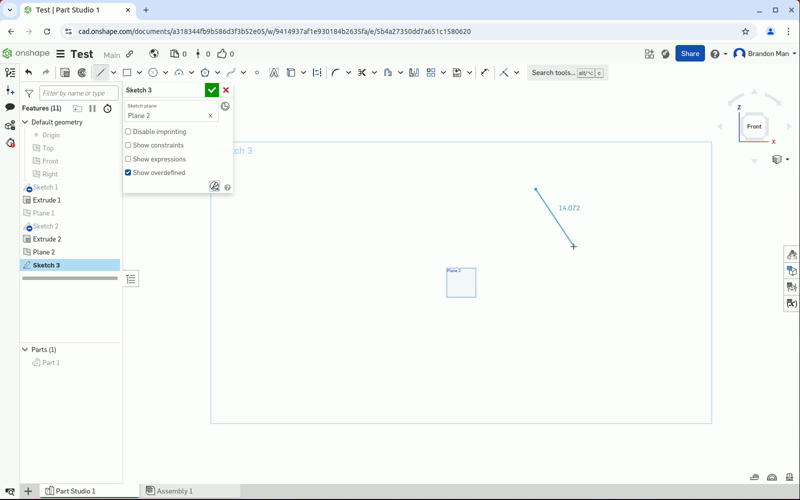
click(573, 246)
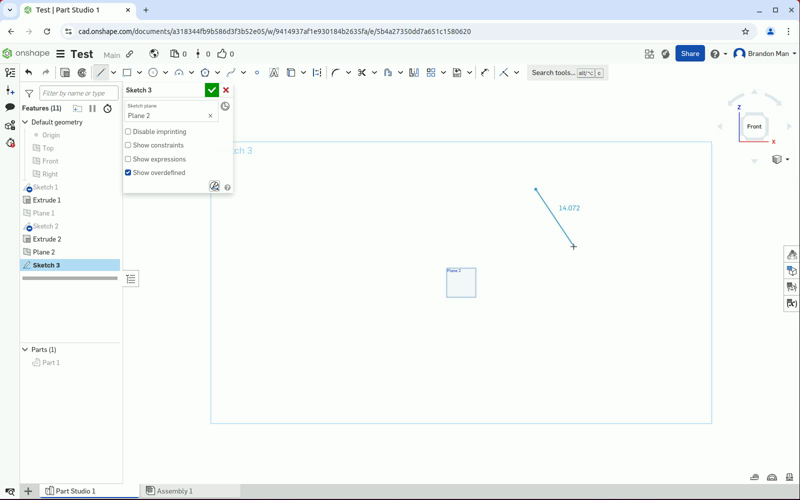
key_up(shift)
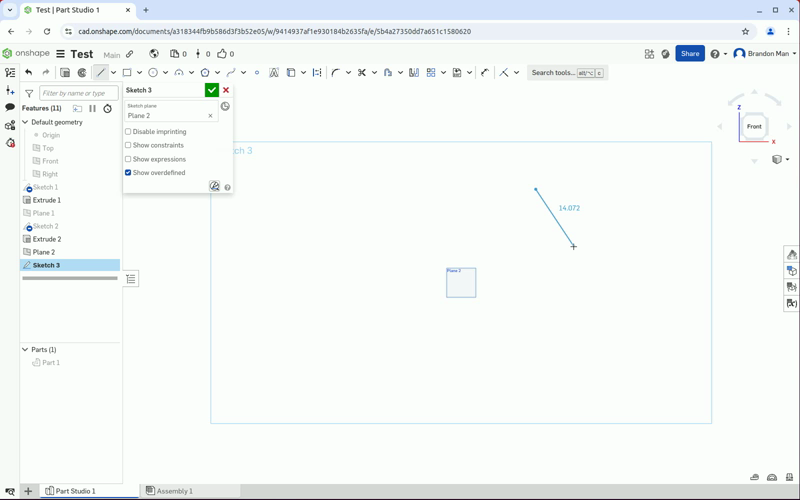
key_down(shift)
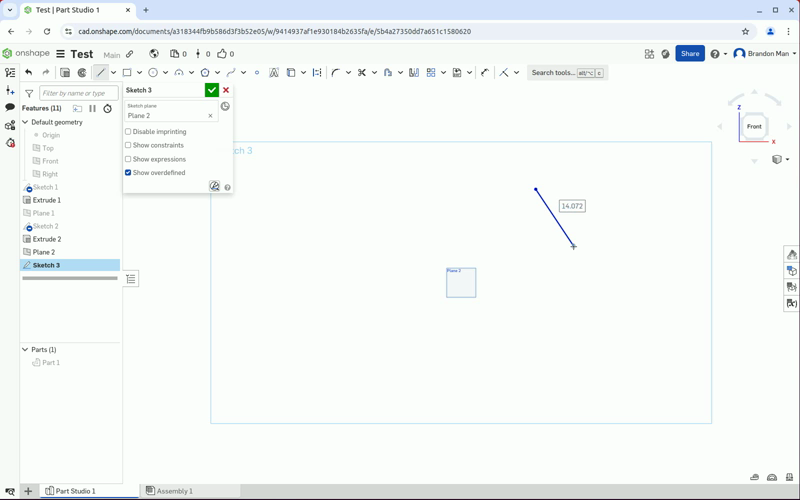
mouse_move(589, 246)
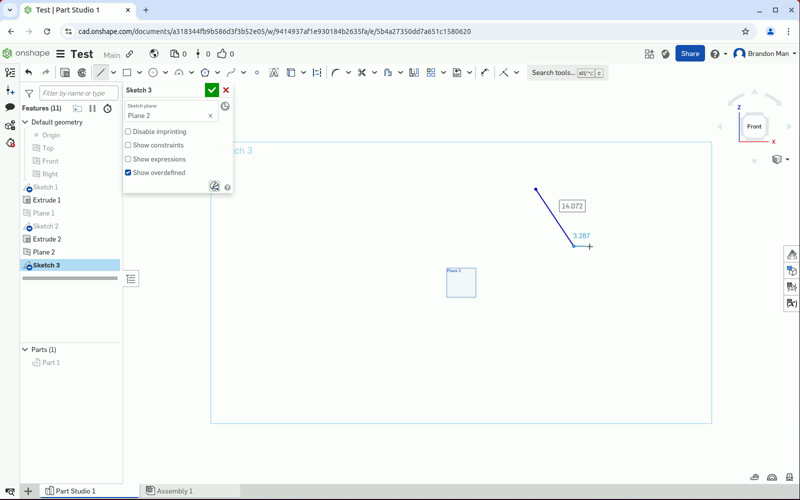
mouse_move(573, 189)
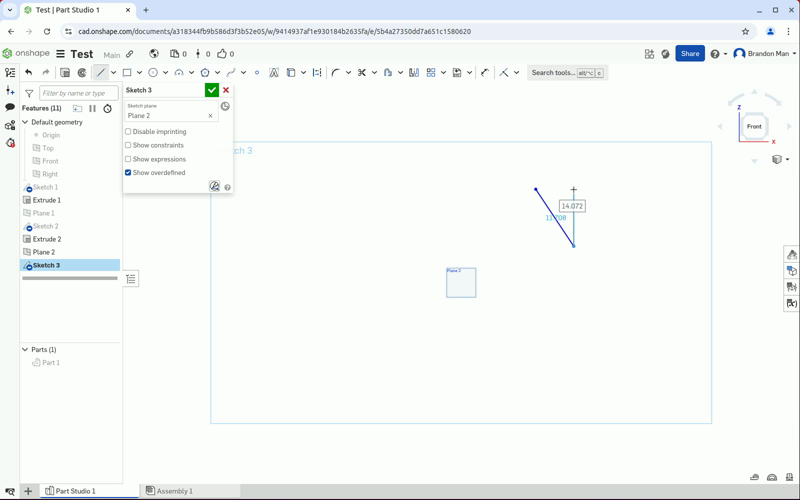
click(573, 189)
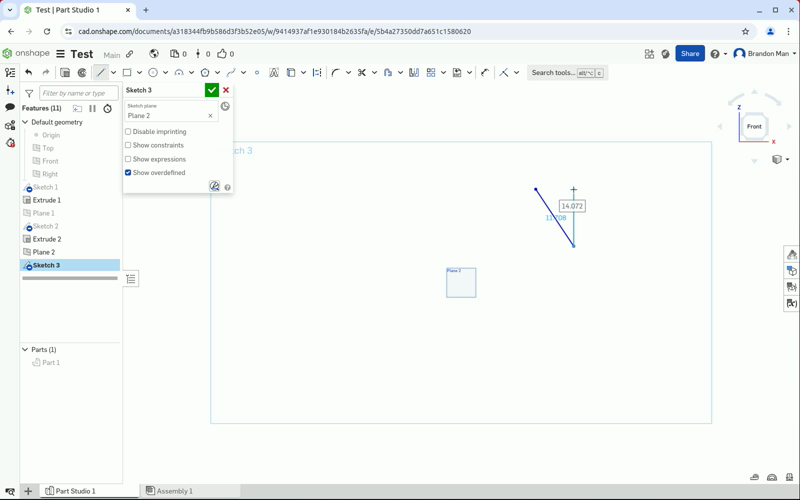
key_up(shift)
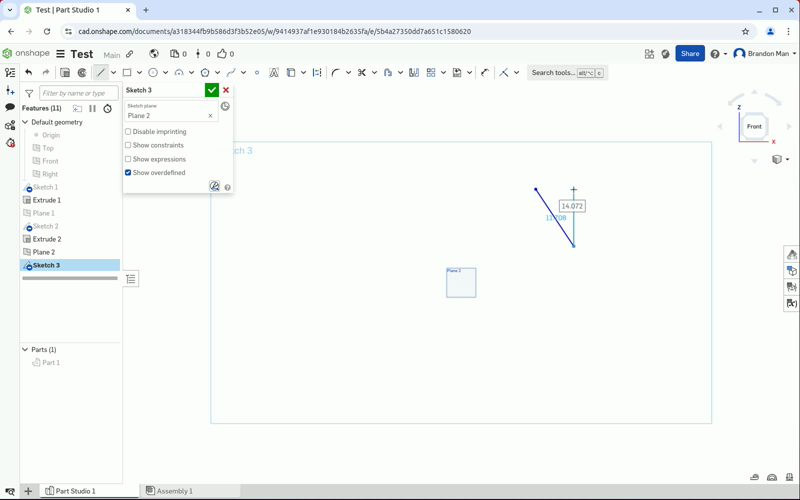
mouse_move(589, 189)
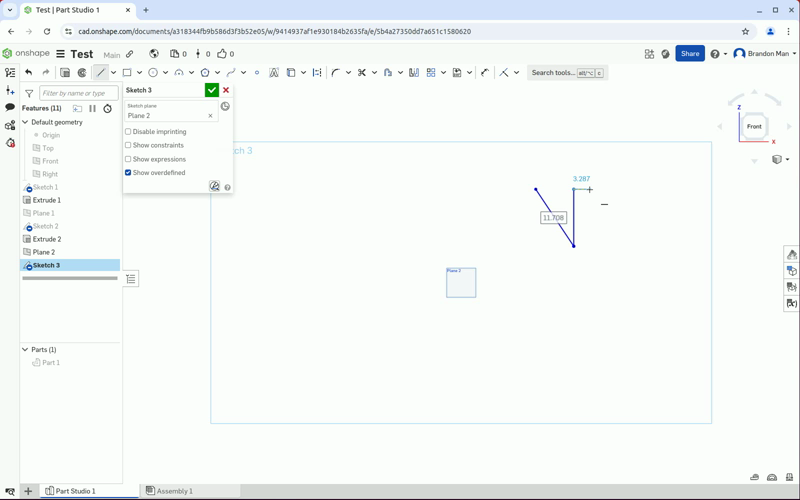
key_down(shift)
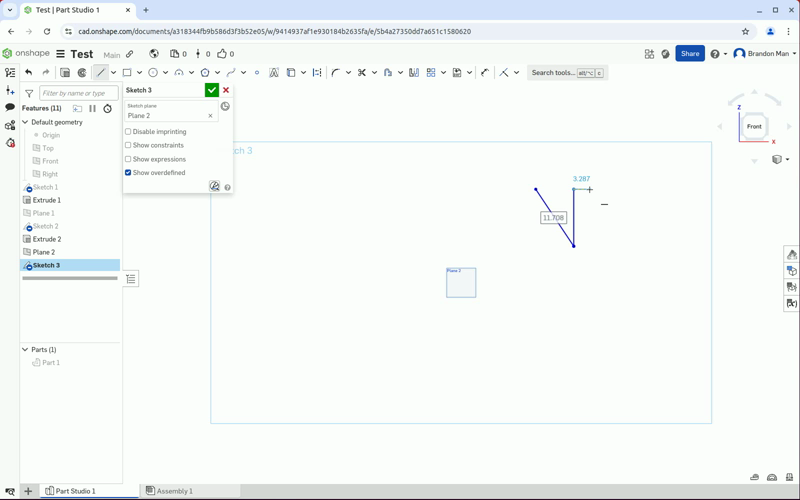
mouse_move(535, 189)
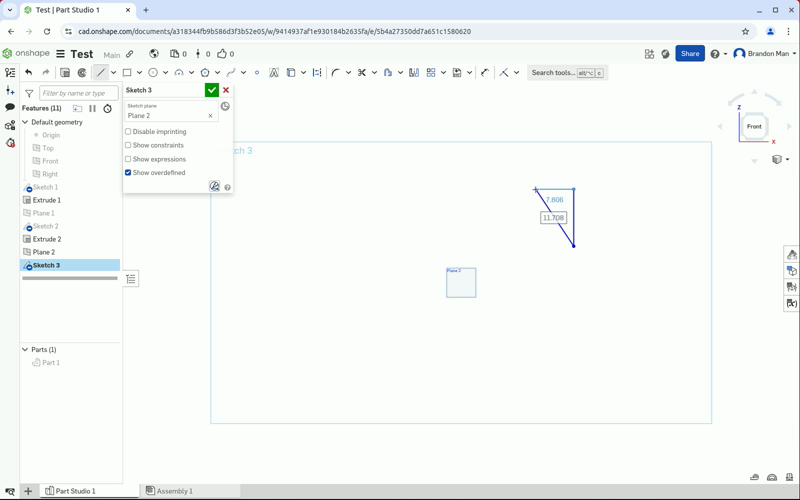
key_up(shift)
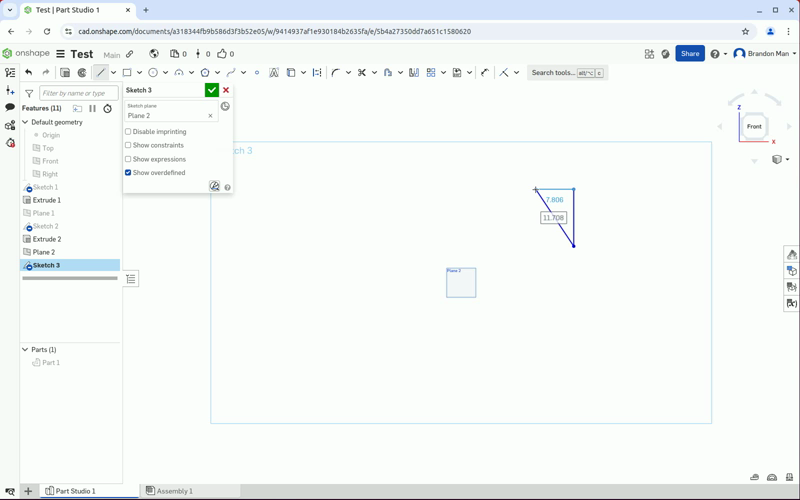
click(535, 189)
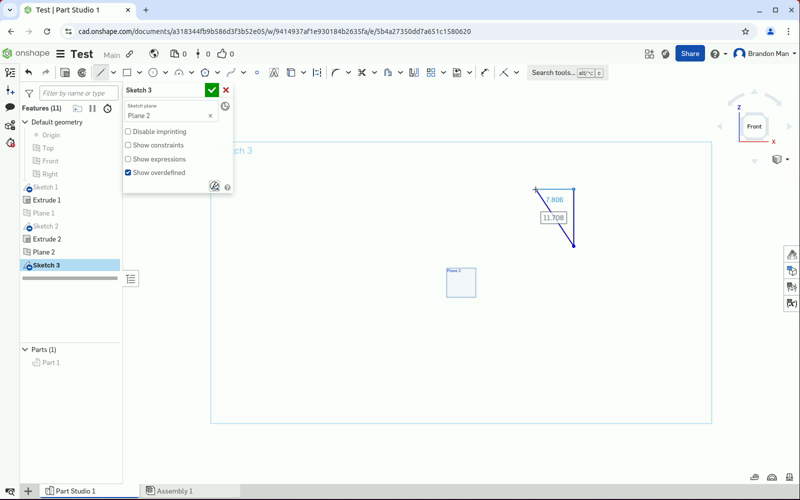
key(esc)
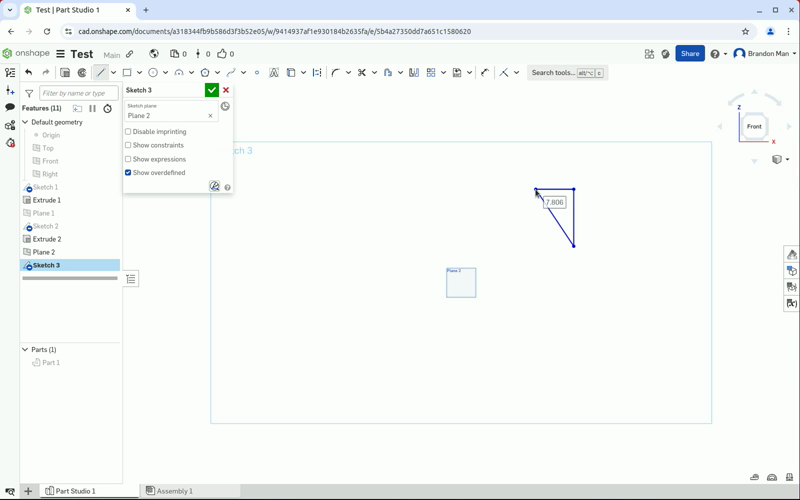
mouse_move(569, 238)
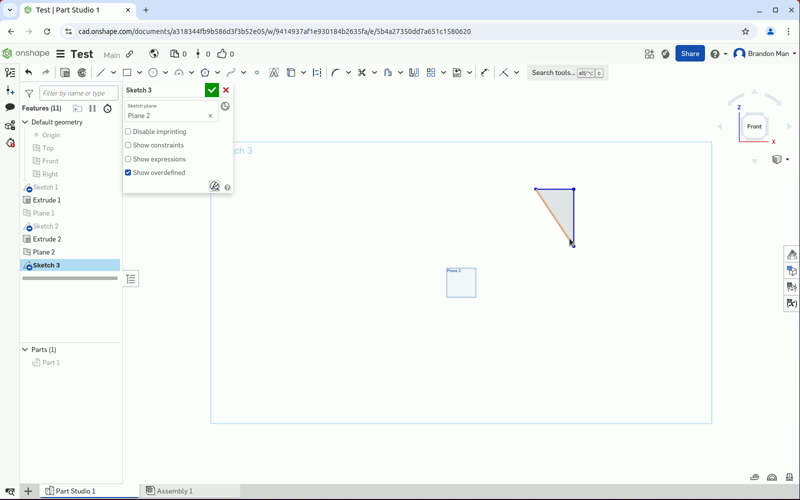
scroll(6)
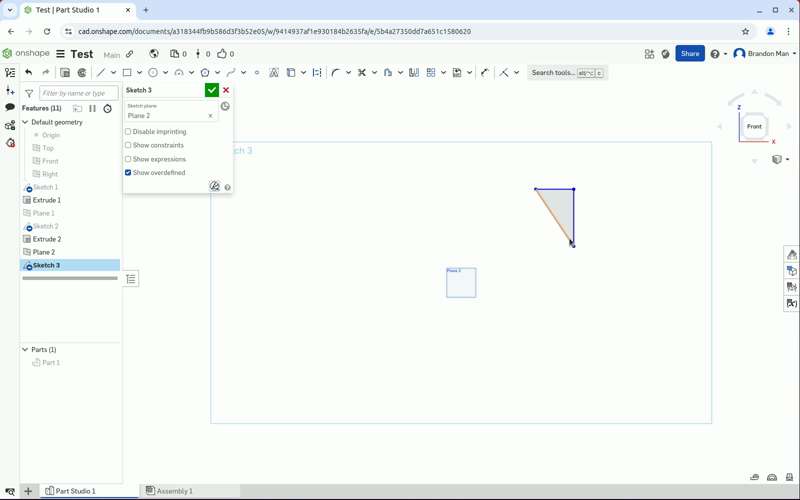
scroll(6)
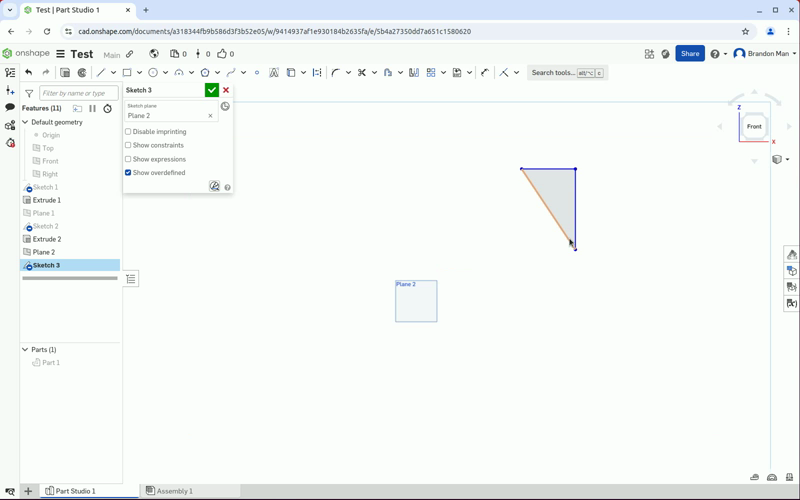
scroll(6)
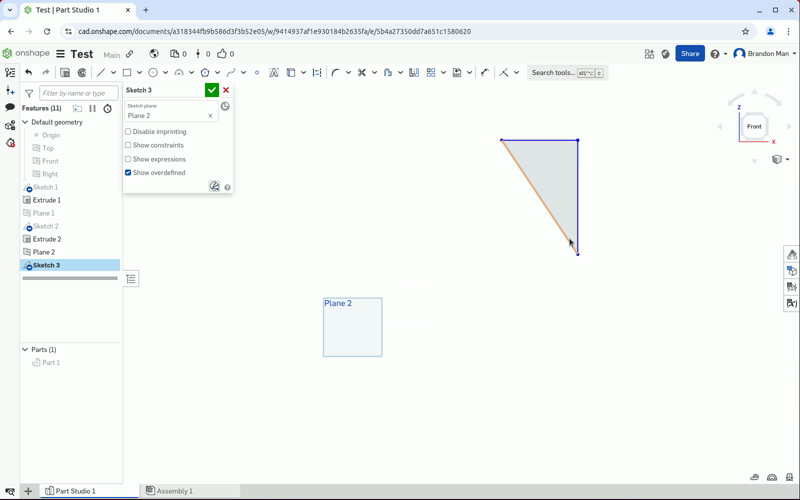
scroll(6)
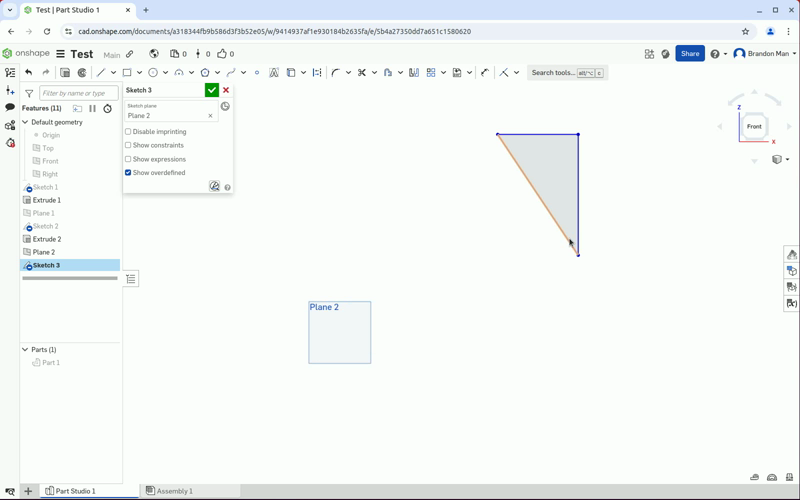
scroll(6)
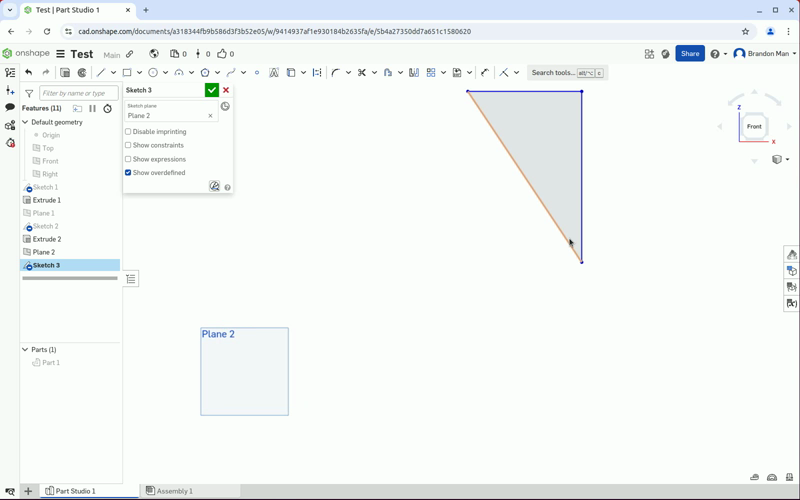
scroll(6)
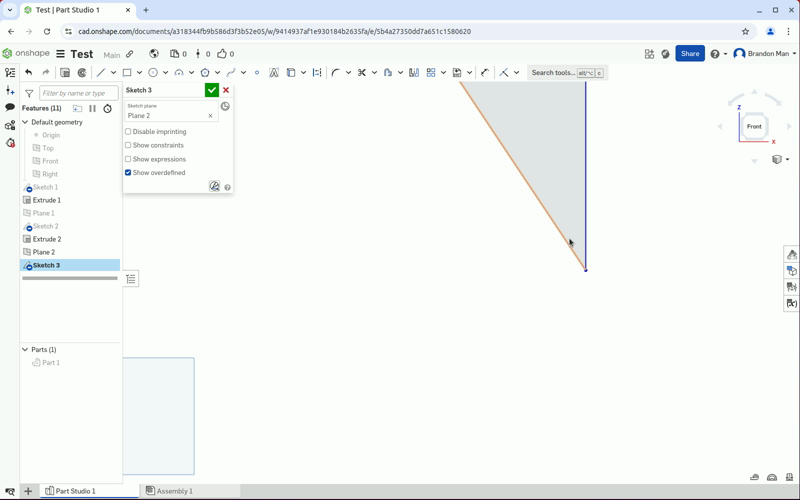
scroll(6)
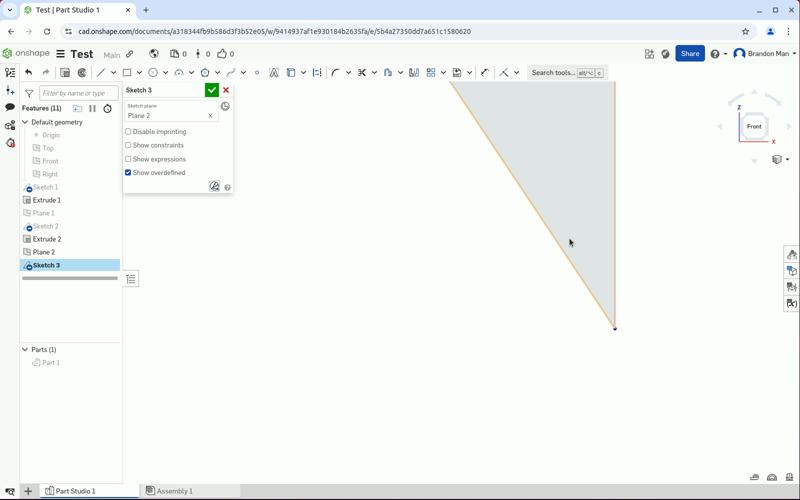
click(569, 238)
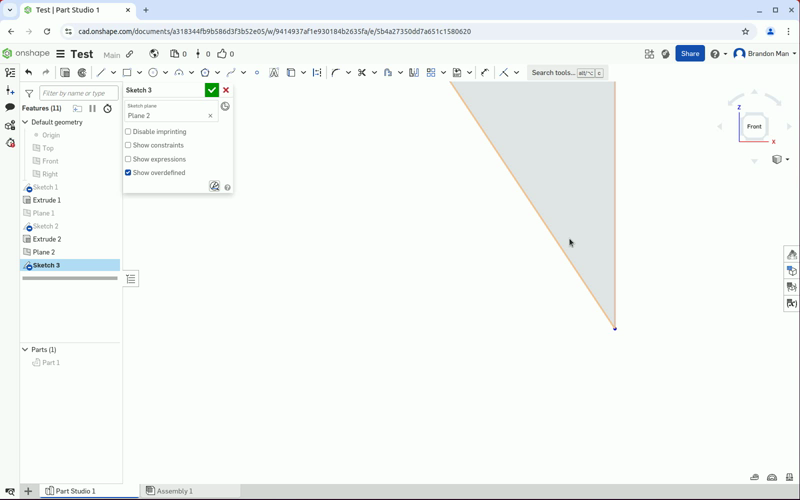
scroll(-6)
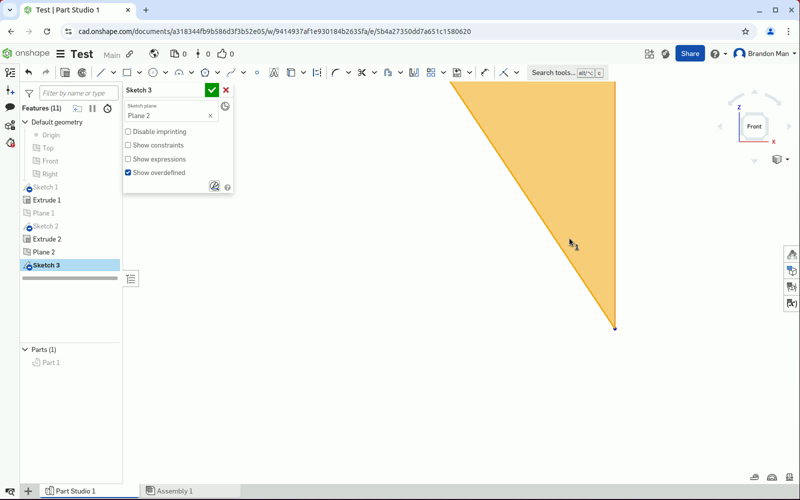
scroll(-6)
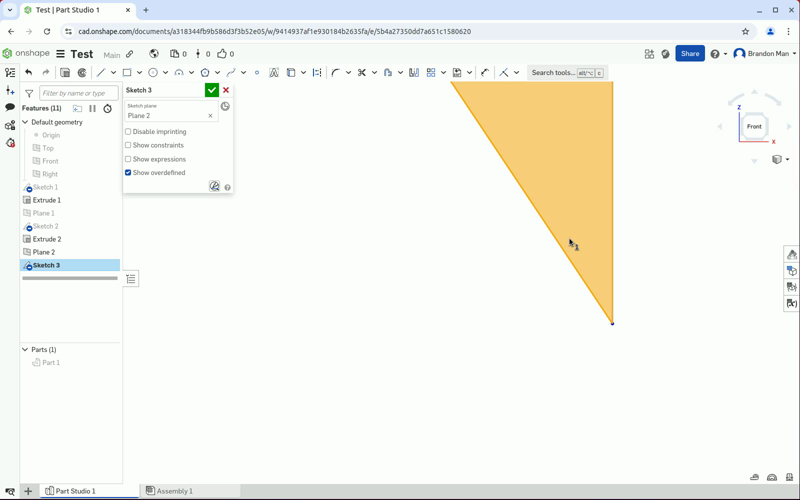
scroll(-6)
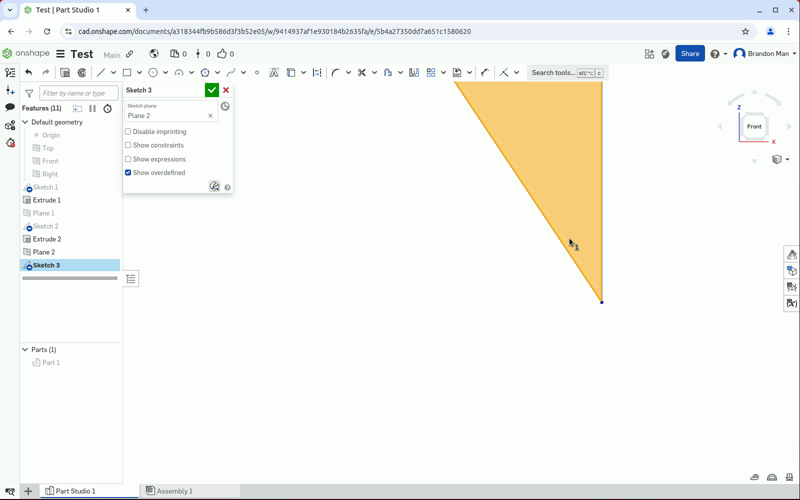
scroll(-6)
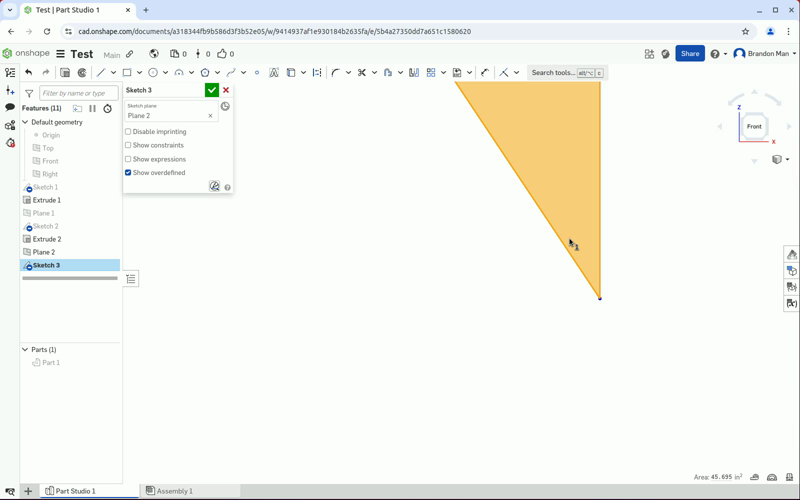
scroll(-6)
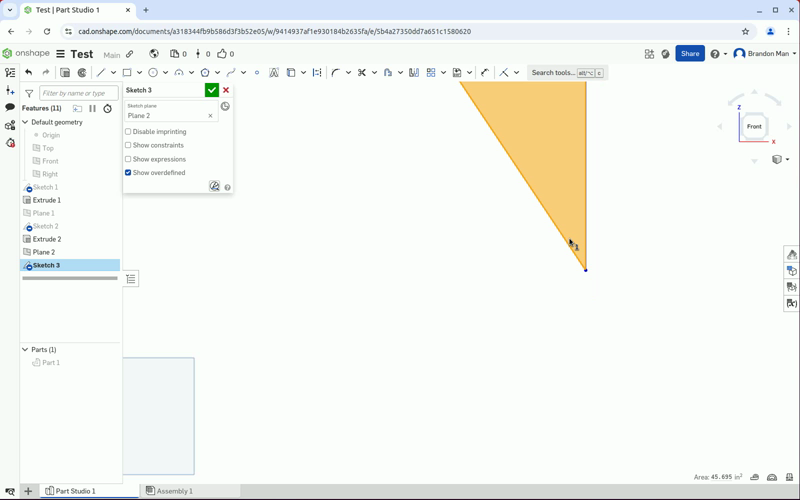
scroll(-6)
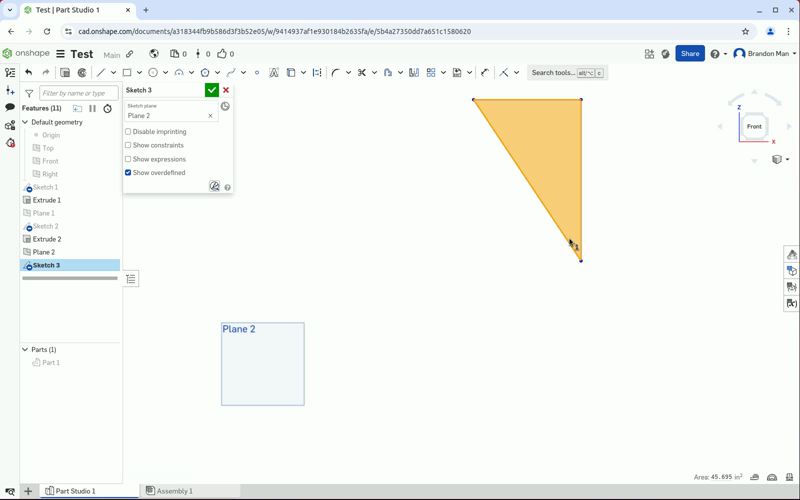
scroll(-6)
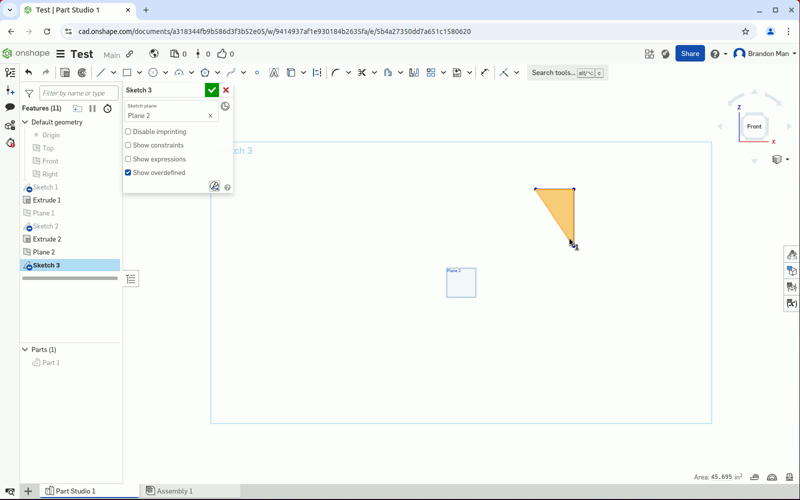
mouse_move(73, 352)
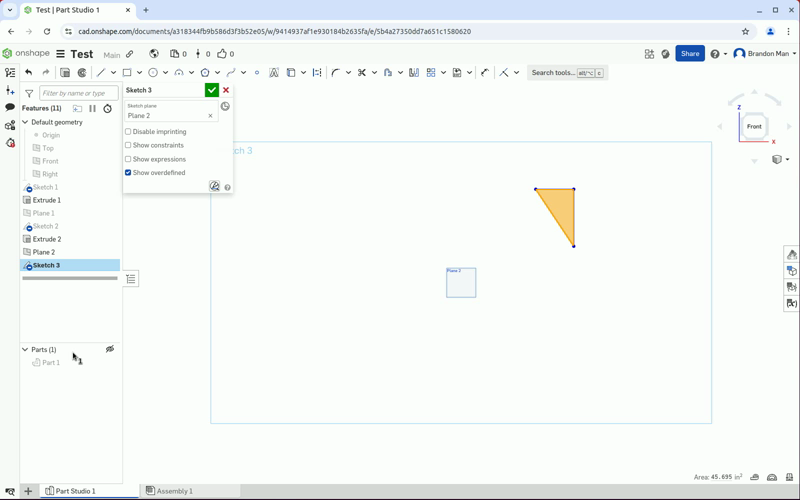
key(shift+y)
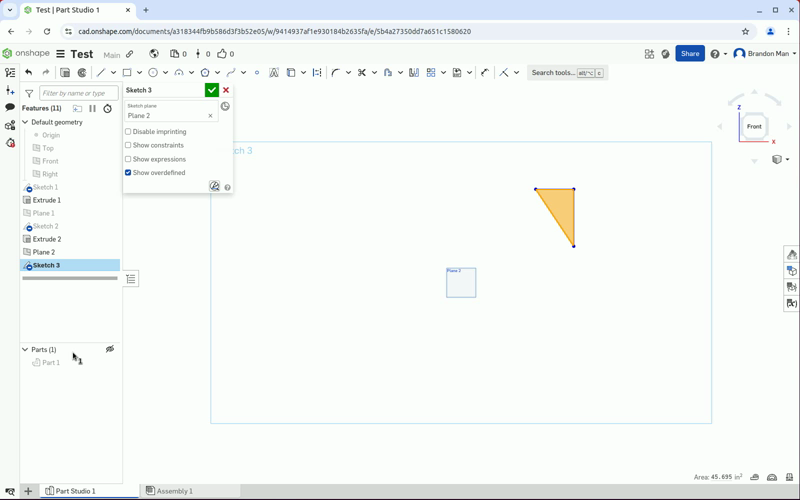
key(shift+e)
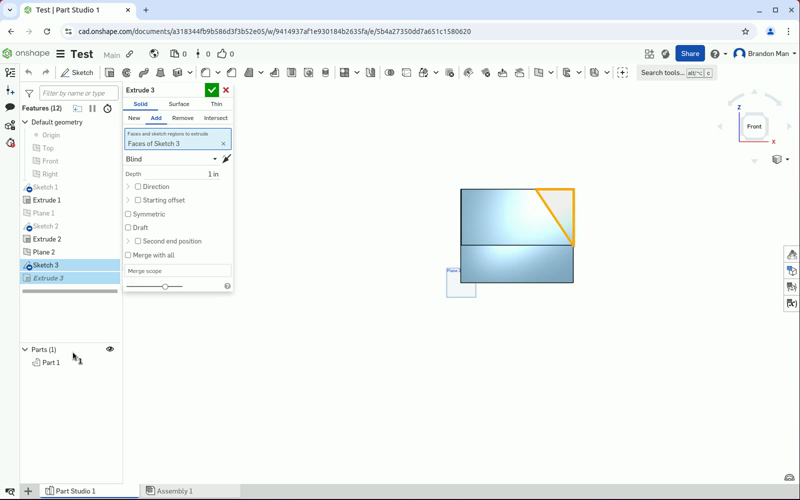
mouse_move(143, 106)
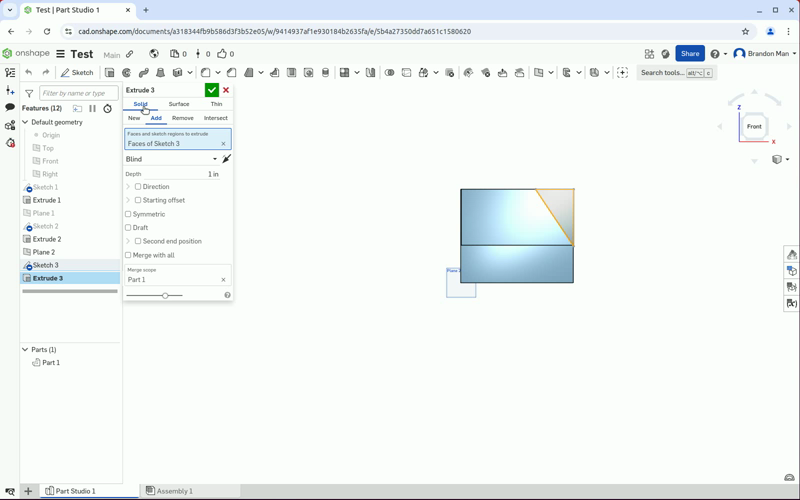
click(143, 106)
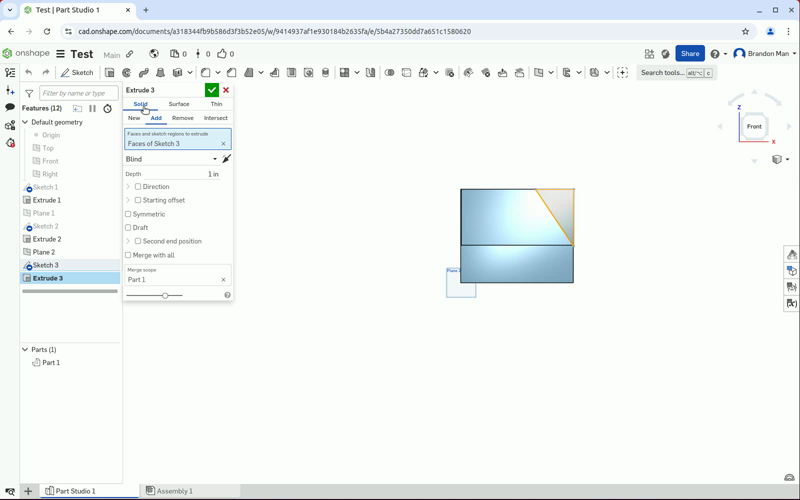
mouse_move(186, 120)
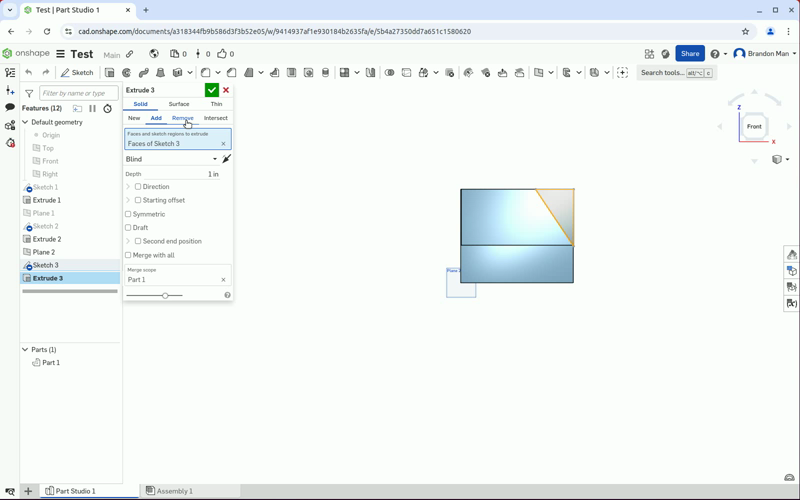
click(186, 120)
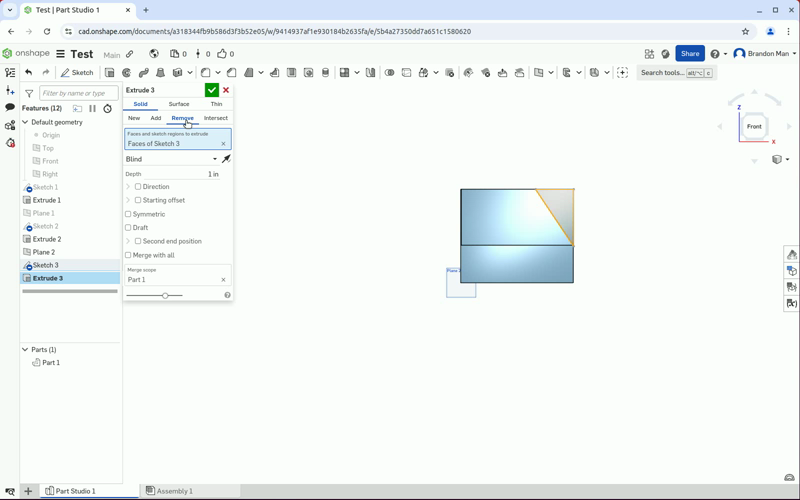
key(tab, 4)
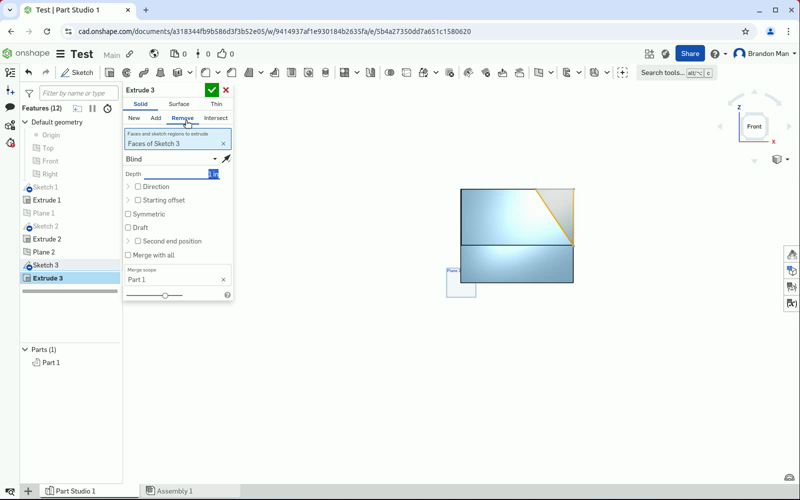
text(7.703)
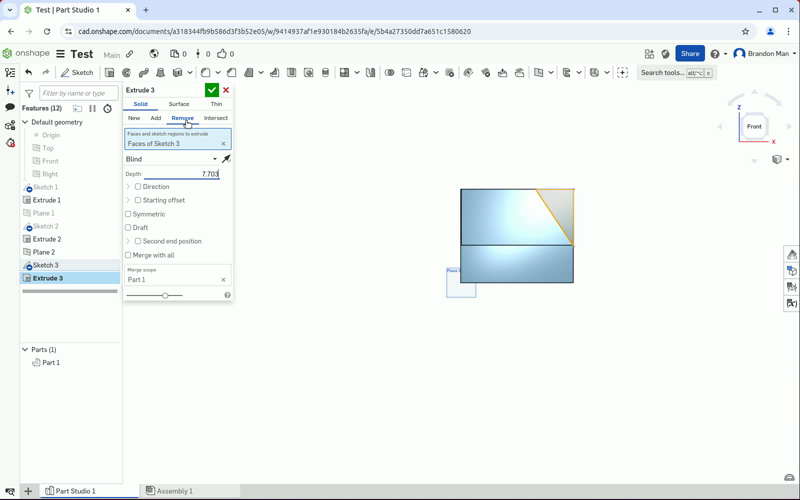
key(tab, 6)
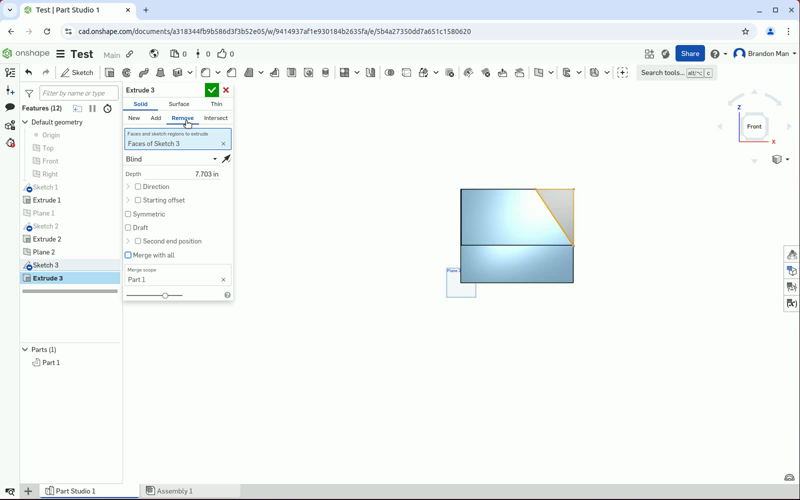
key(space)
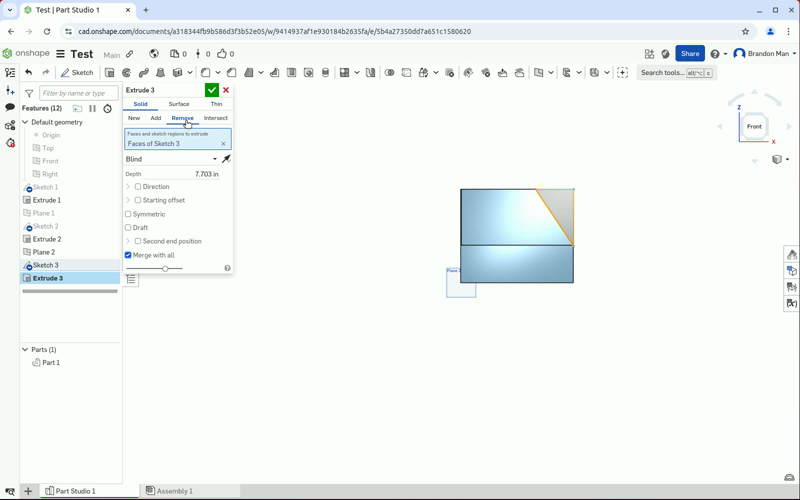
key(enter)
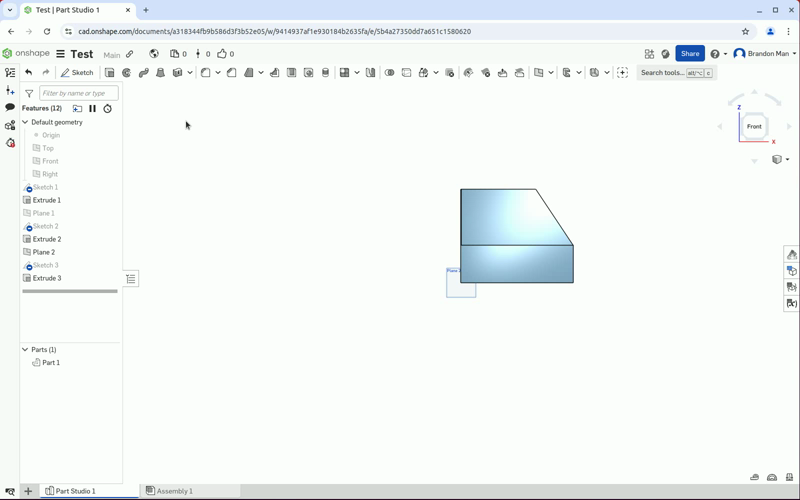
key(shift+h)
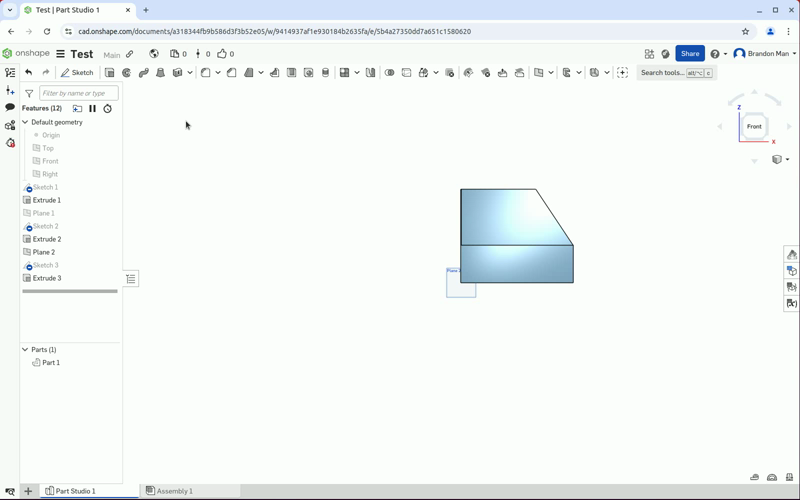
key(shift+h)
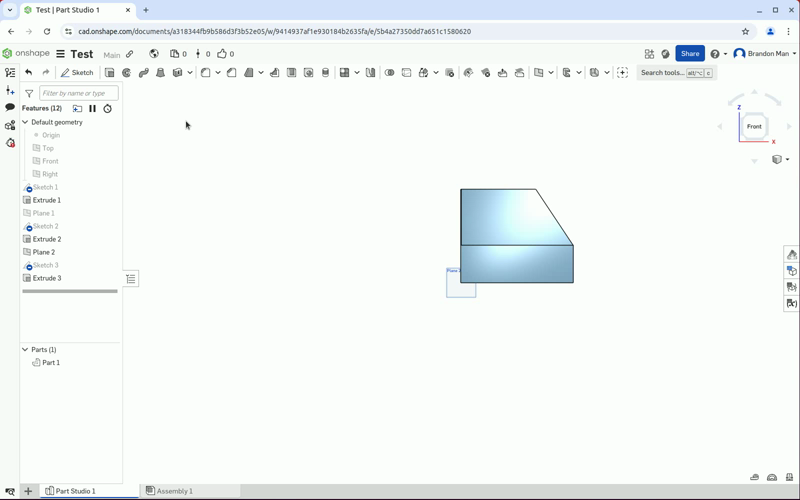
mouse_move(73, 189)
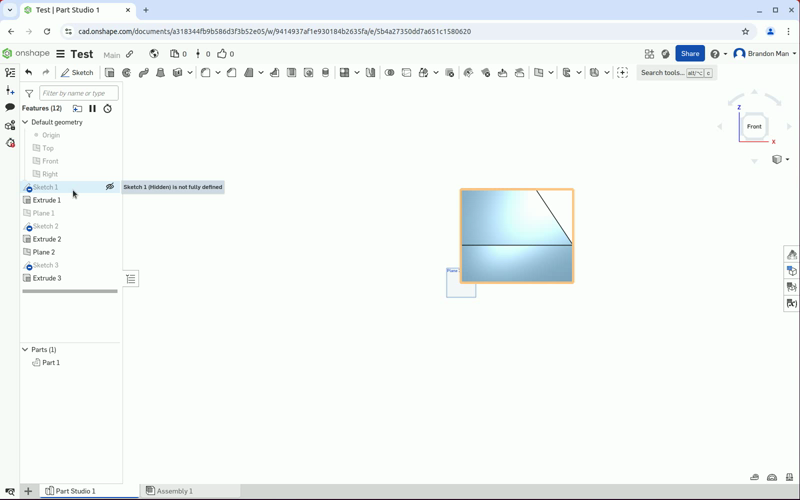
click(73, 189)
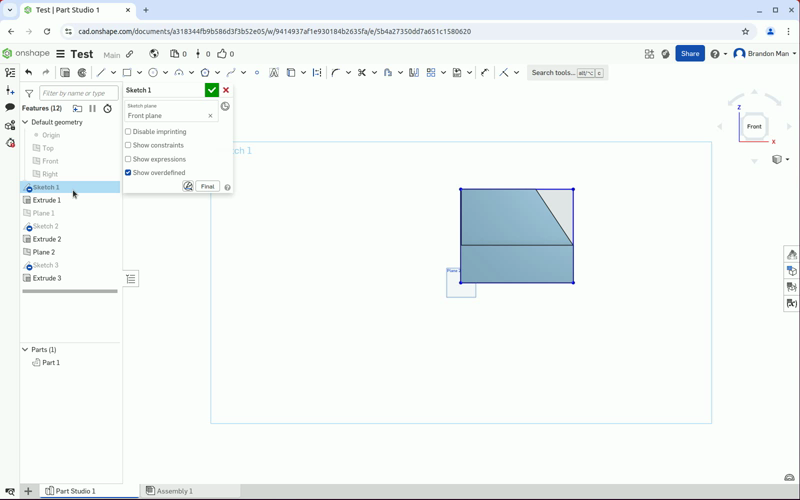
mouse_move(229, 92)
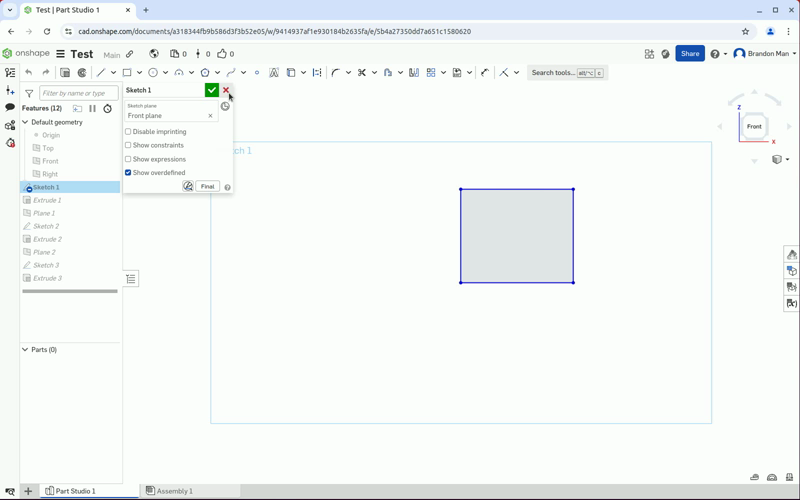
click(229, 92)
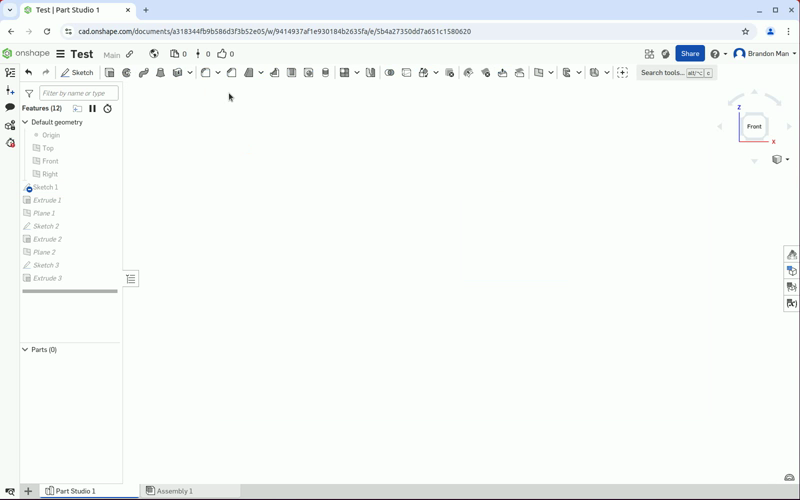
mouse_move(73, 352)
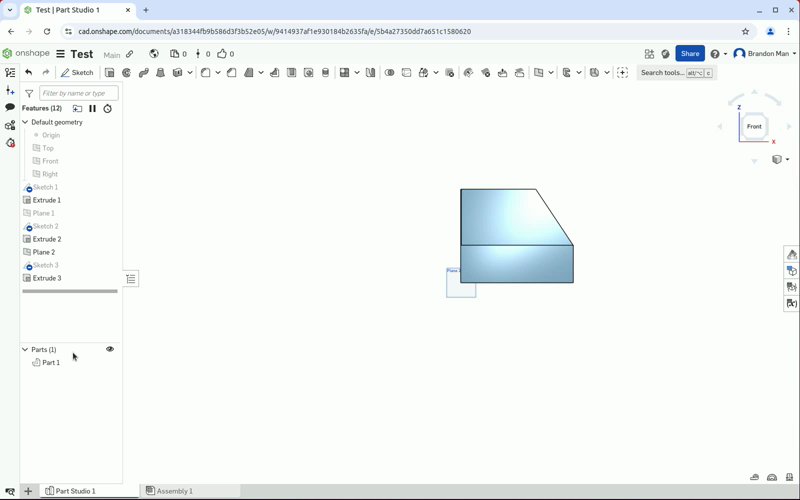
key(y)
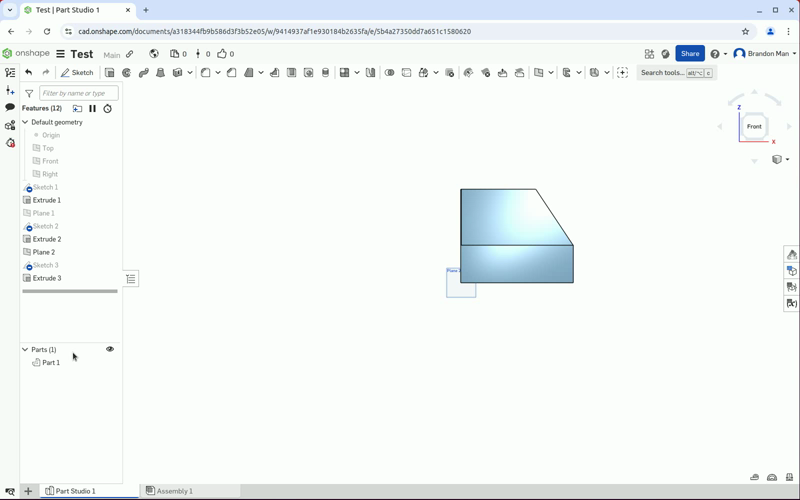
key(shift+p)
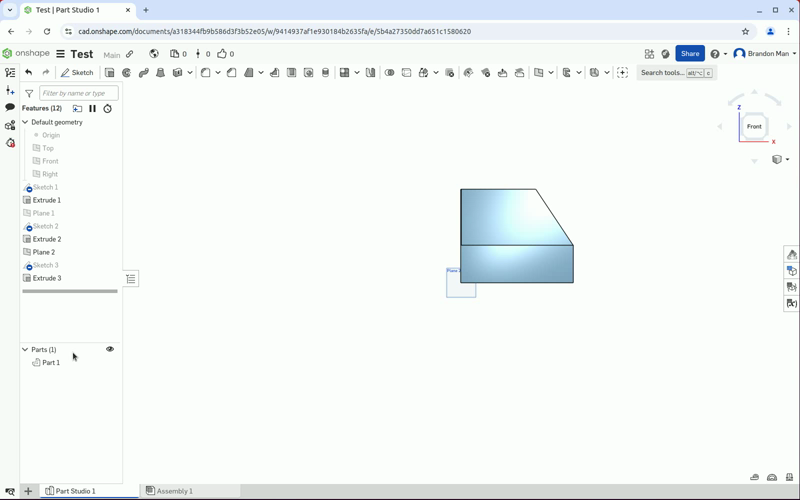
key(space)
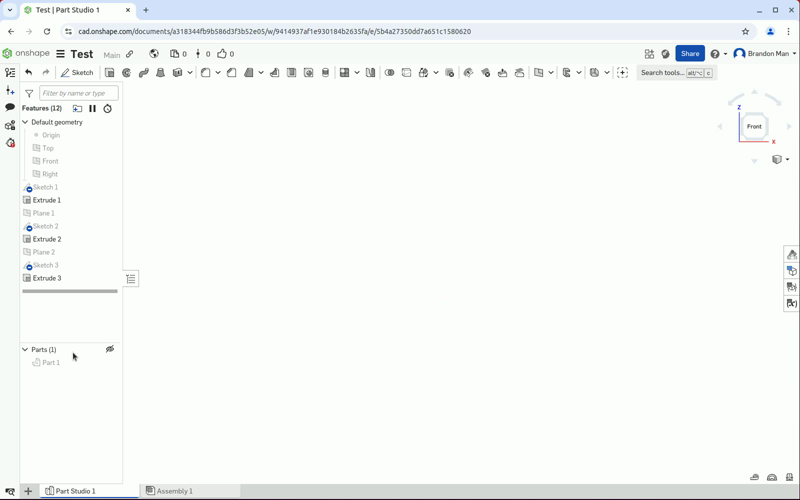
key_down(shift)
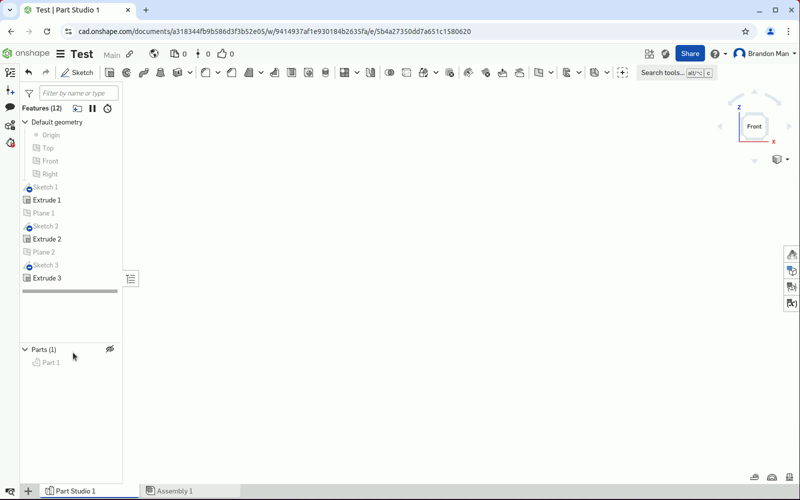
key(down)
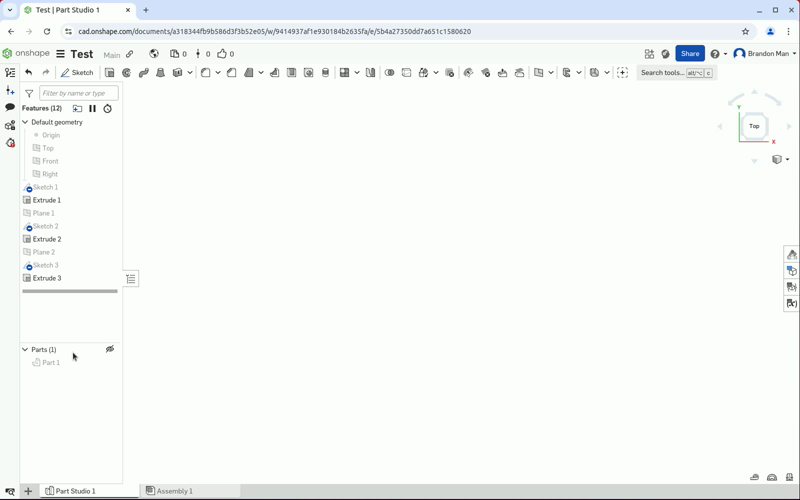
key_up(shift)
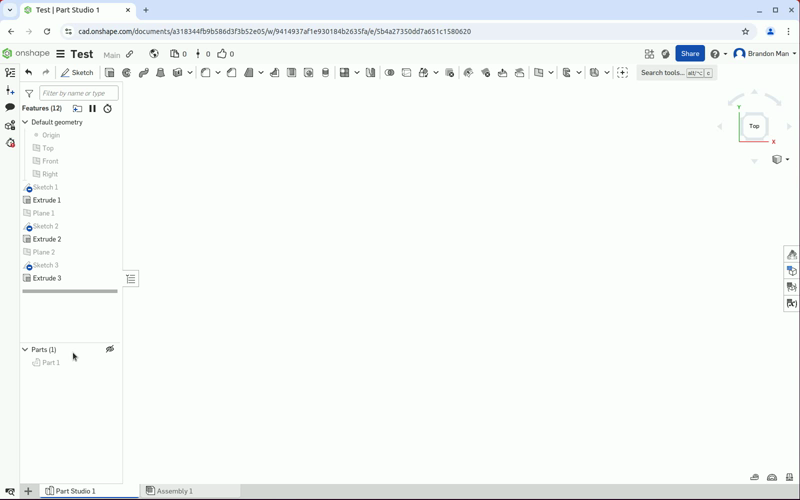
mouse_move(73, 352)
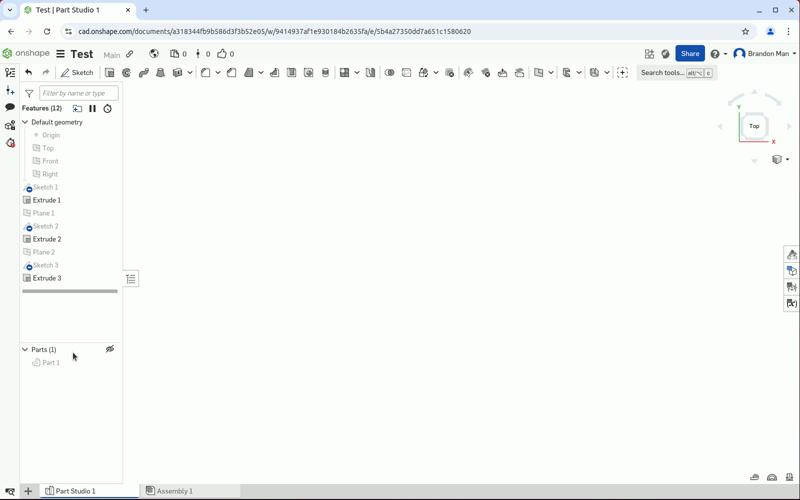
key(shift+y)
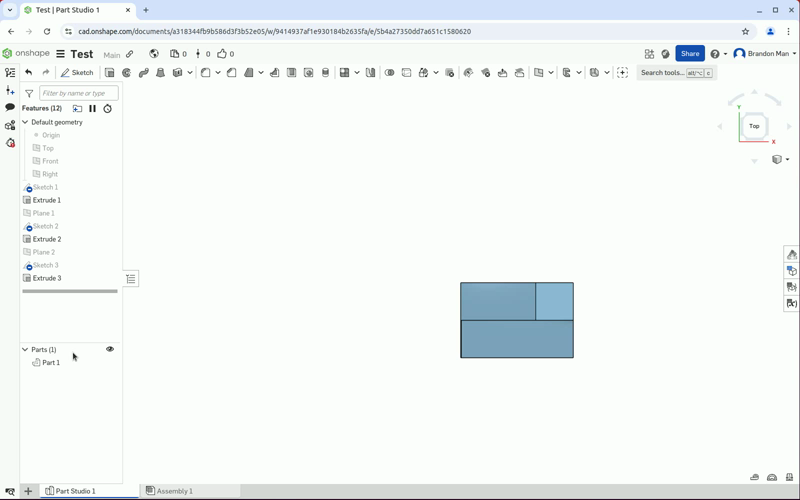
mouse_move(541, 75)
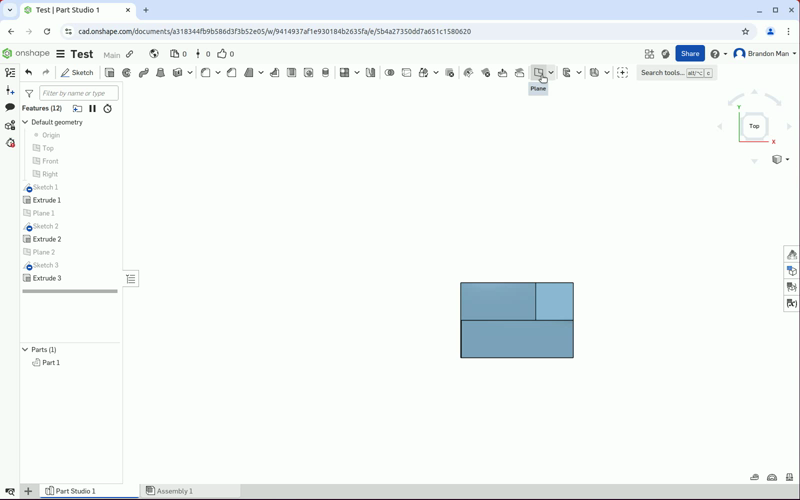
click(541, 75)
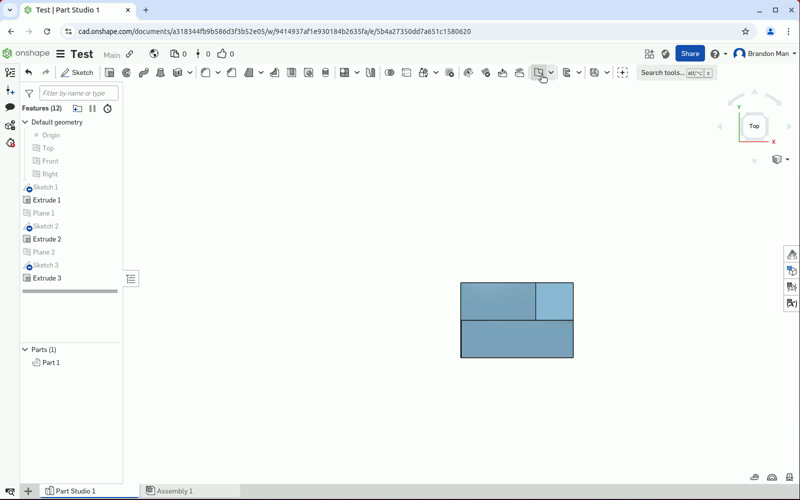
mouse_move(73, 150)
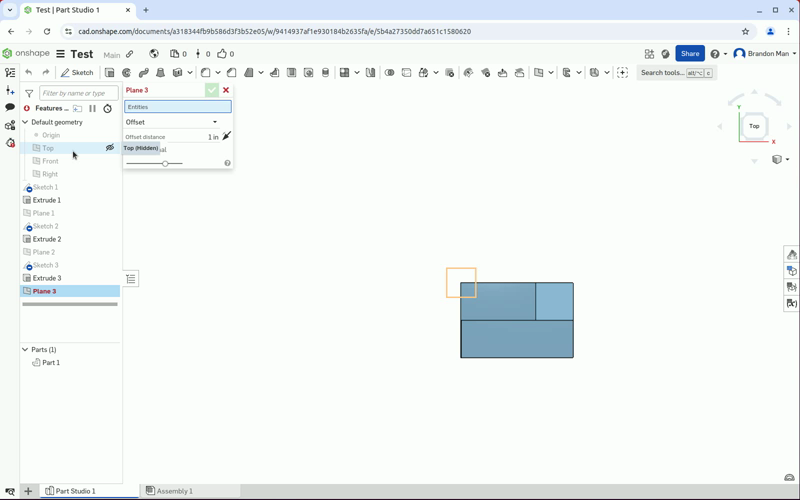
click(73, 150)
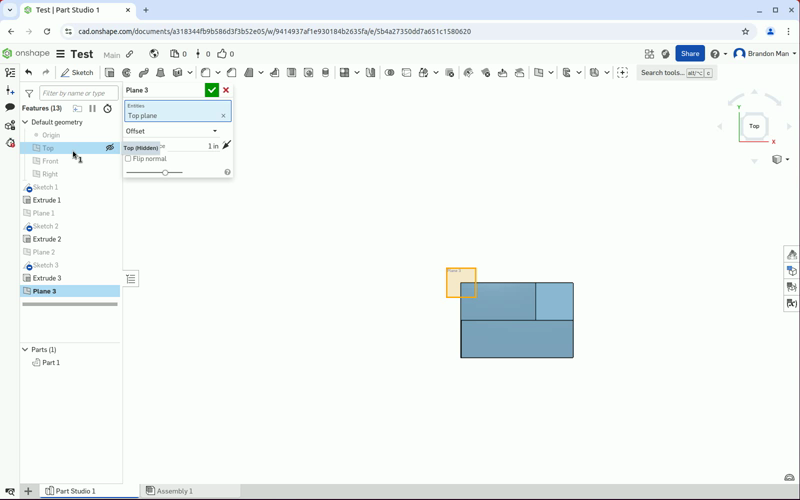
key(tab, 2)
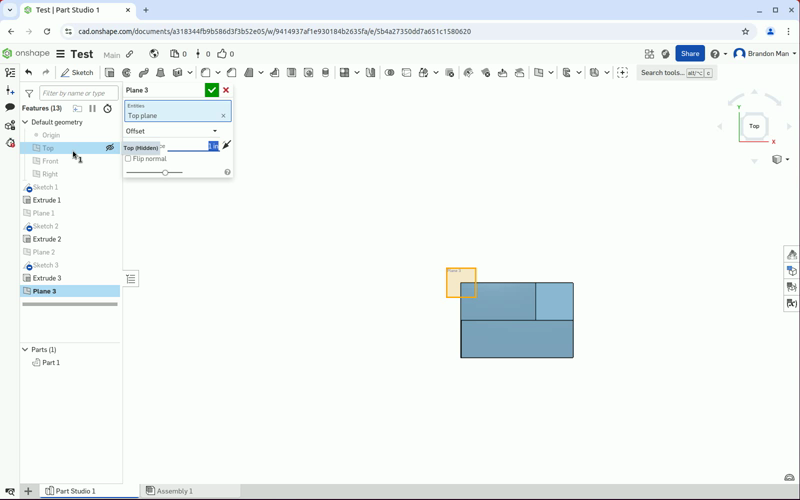
text(7.703)
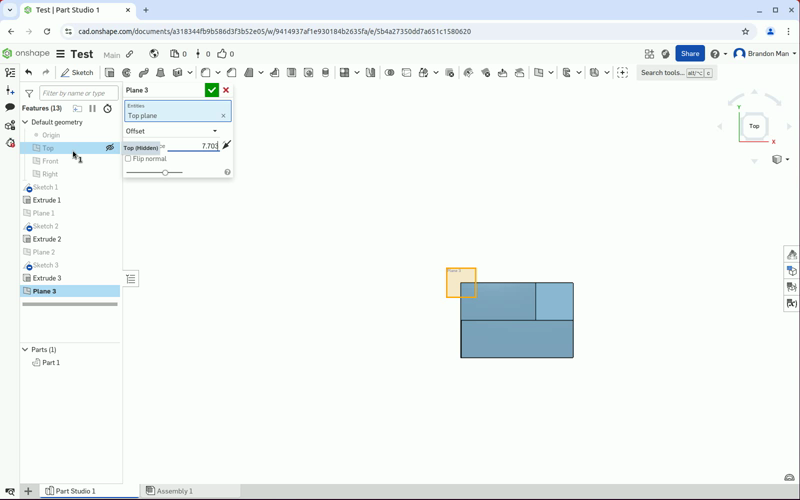
key(enter, 2)
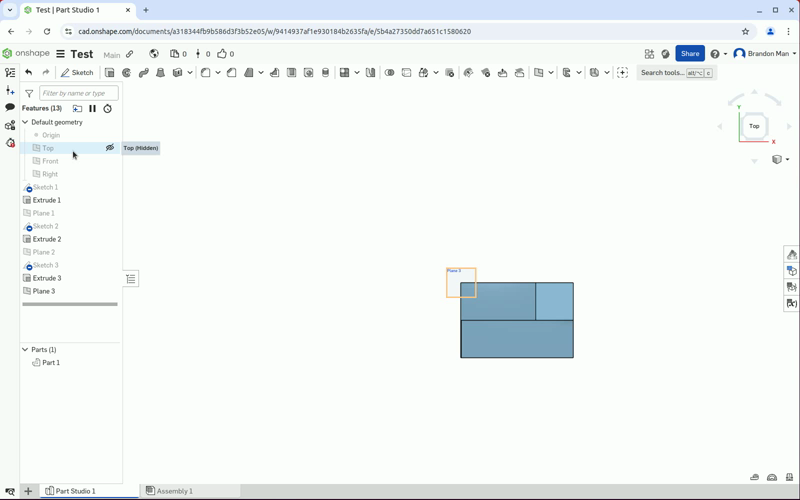
key(shift+s)
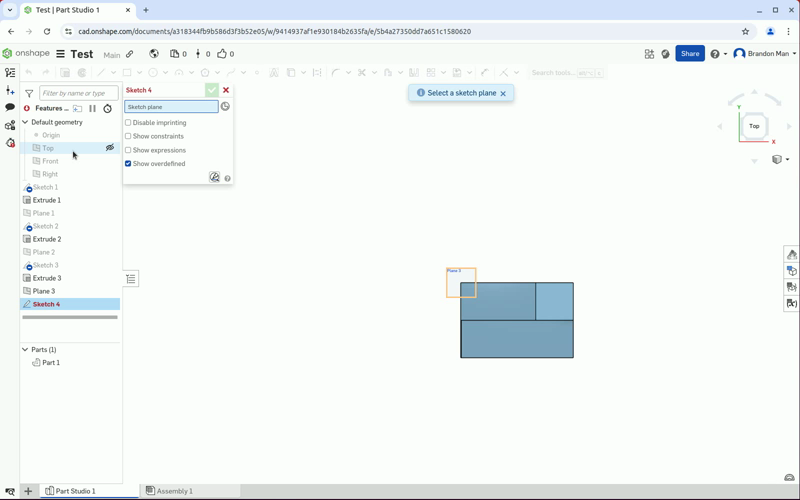
mouse_move(73, 293)
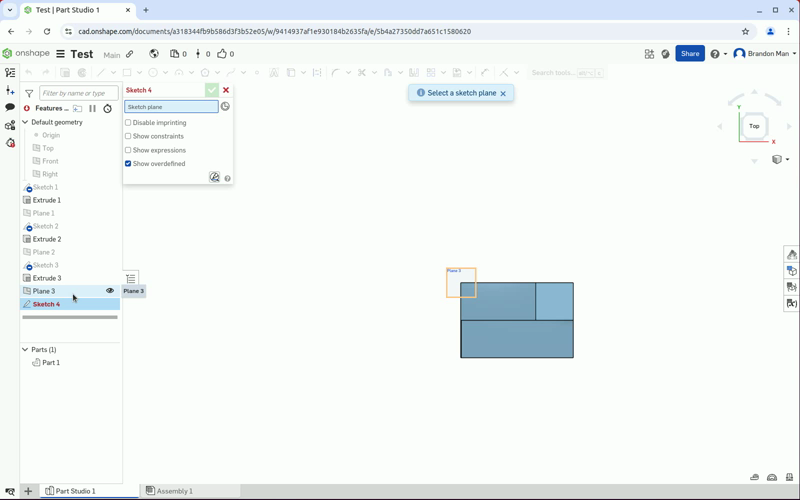
click(73, 293)
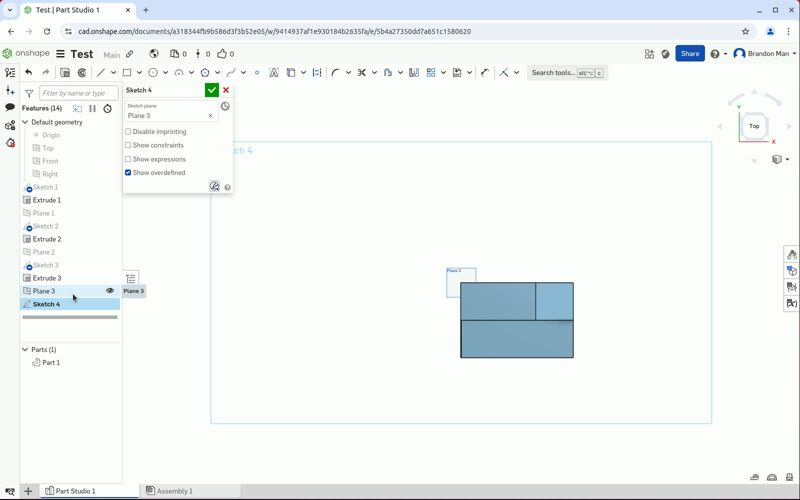
mouse_move(73, 352)
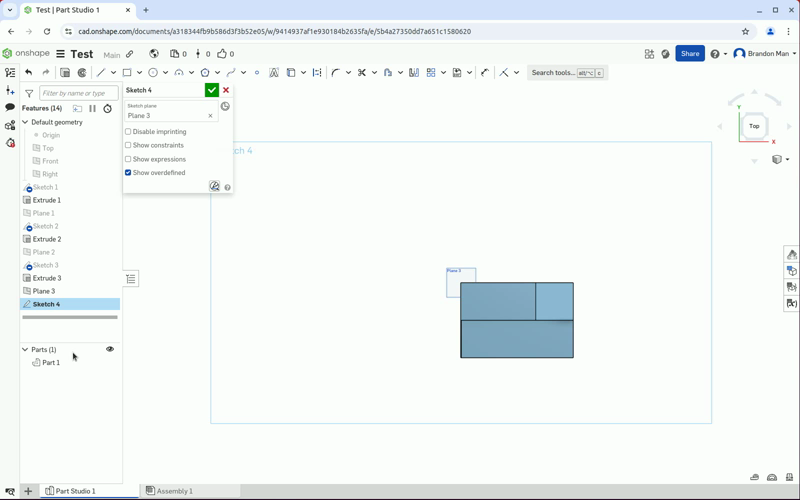
key(y)
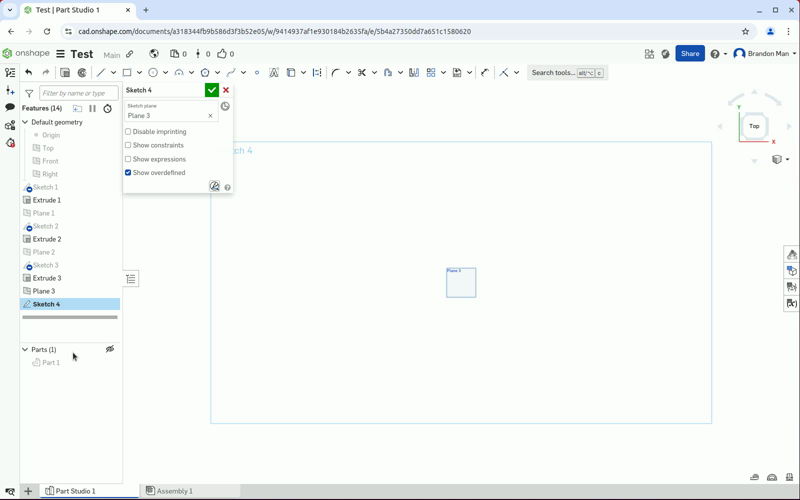
key(l)
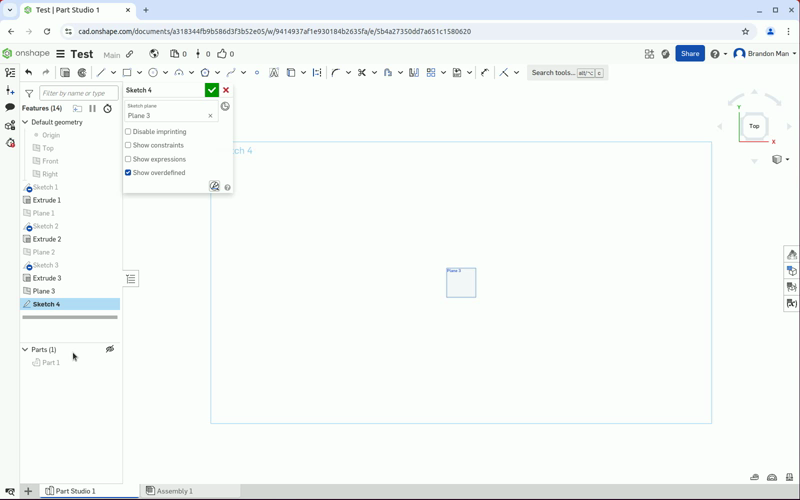
key_down(shift)
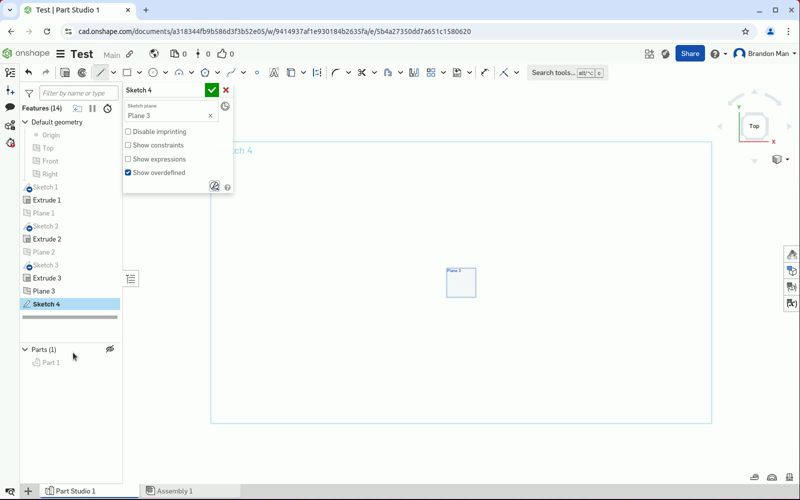
mouse_move(535, 357)
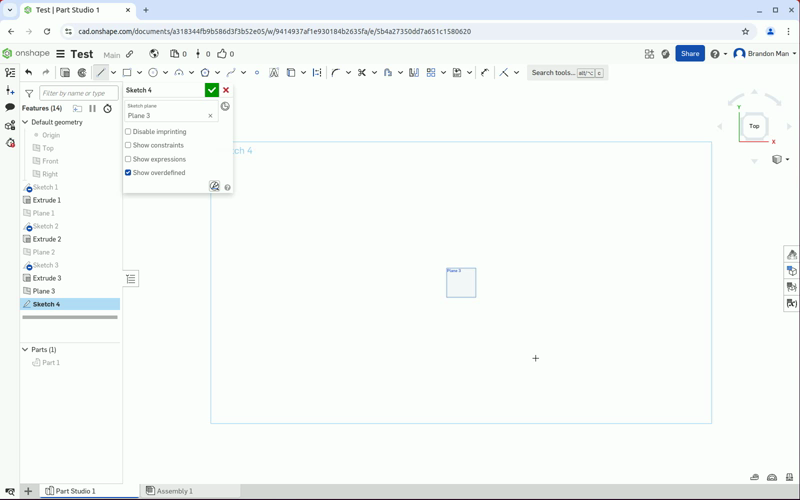
click(535, 357)
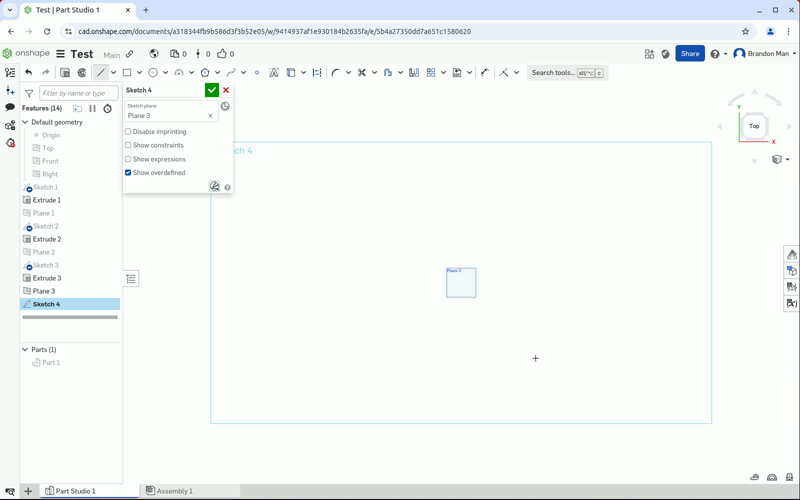
key_up(shift)
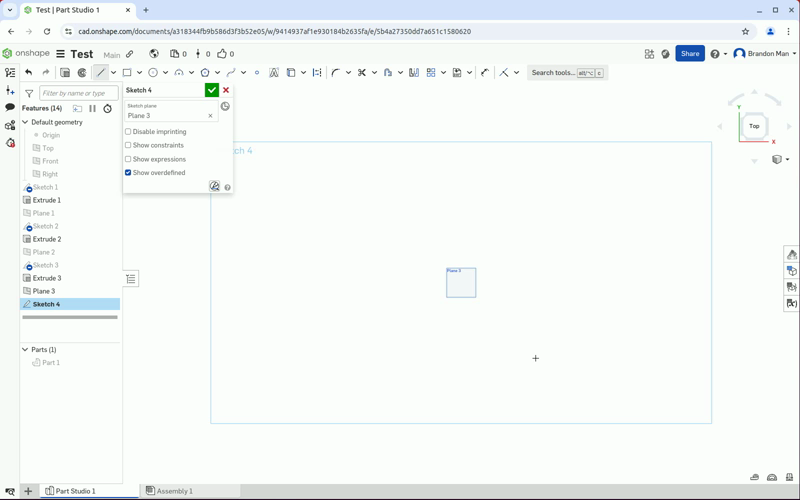
key_down(shift)
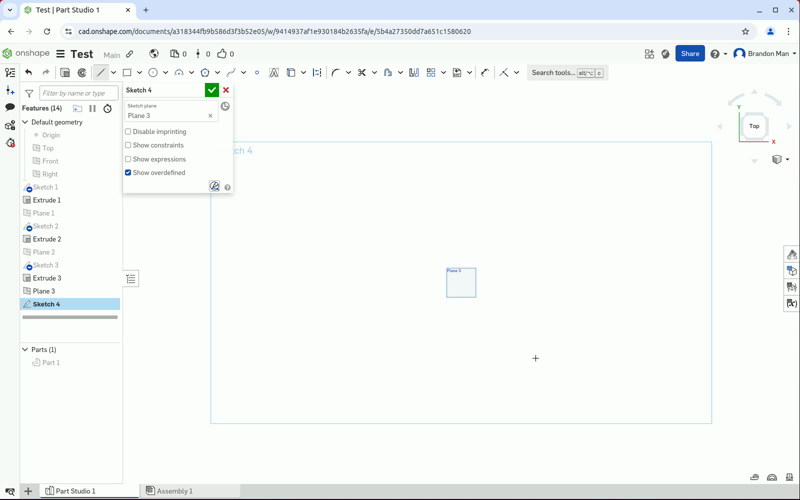
mouse_move(565, 357)
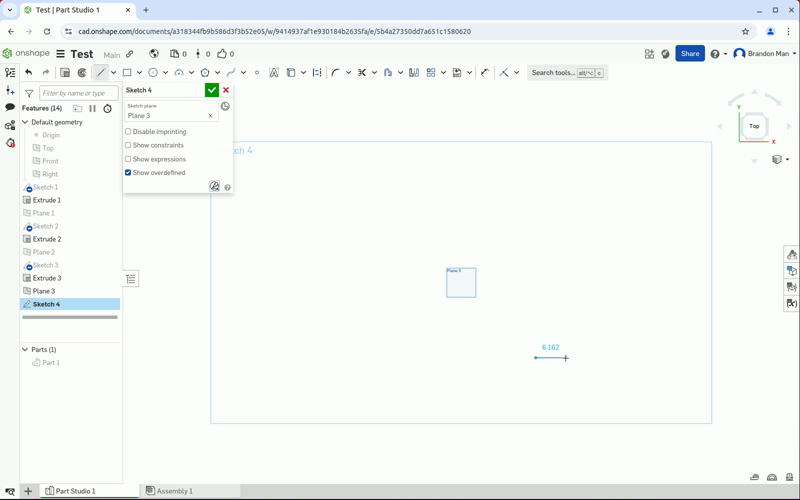
mouse_move(574, 357)
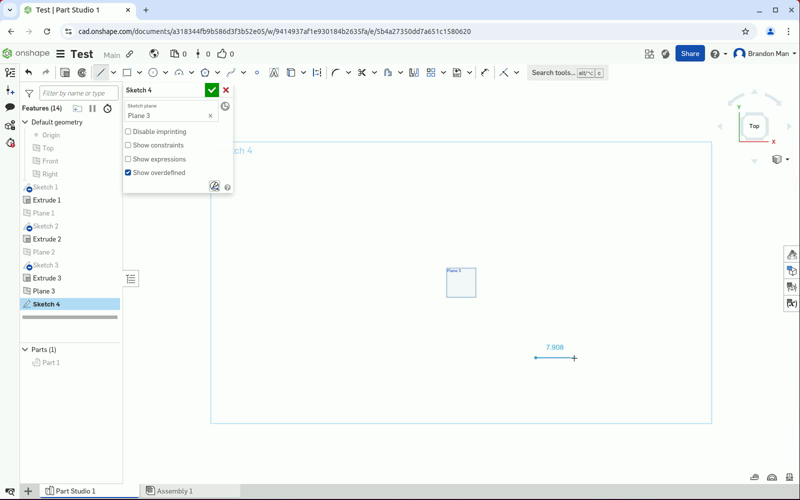
click(574, 357)
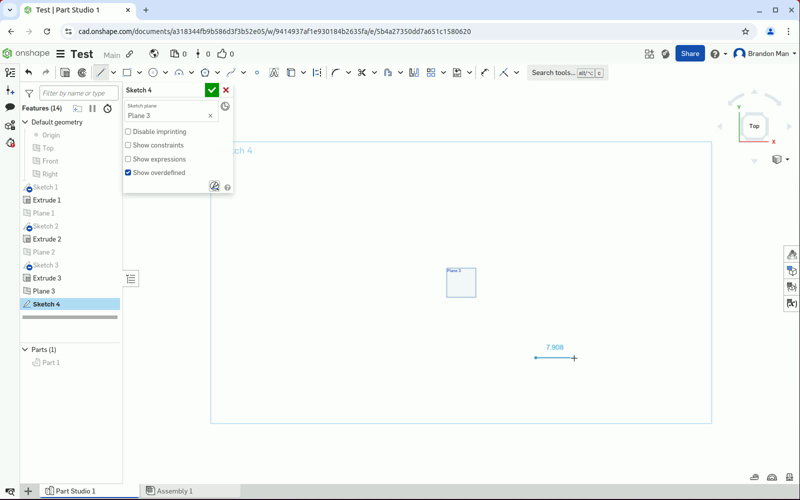
key_up(shift)
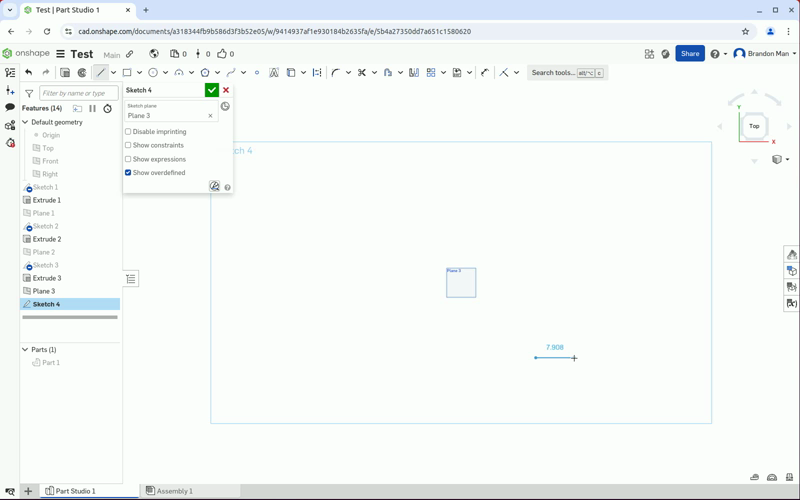
key_down(shift)
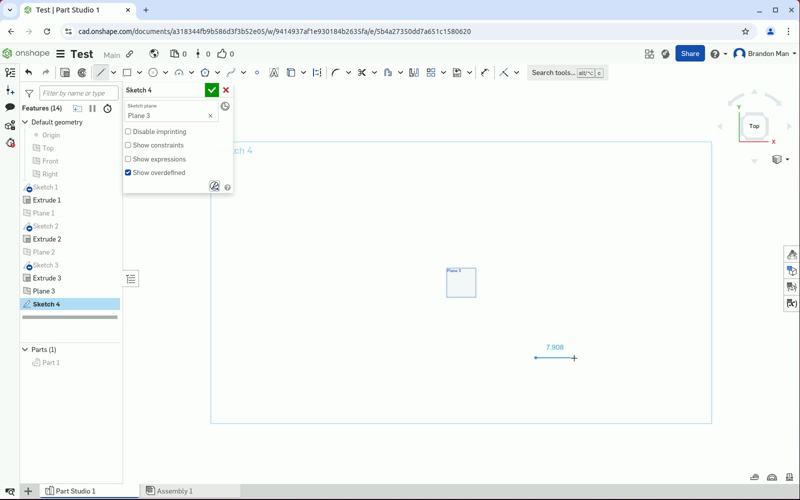
mouse_move(589, 357)
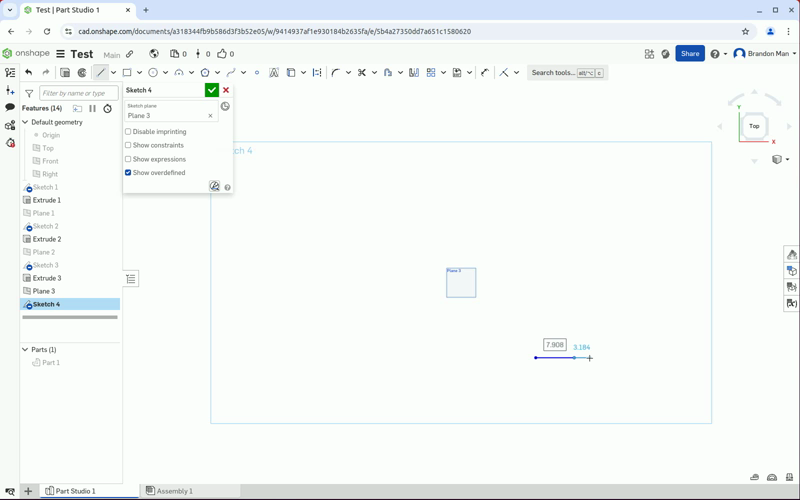
mouse_move(574, 319)
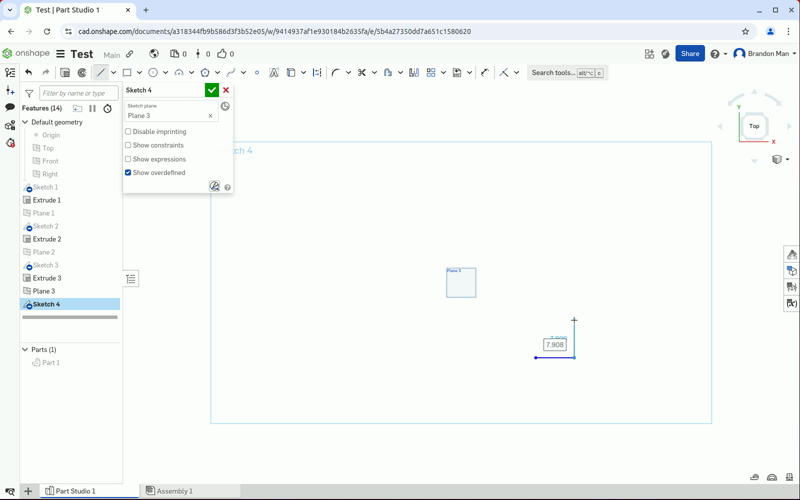
click(574, 319)
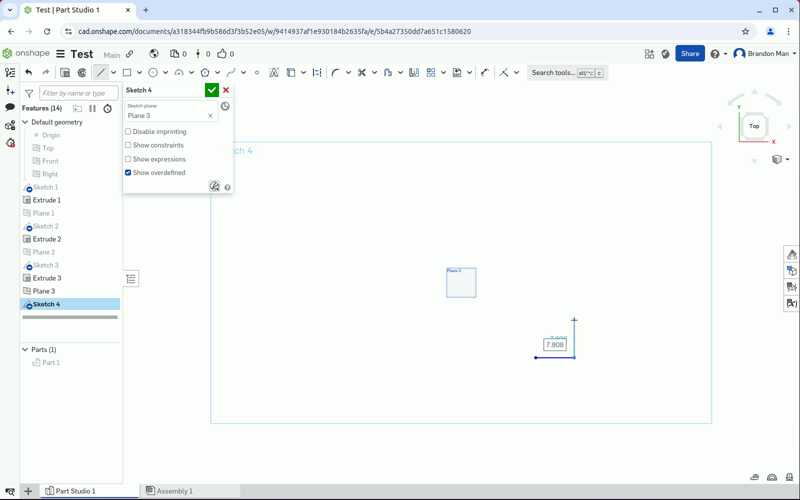
key_up(shift)
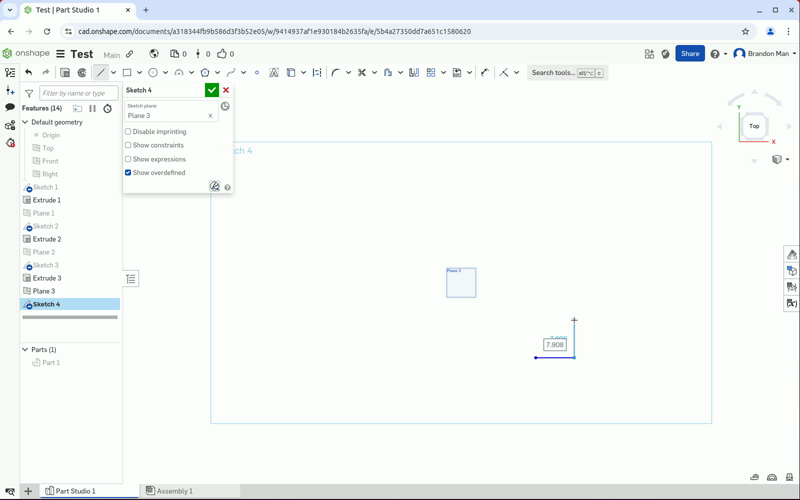
mouse_move(589, 319)
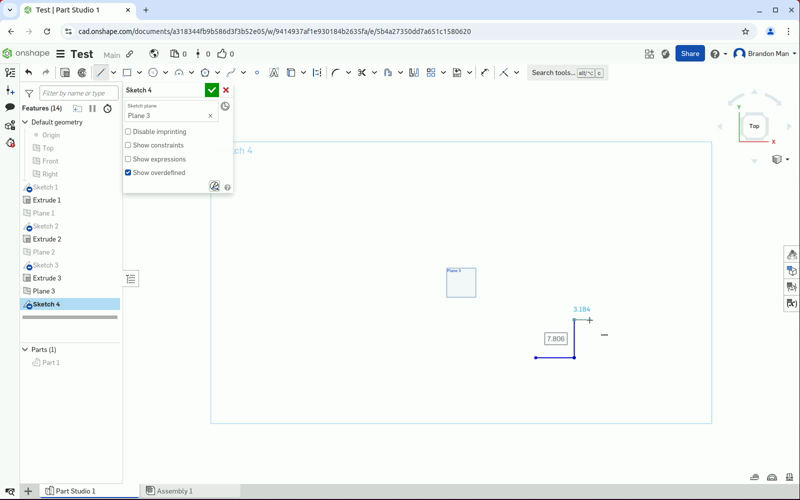
key_down(shift)
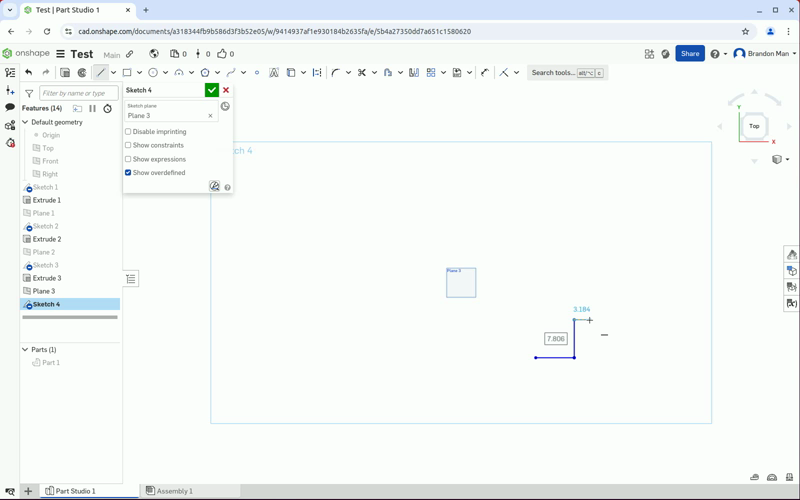
mouse_move(535, 357)
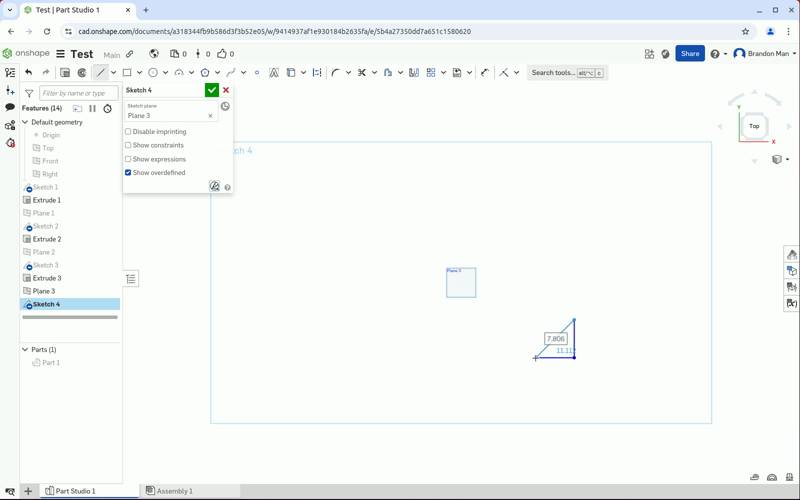
key_up(shift)
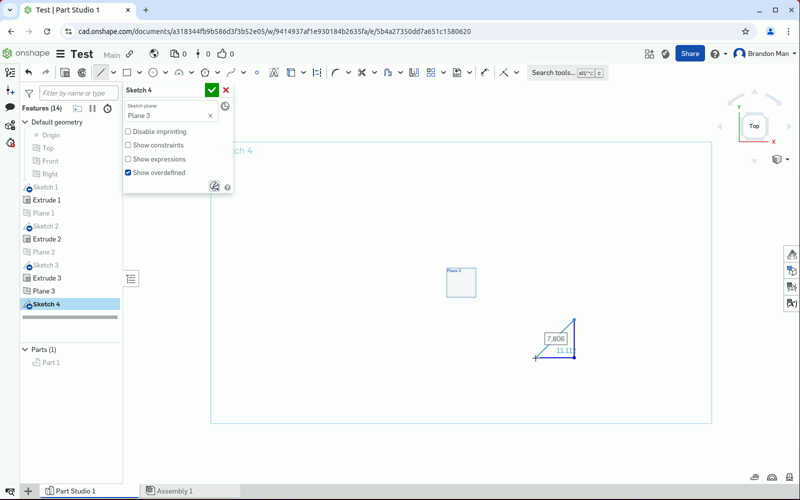
click(535, 357)
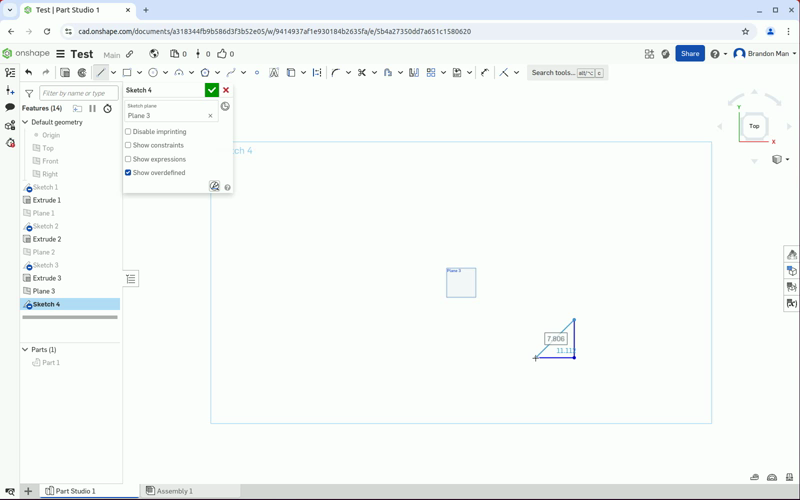
key(esc)
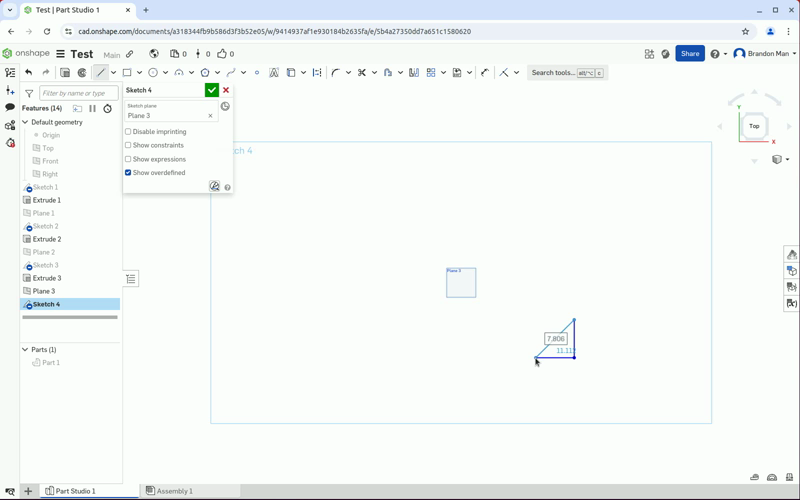
mouse_move(566, 356)
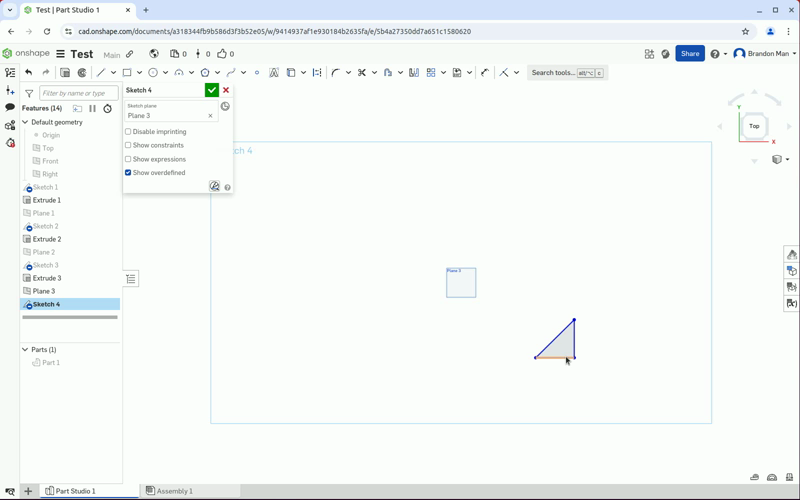
scroll(6)
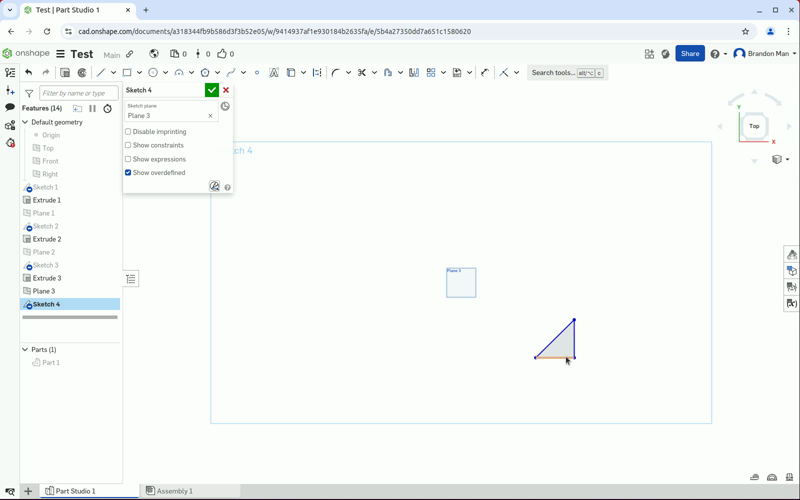
scroll(6)
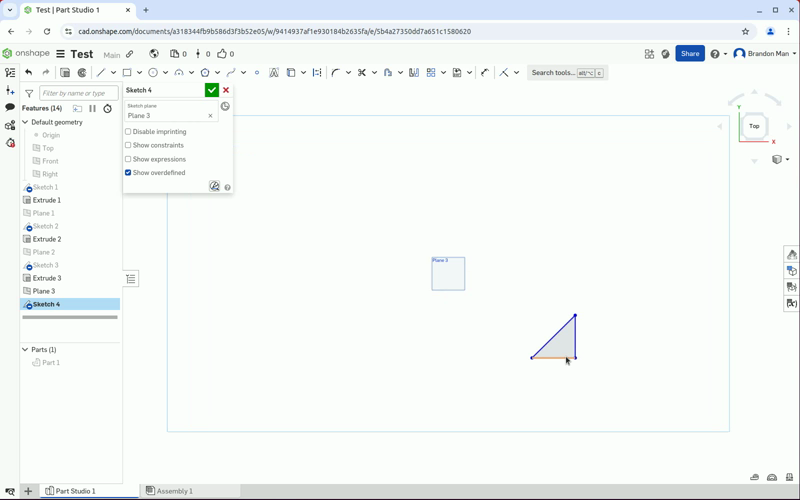
scroll(6)
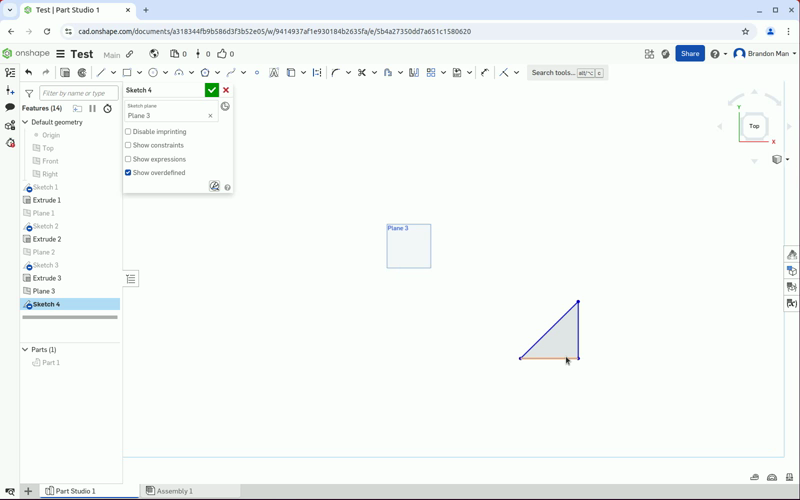
scroll(6)
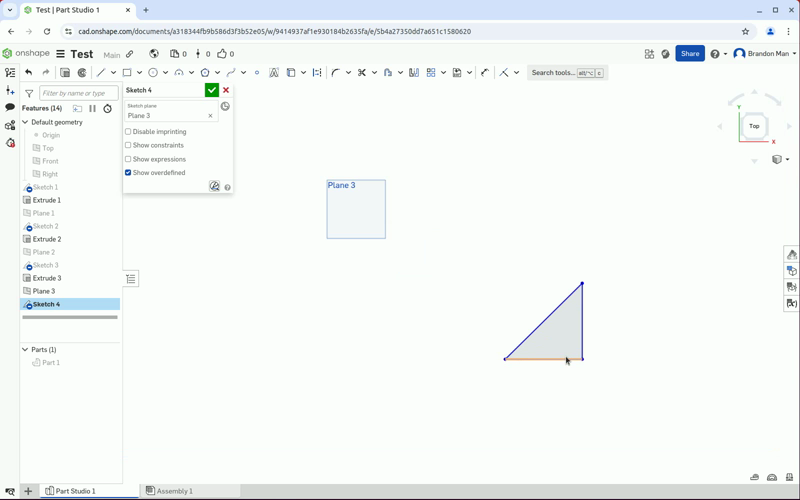
scroll(6)
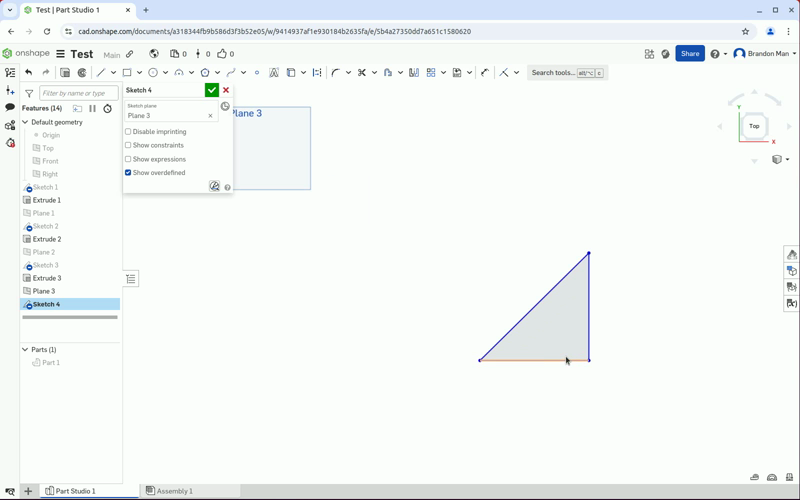
scroll(6)
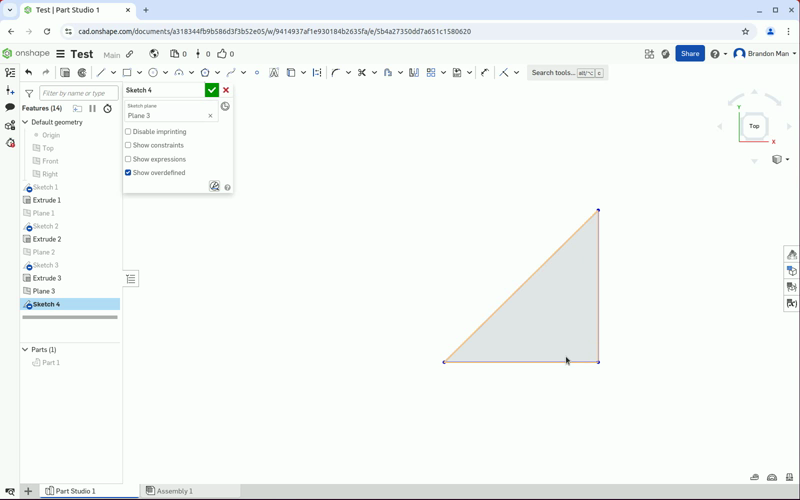
scroll(6)
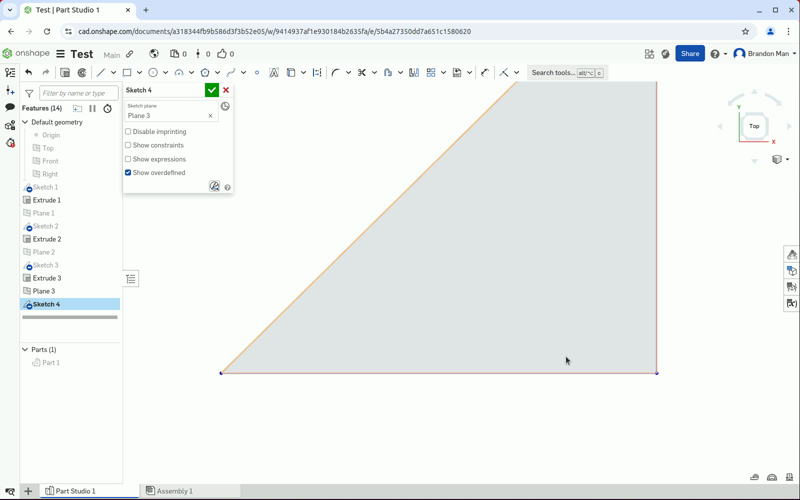
click(566, 356)
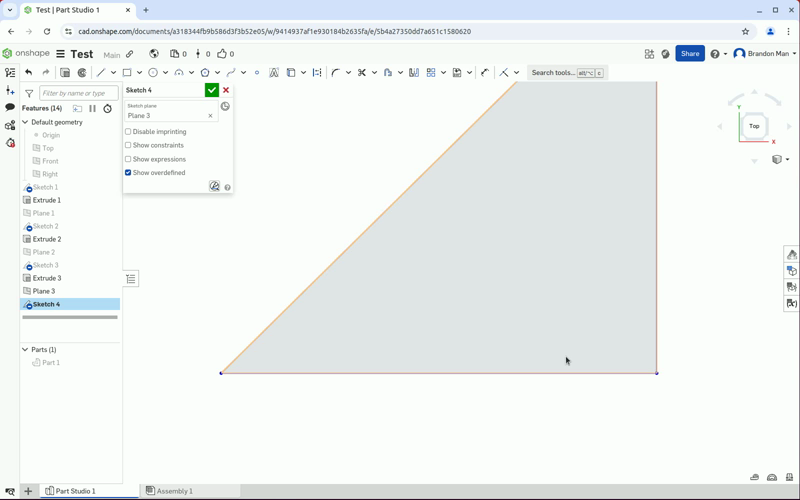
scroll(-6)
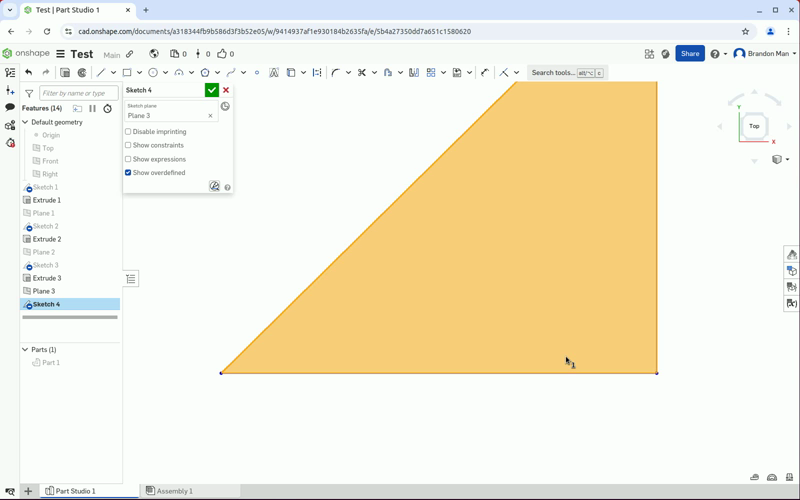
scroll(-6)
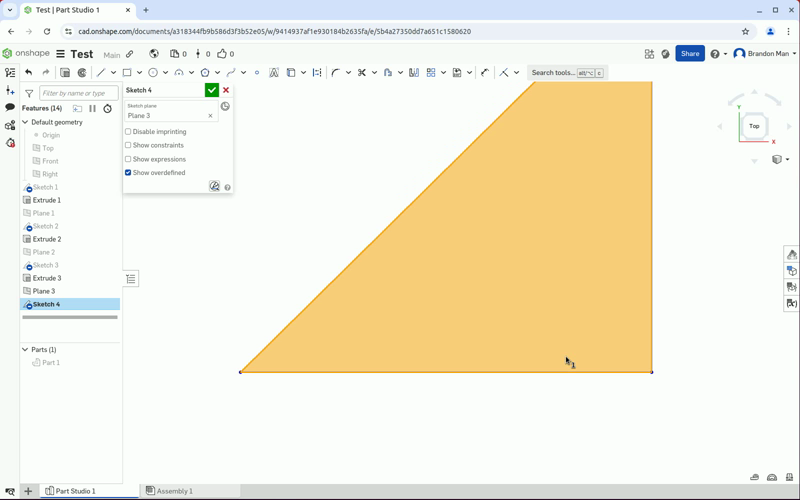
scroll(-6)
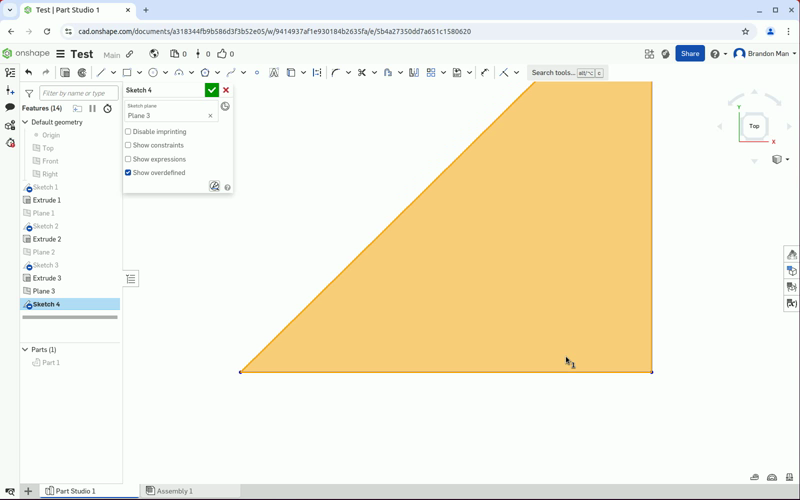
scroll(-6)
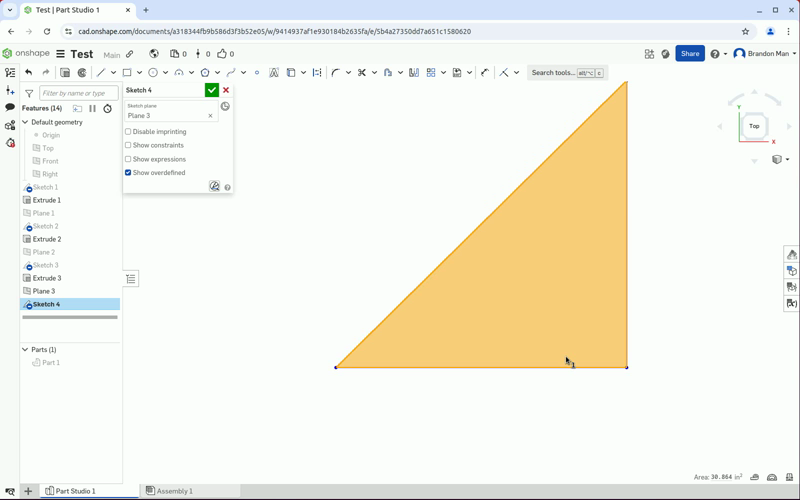
scroll(-6)
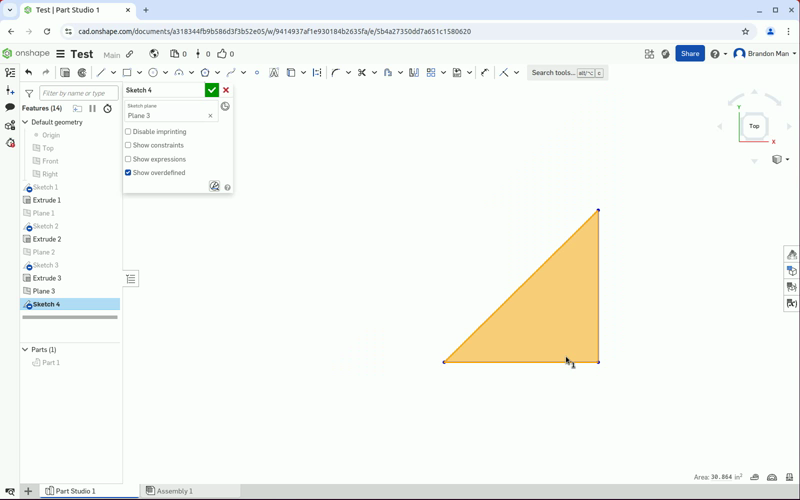
scroll(-6)
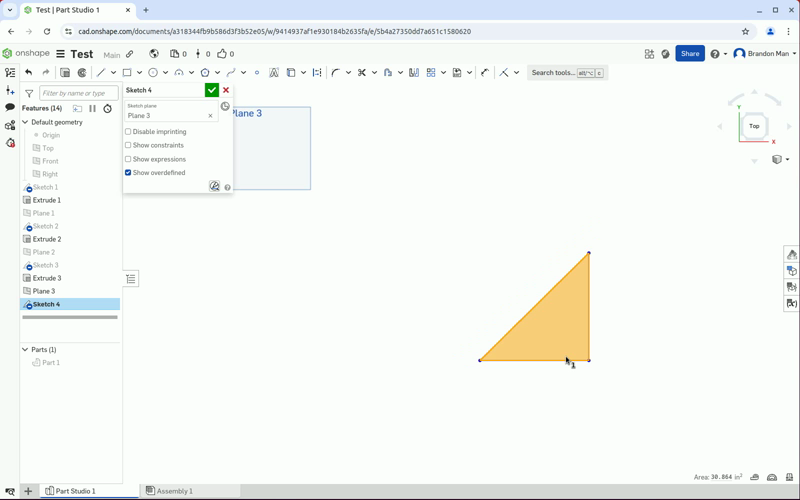
scroll(-6)
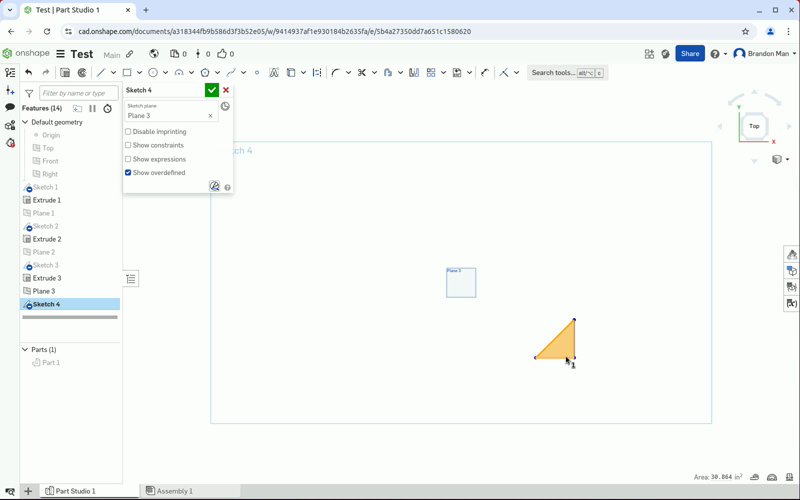
mouse_move(73, 352)
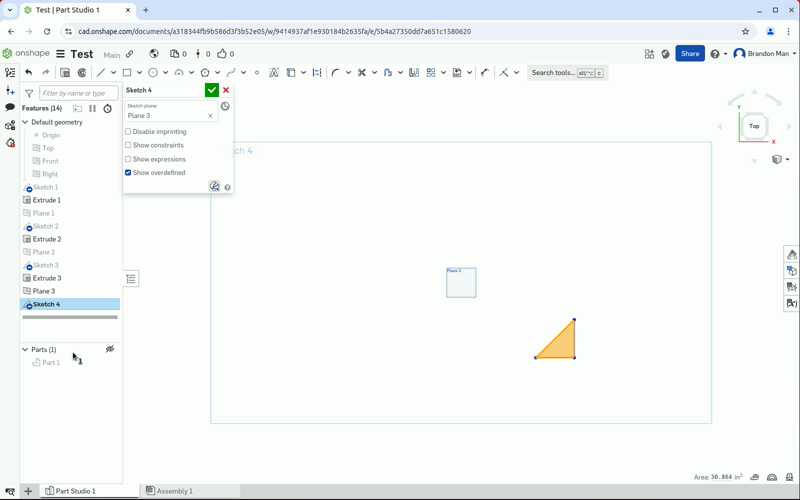
key(shift+y)
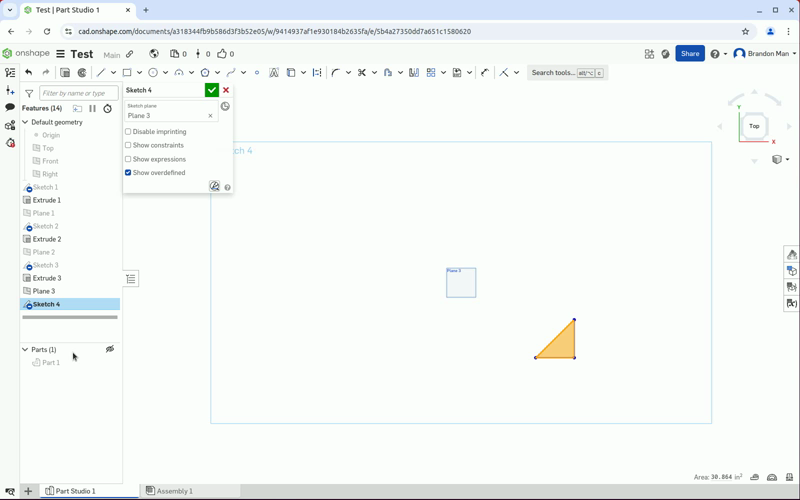
key(shift+e)
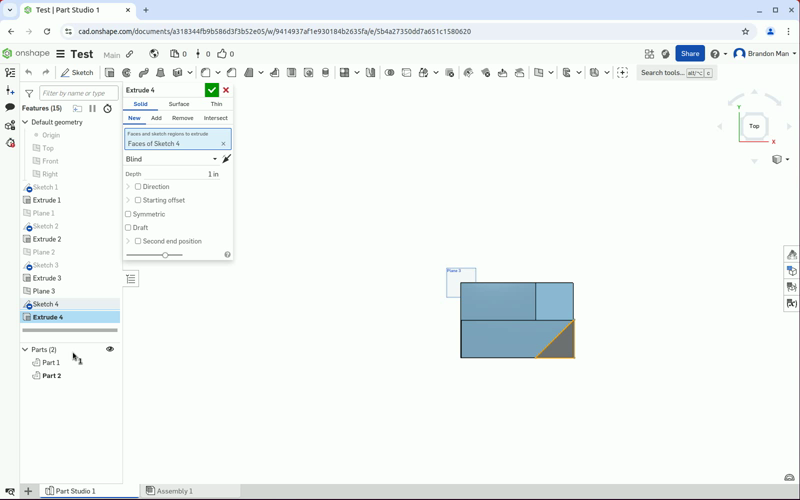
mouse_move(143, 106)
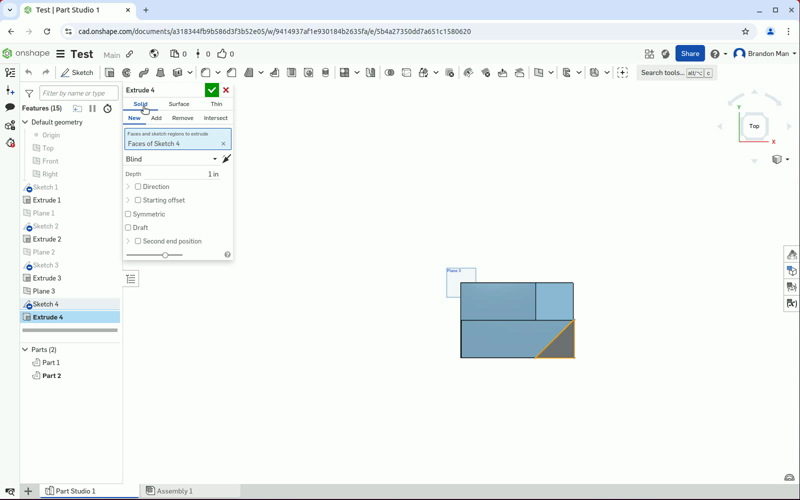
click(143, 106)
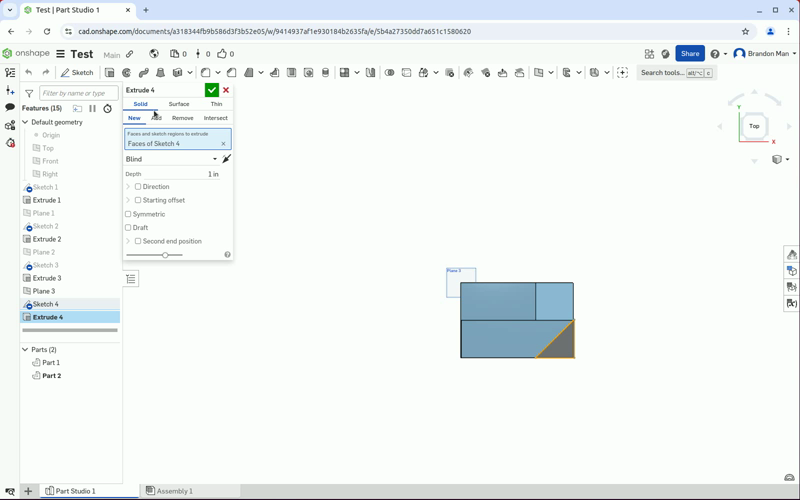
mouse_move(186, 120)
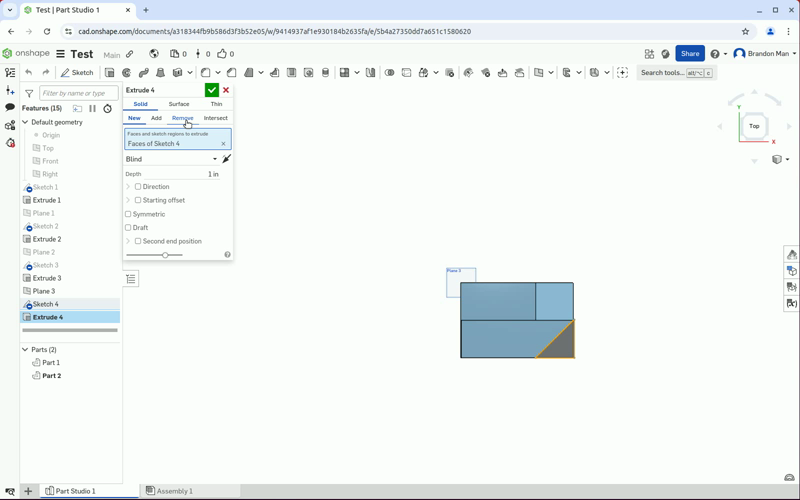
click(186, 120)
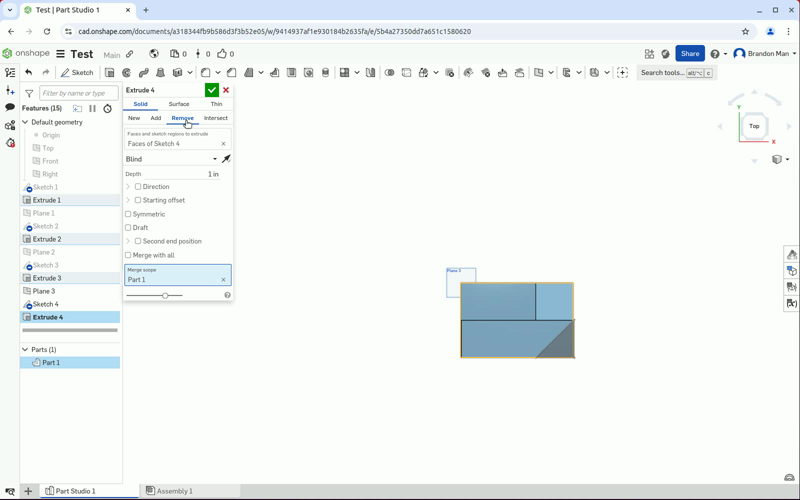
key(tab, 4)
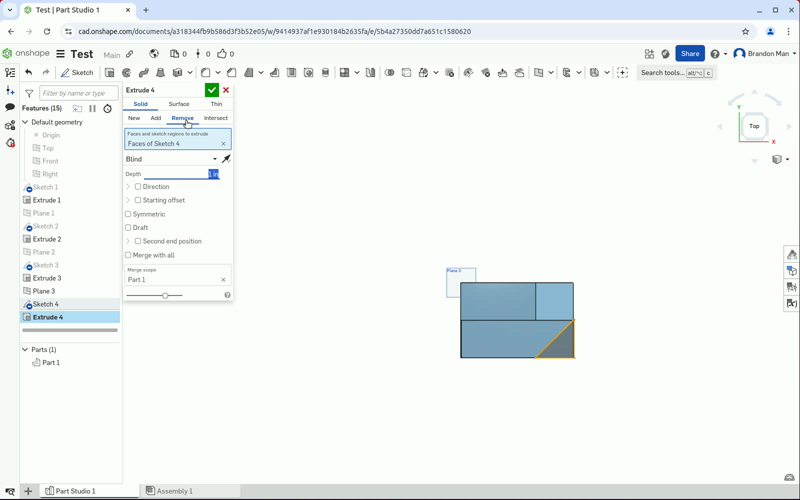
text(7.703)
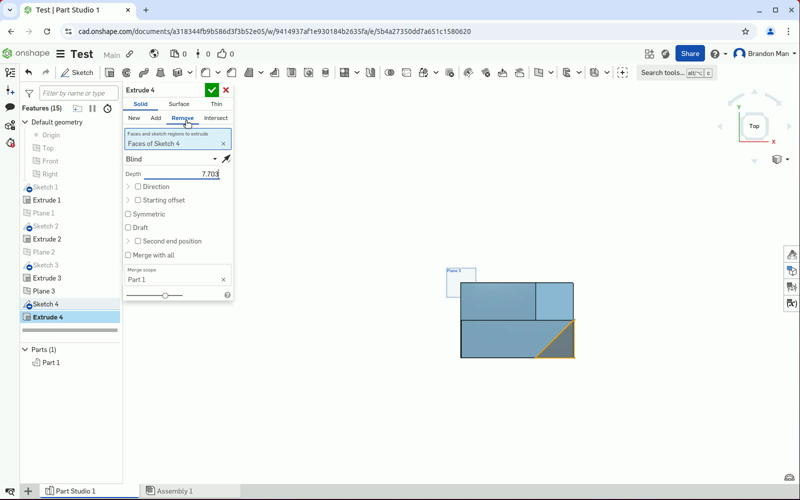
key(tab, 6)
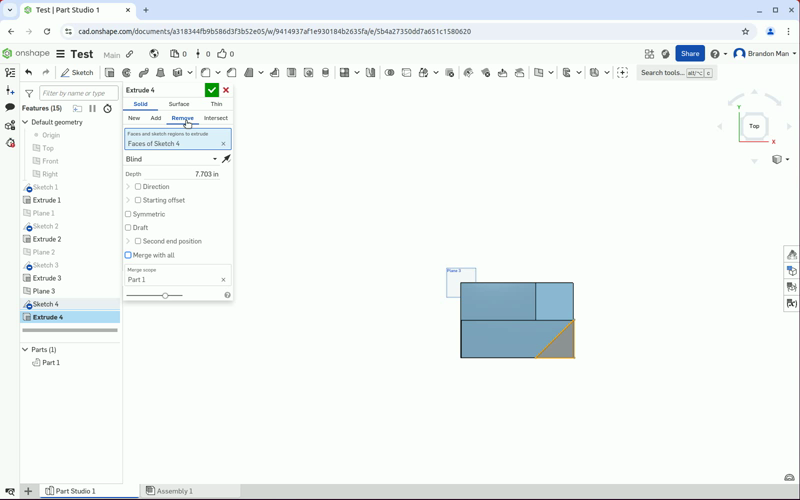
key(space)
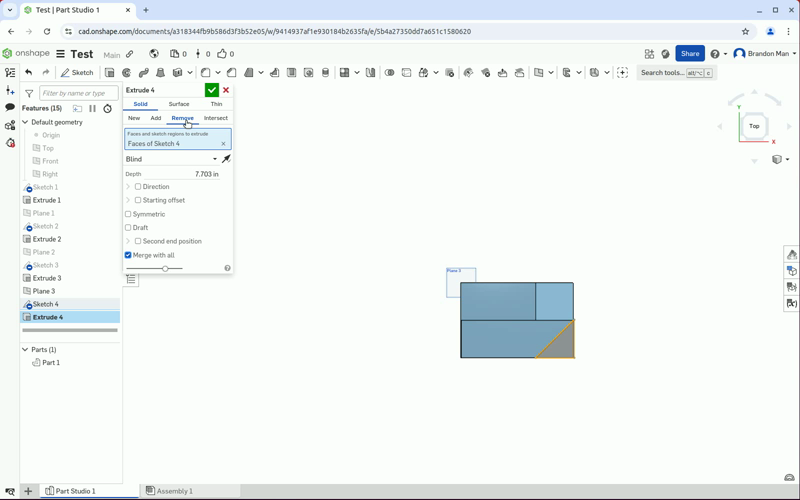
key(enter)
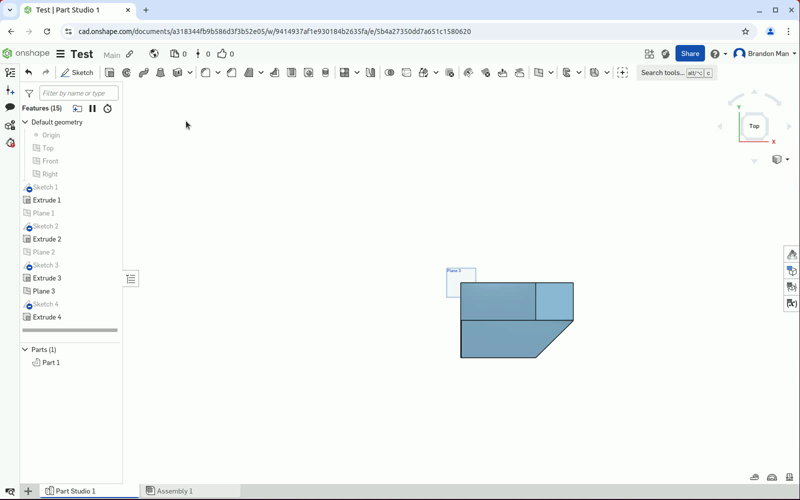
key(shift+h)
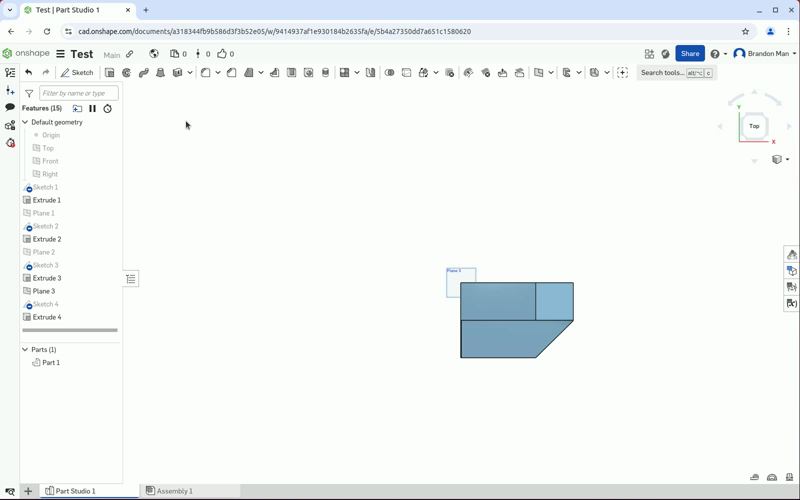
key(shift+h)
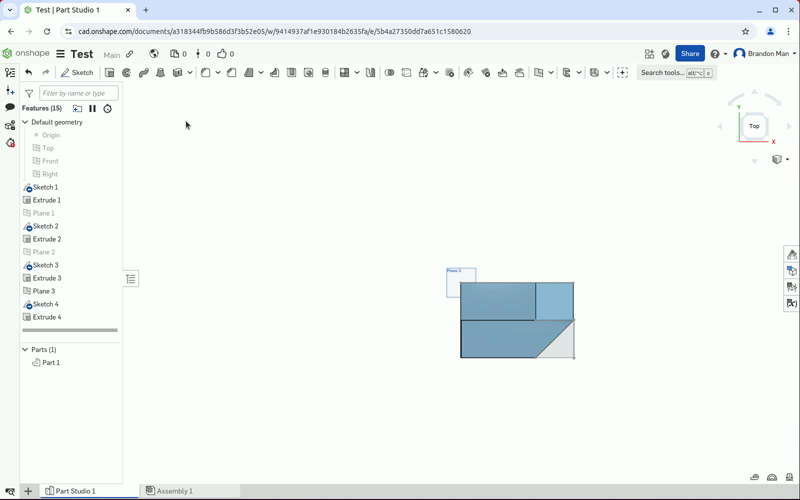
key(shift+7)
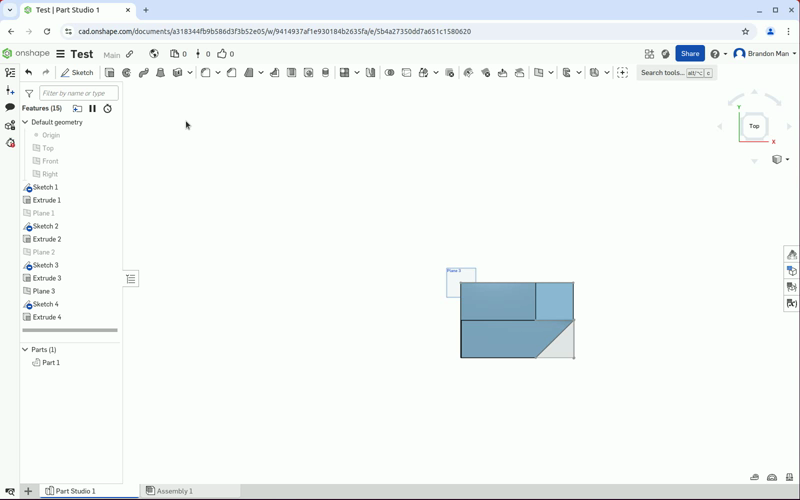
key(up, 3)
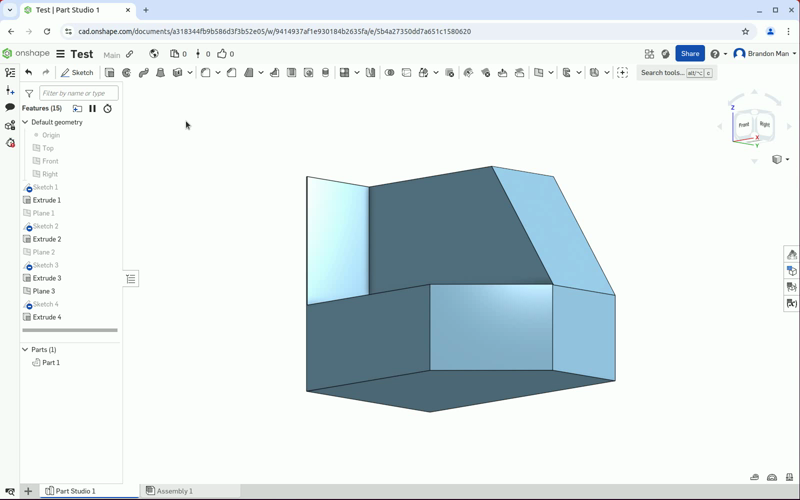
key(left, 3)
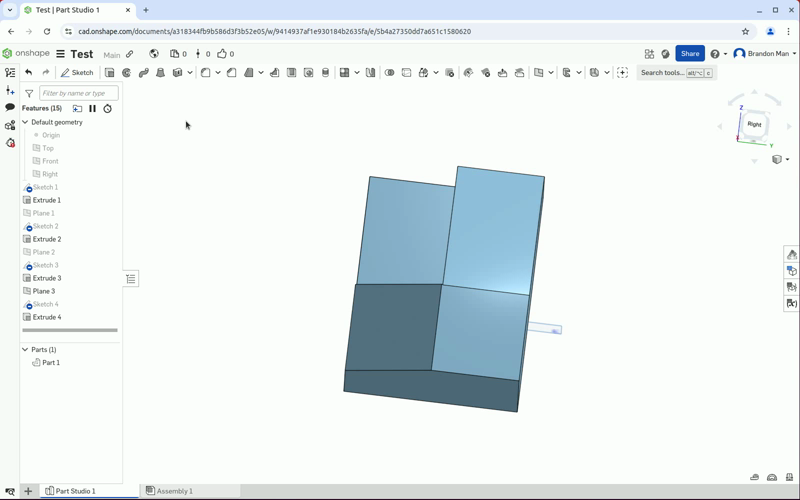
key(right, 3)
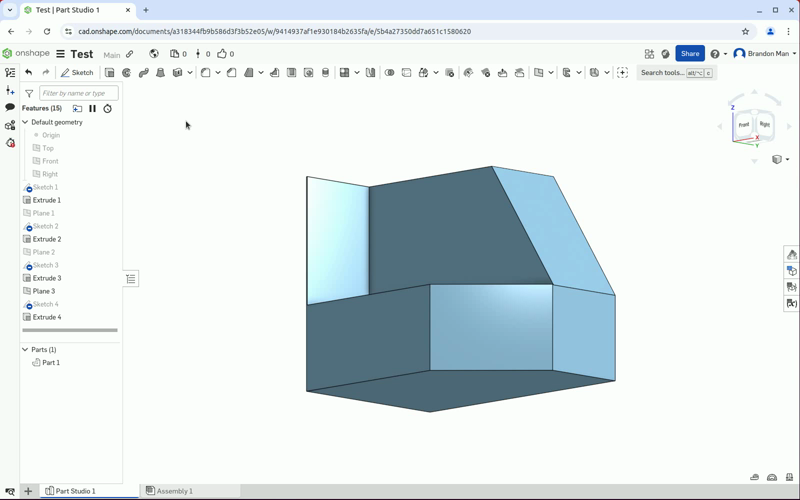
key(down, 3)
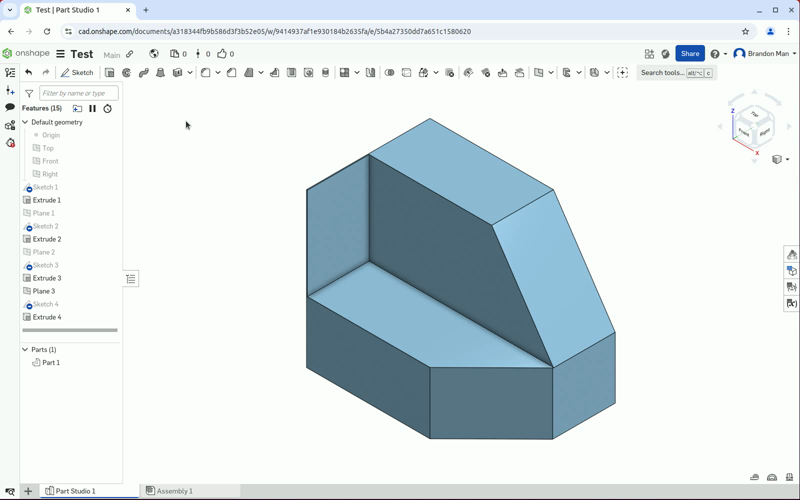
mouse_move(73, 189)
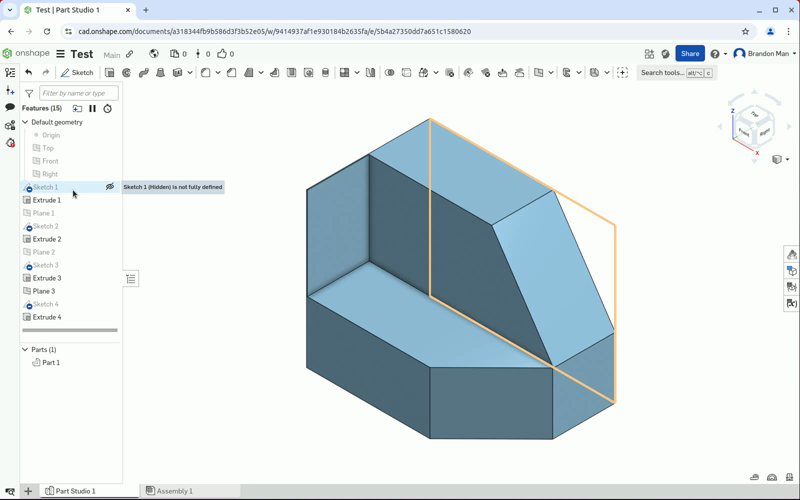
click(73, 189)